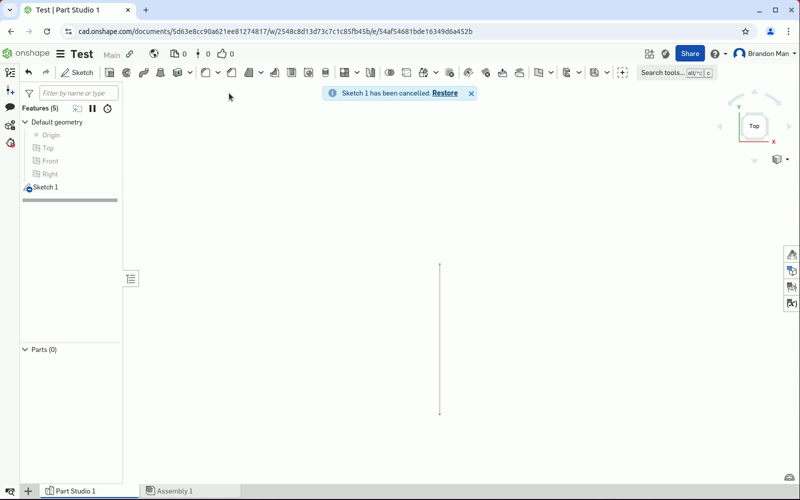
key(shift+h)
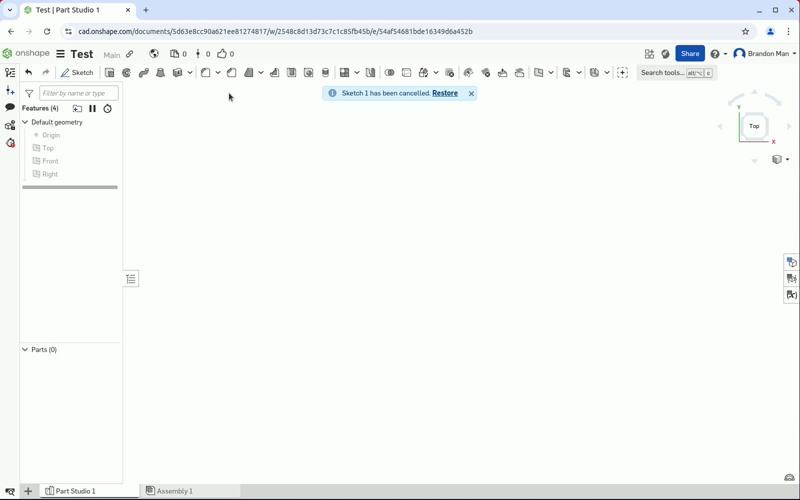
mouse_move(73, 352)
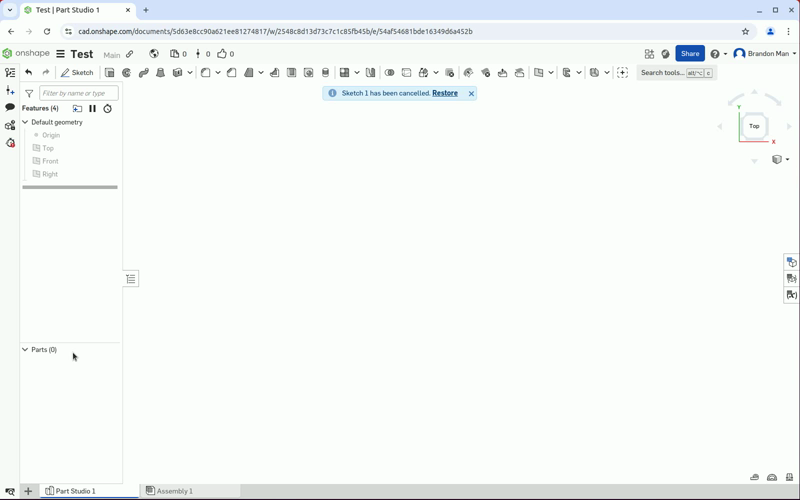
key(y)
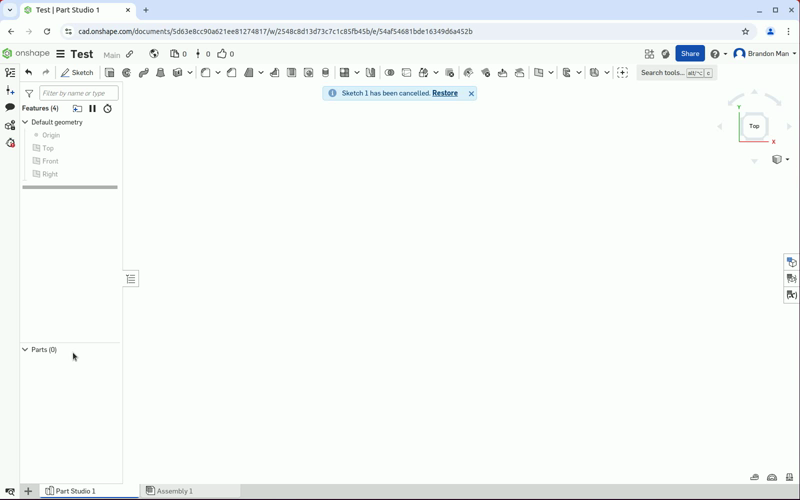
key(shift+p)
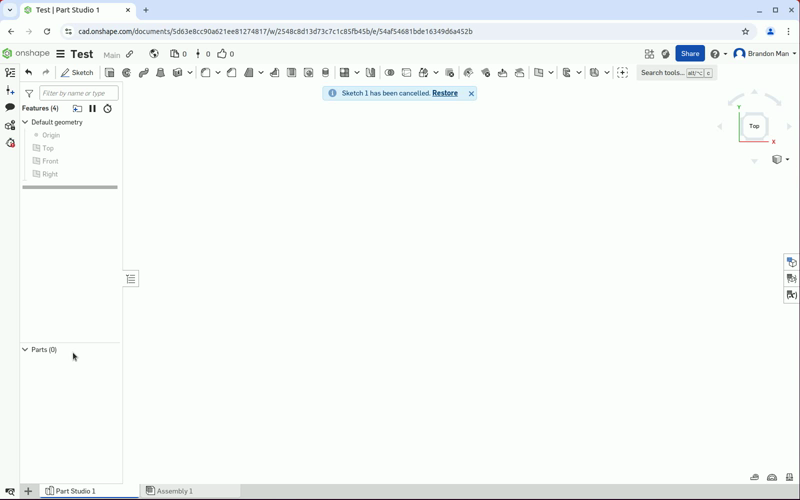
key(space)
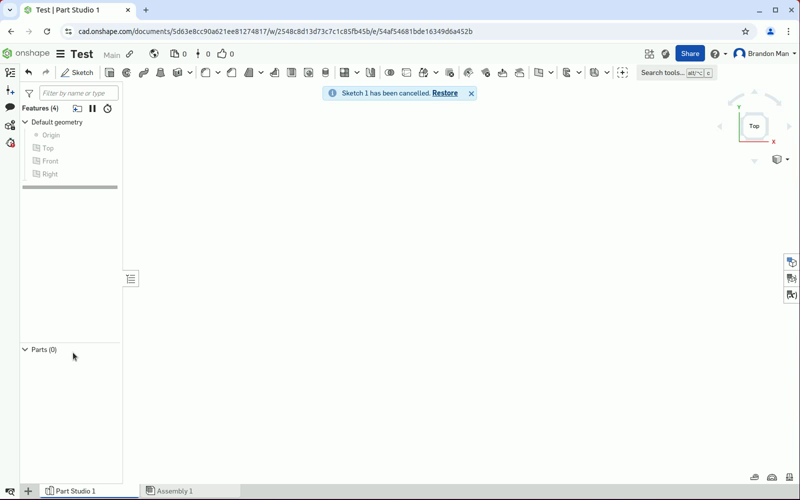
key_down(shift)
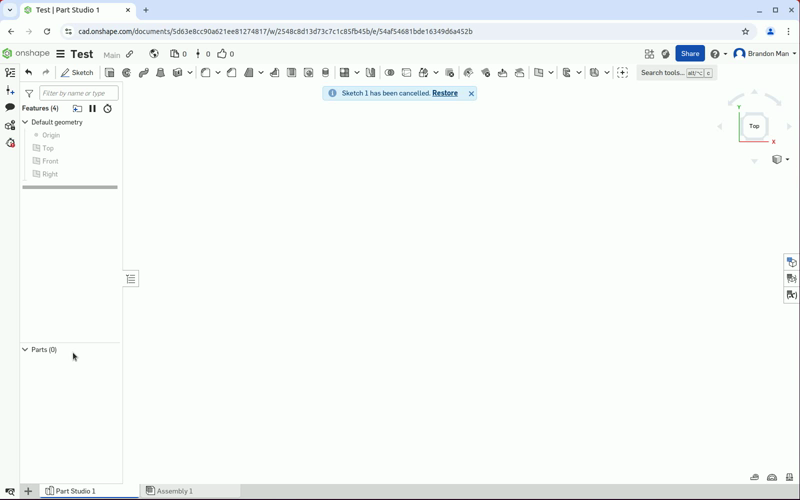
key(up)
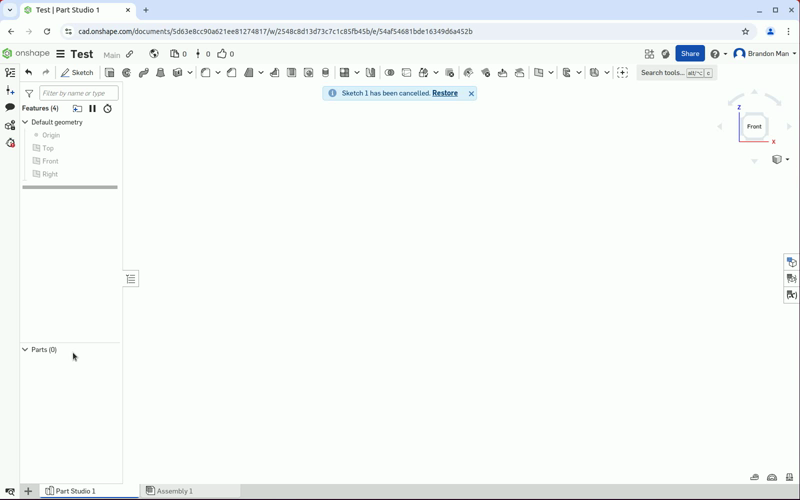
key_up(shift)
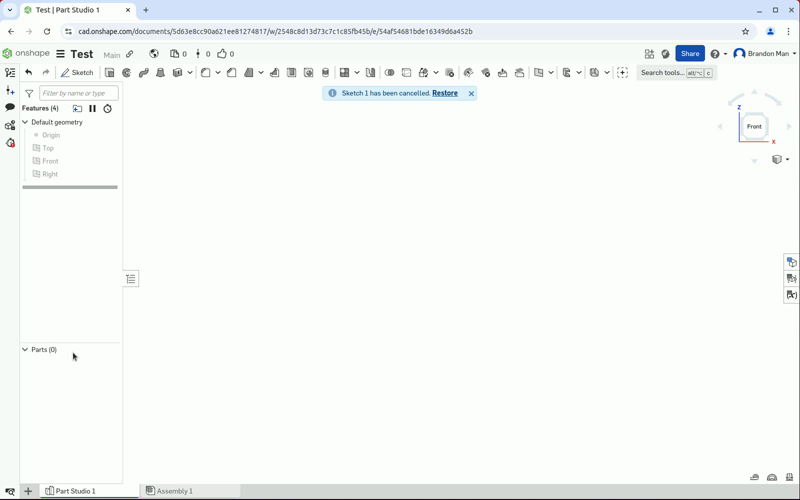
mouse_move(73, 352)
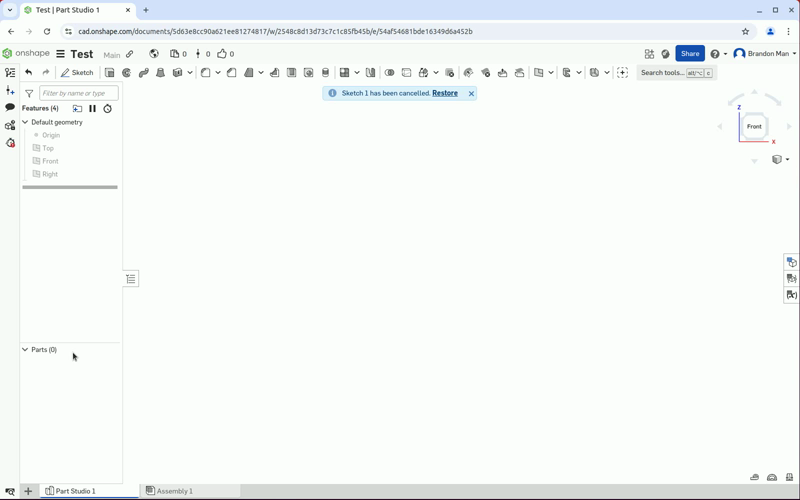
key(shift+y)
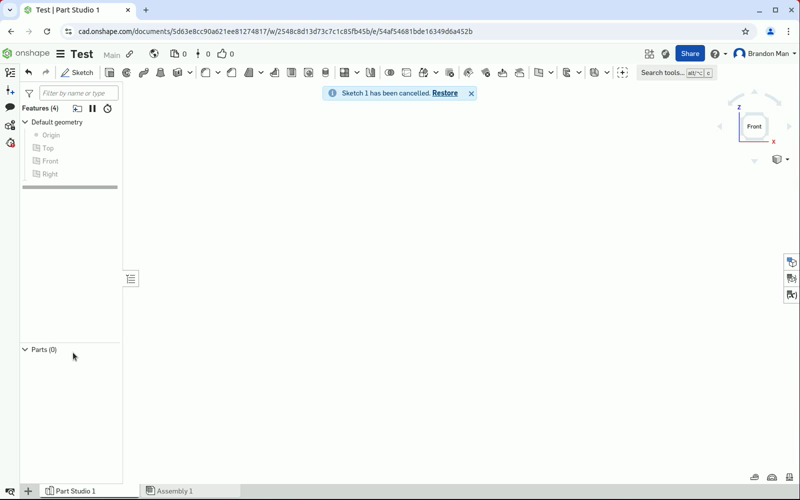
key(shift+s)
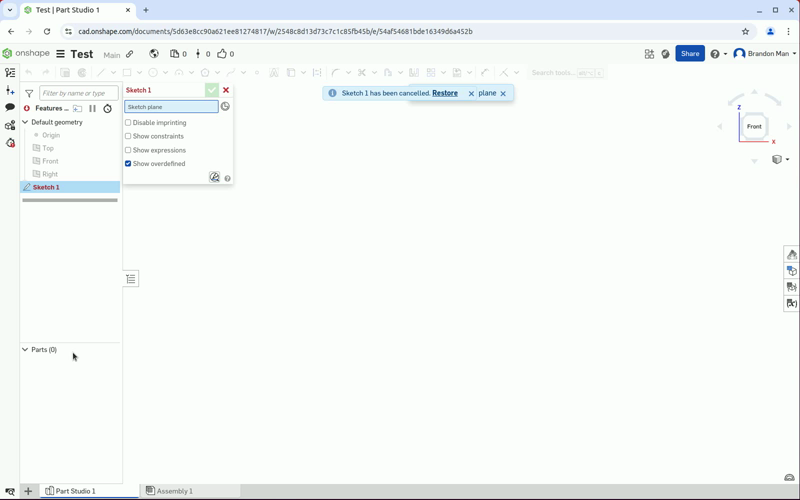
mouse_move(73, 163)
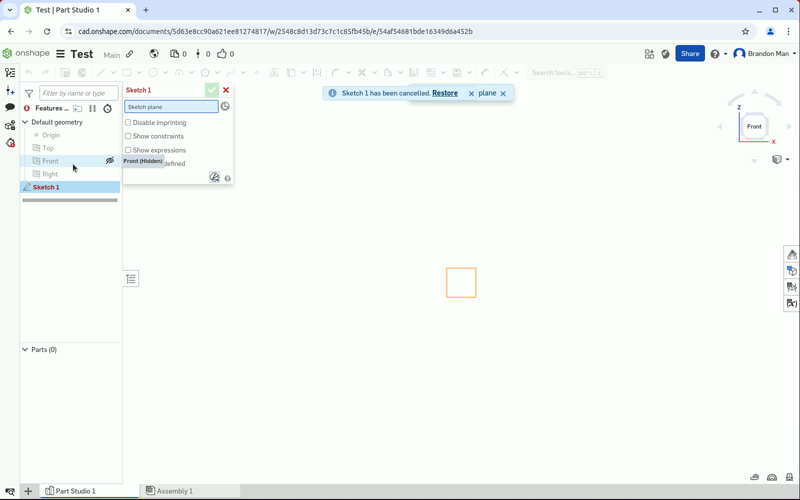
click(73, 163)
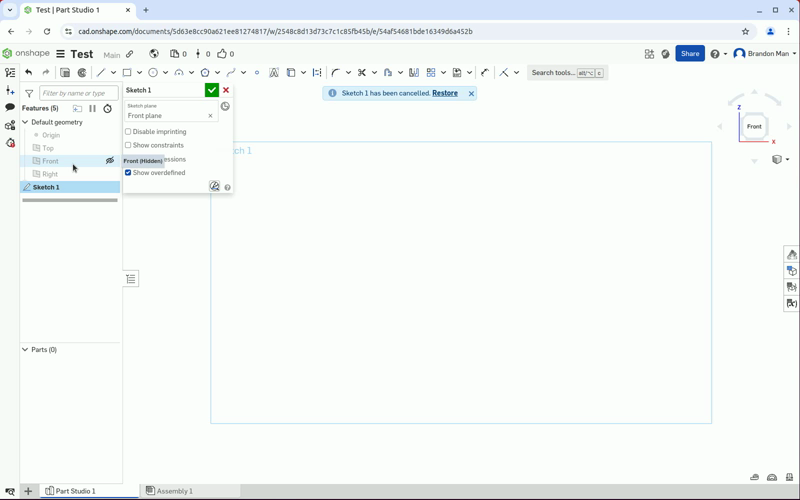
mouse_move(73, 352)
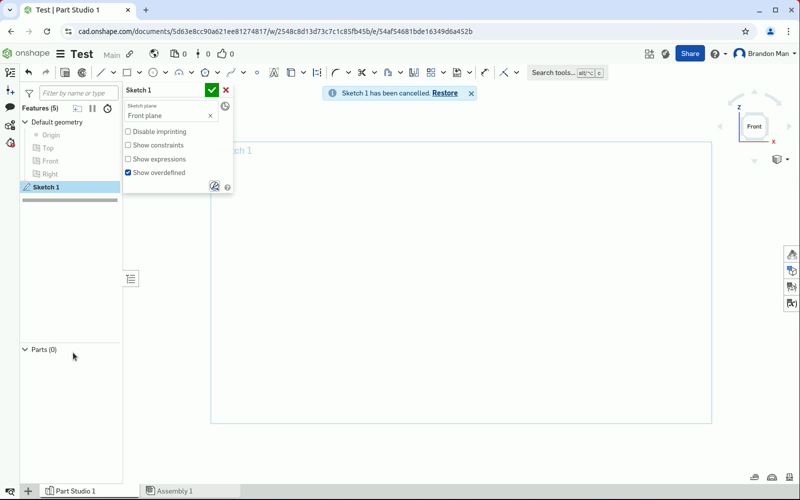
key(y)
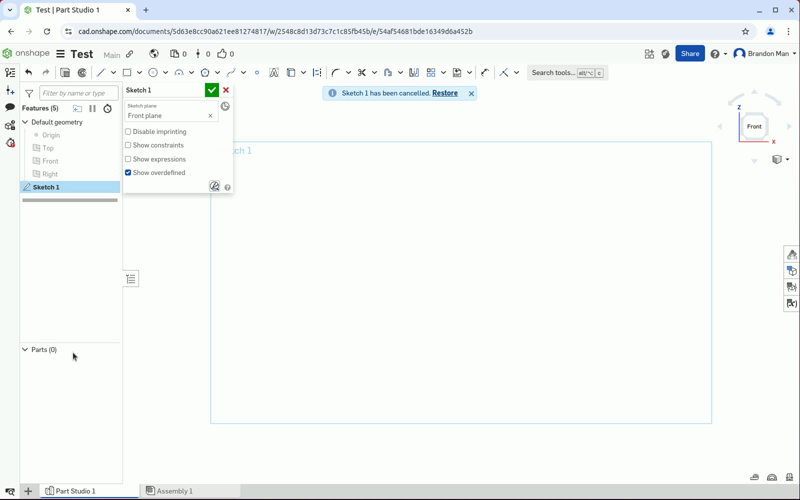
key(c)
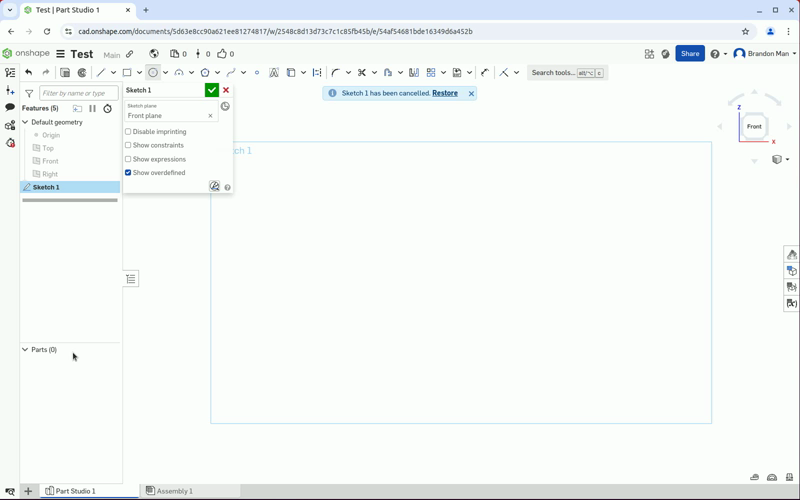
key_down(shift)
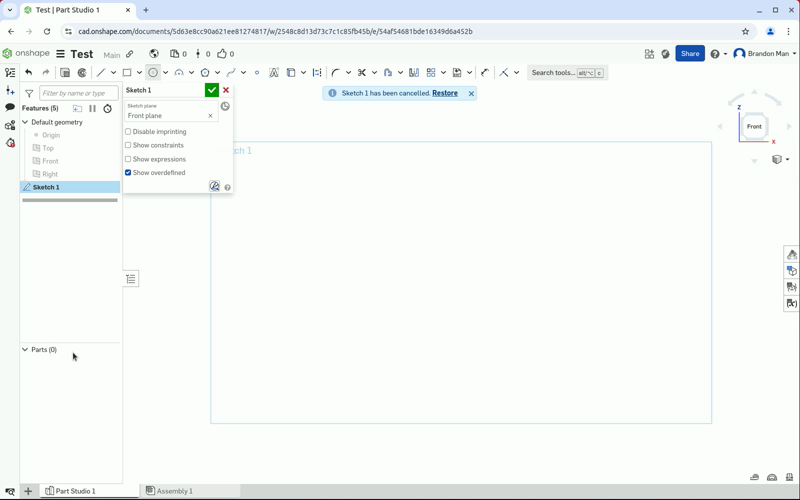
mouse_move(392, 236)
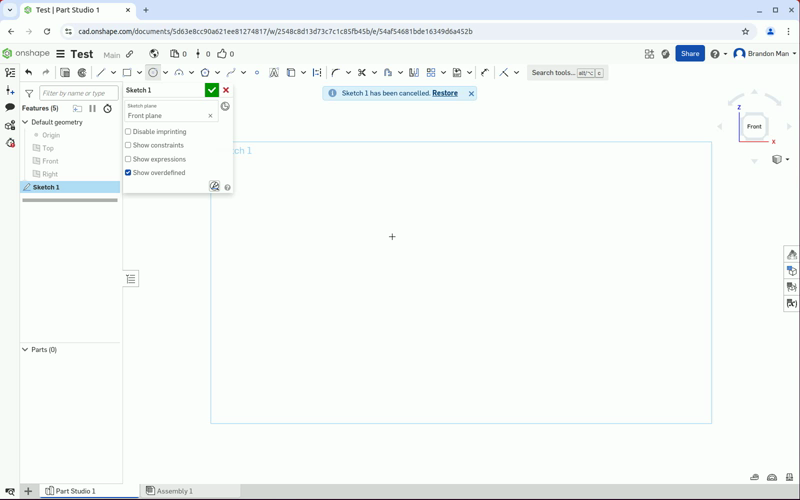
click(392, 236)
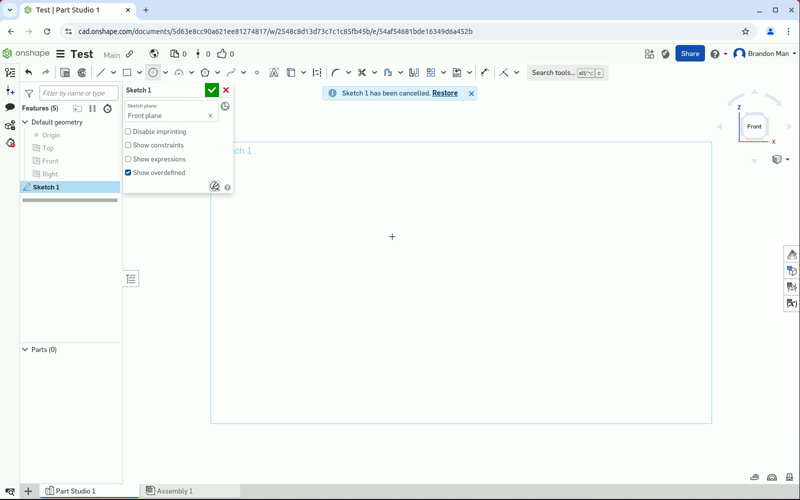
key_up(shift)
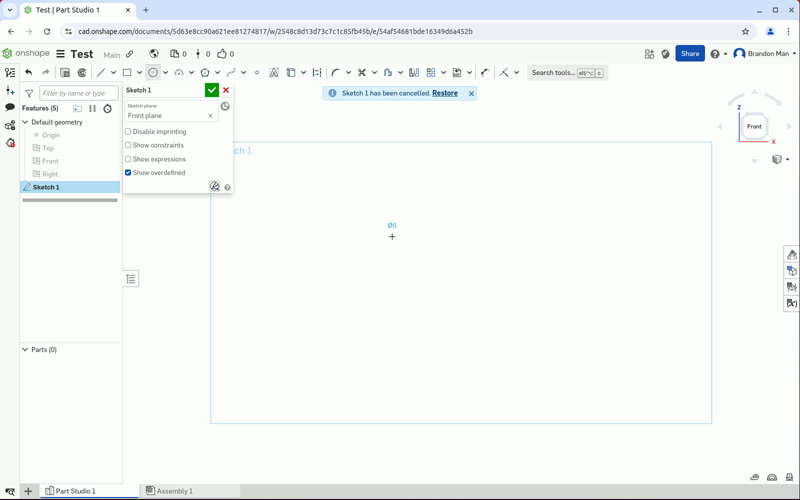
mouse_move(435, 236)
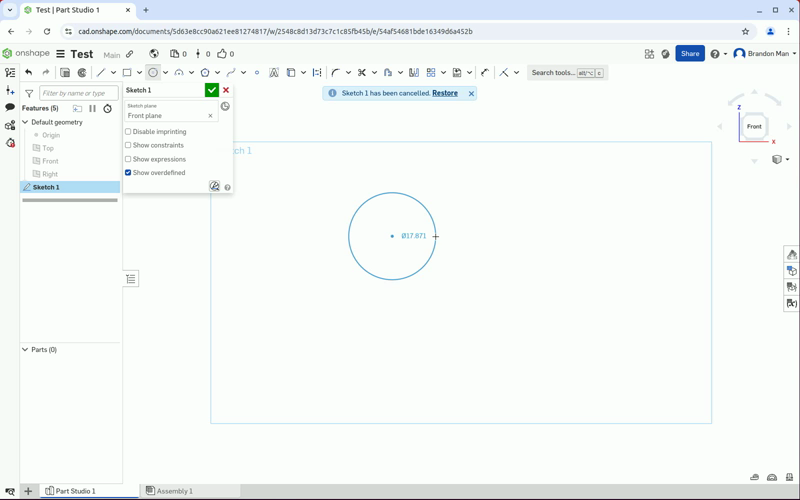
click(435, 236)
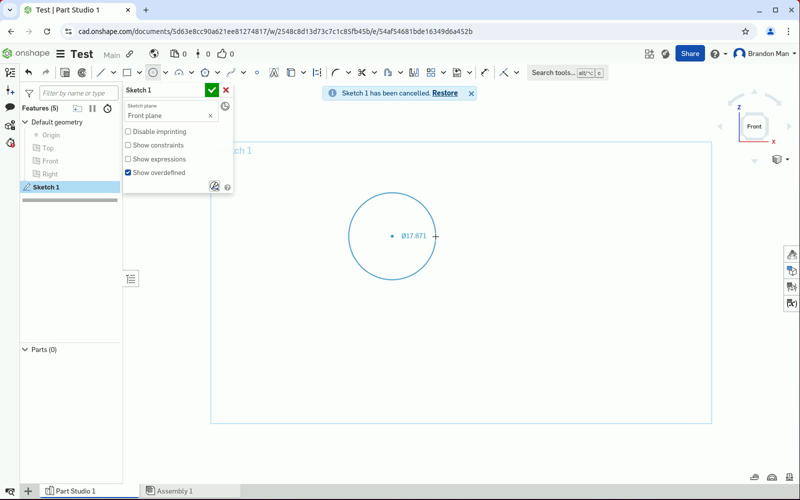
key(esc)
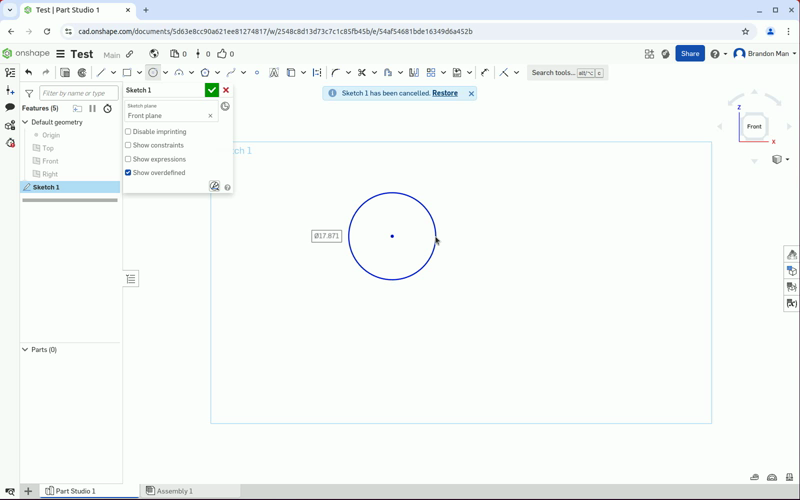
key(c)
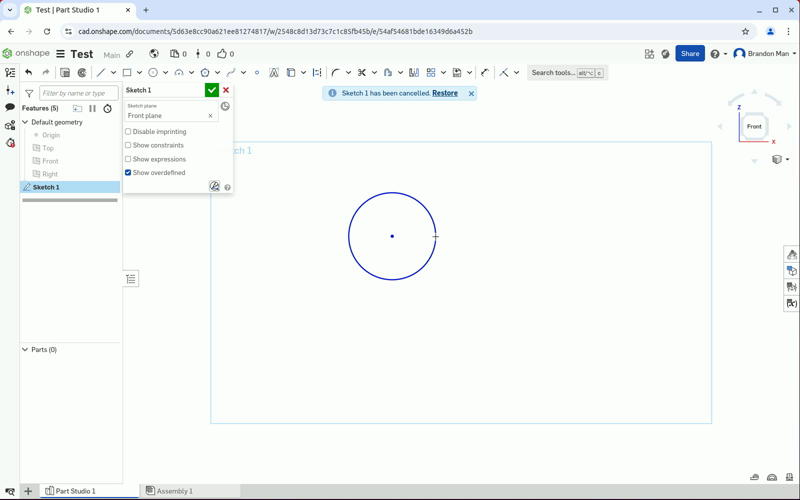
key_down(shift)
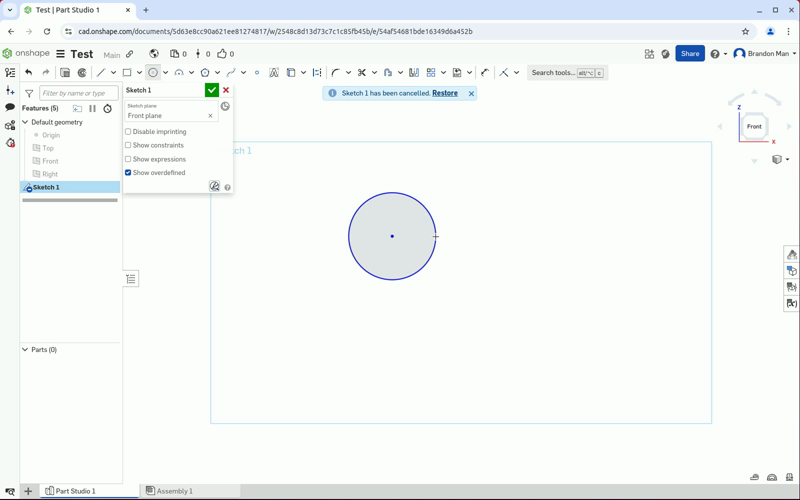
mouse_move(392, 236)
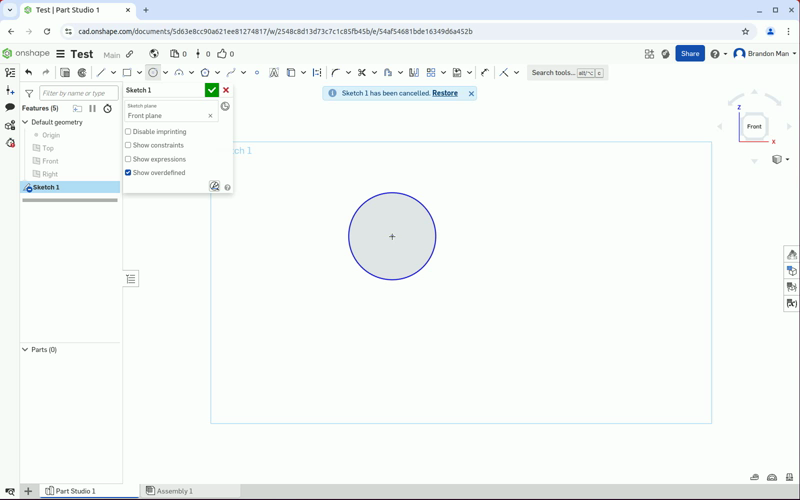
click(392, 236)
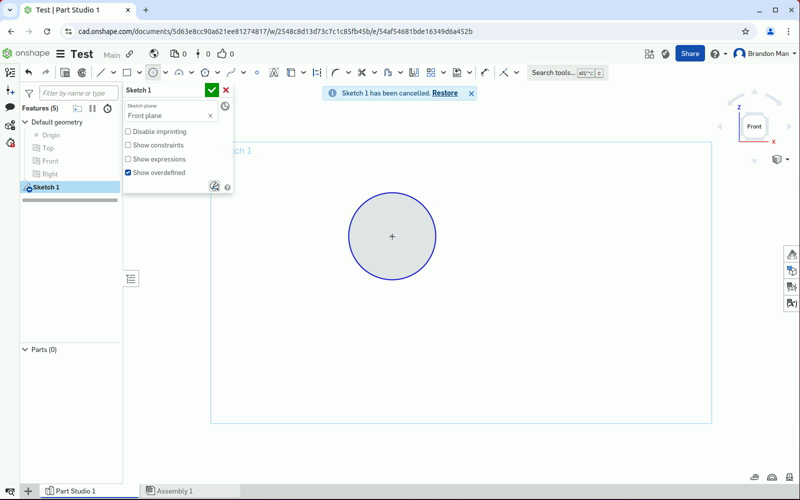
key_up(shift)
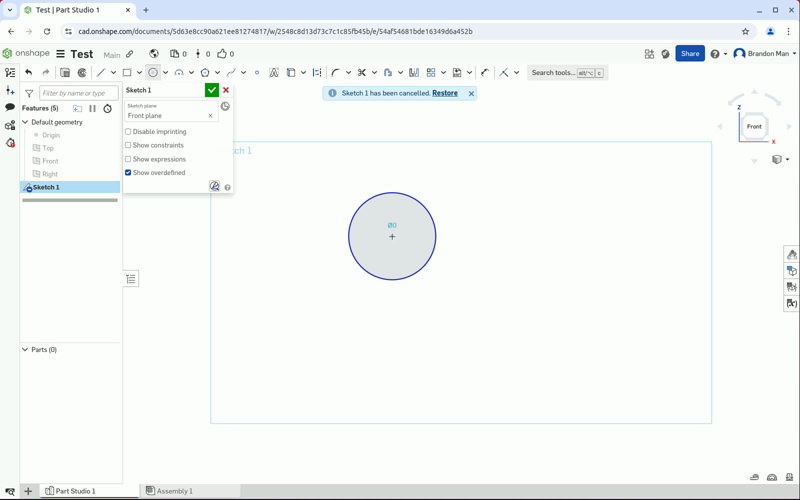
mouse_move(394, 236)
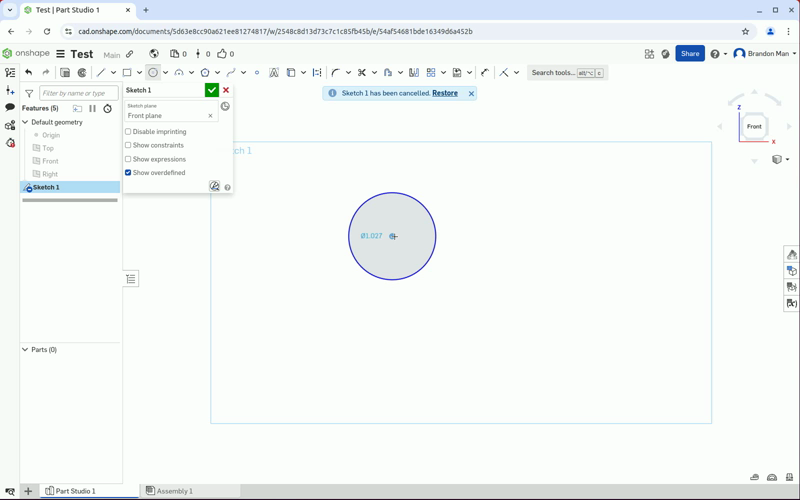
scroll(6)
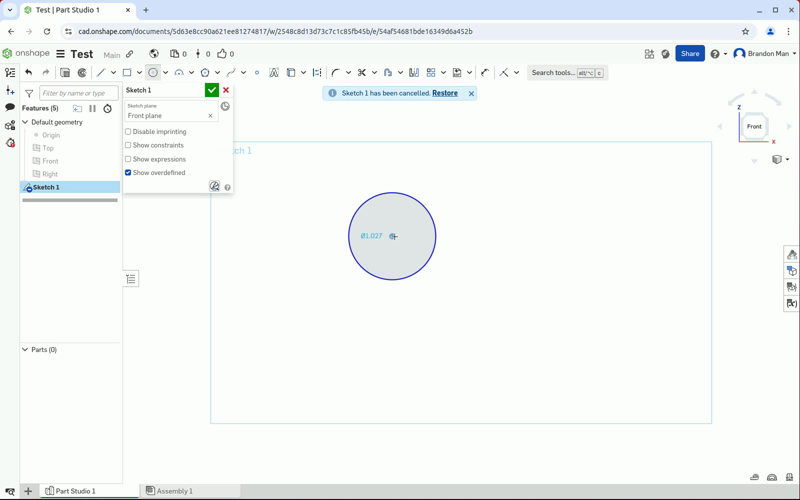
scroll(6)
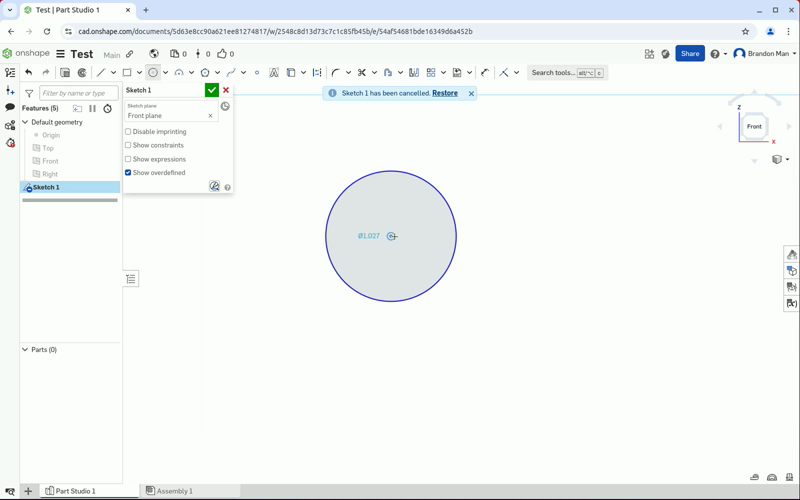
scroll(6)
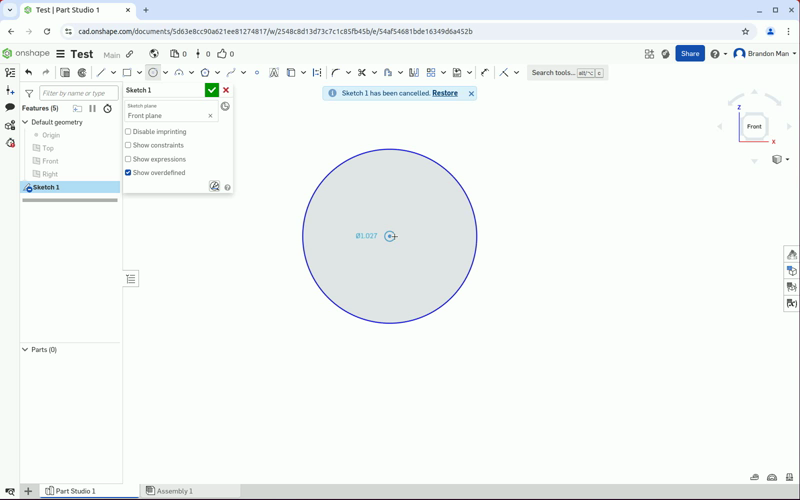
scroll(6)
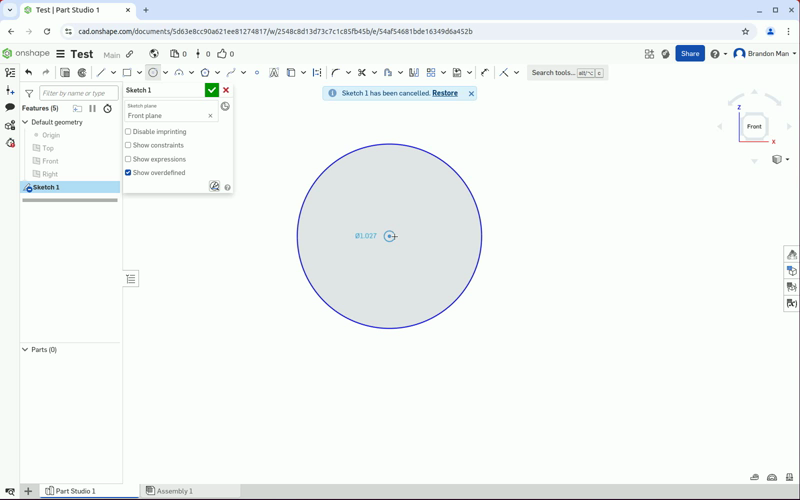
scroll(6)
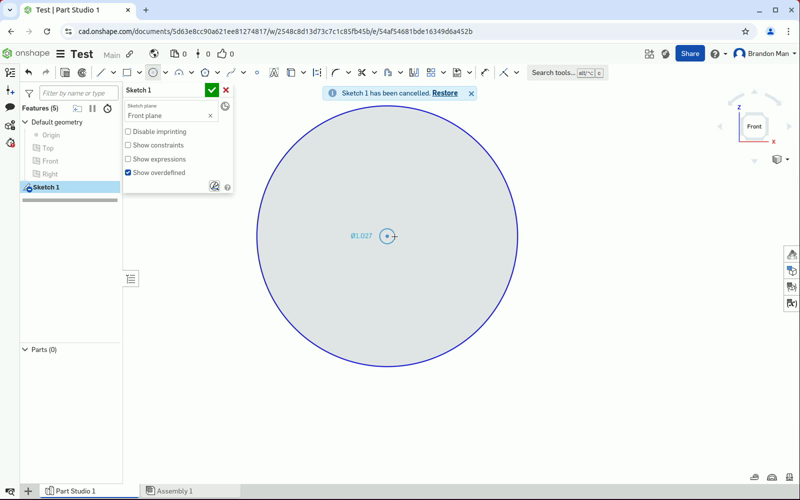
scroll(6)
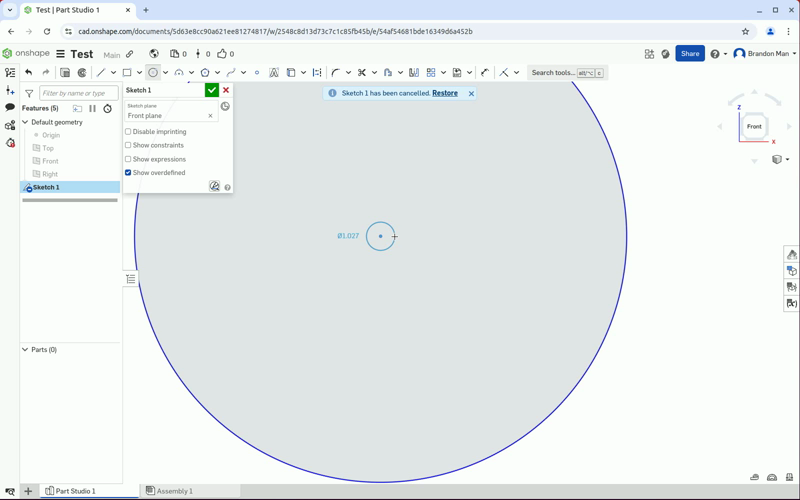
scroll(6)
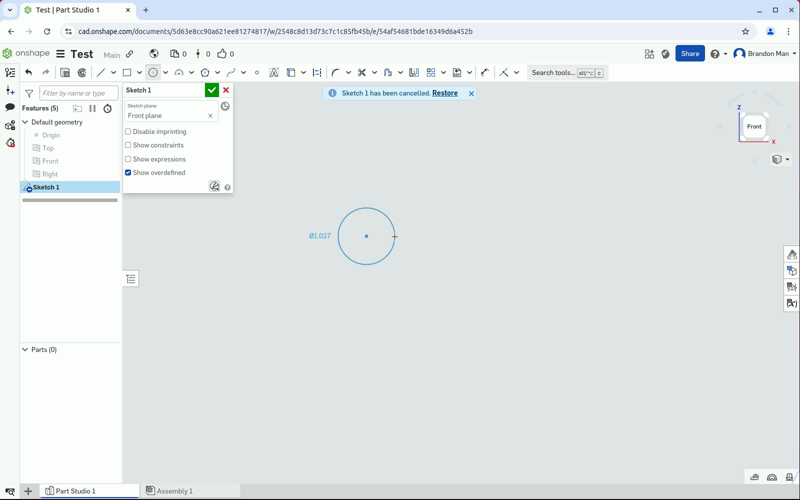
click(394, 236)
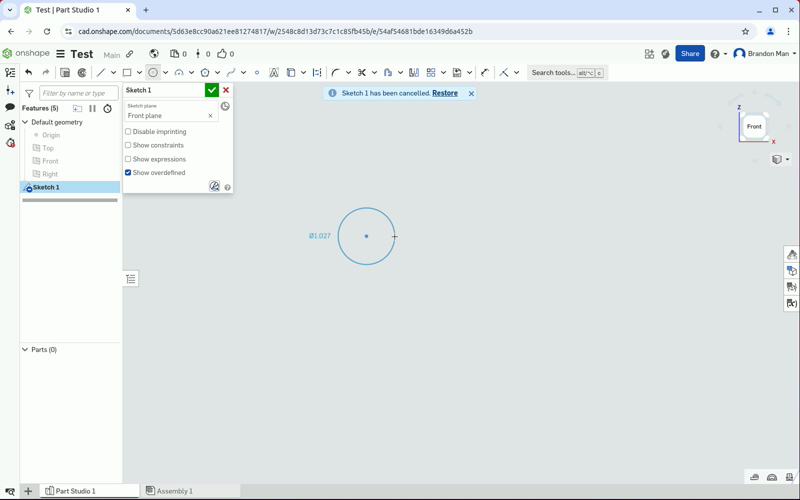
scroll(-6)
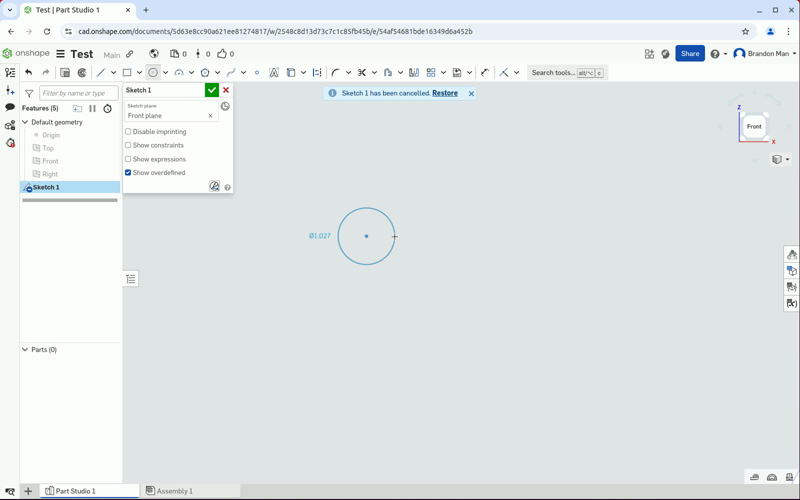
scroll(-6)
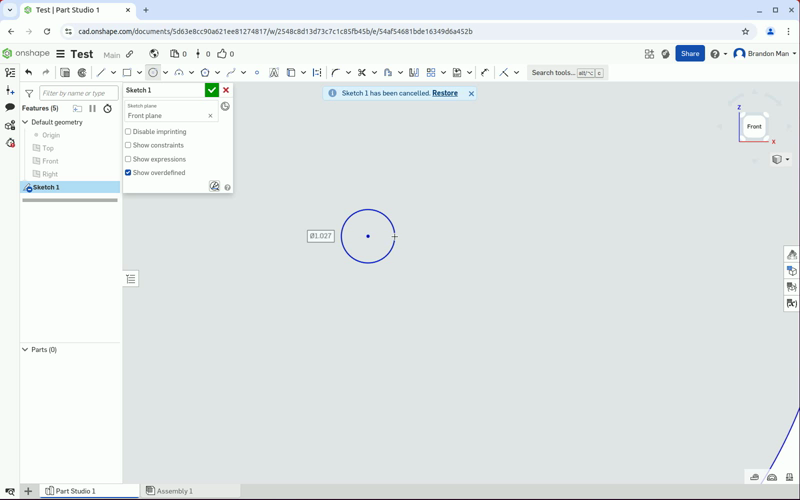
scroll(-6)
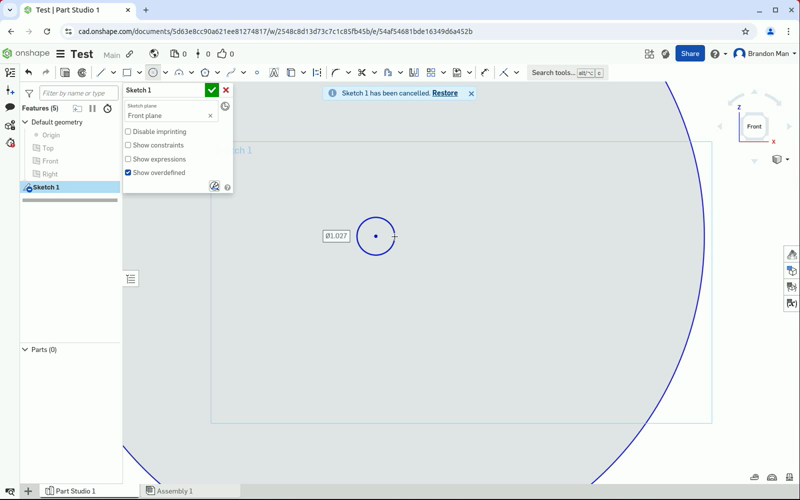
scroll(-6)
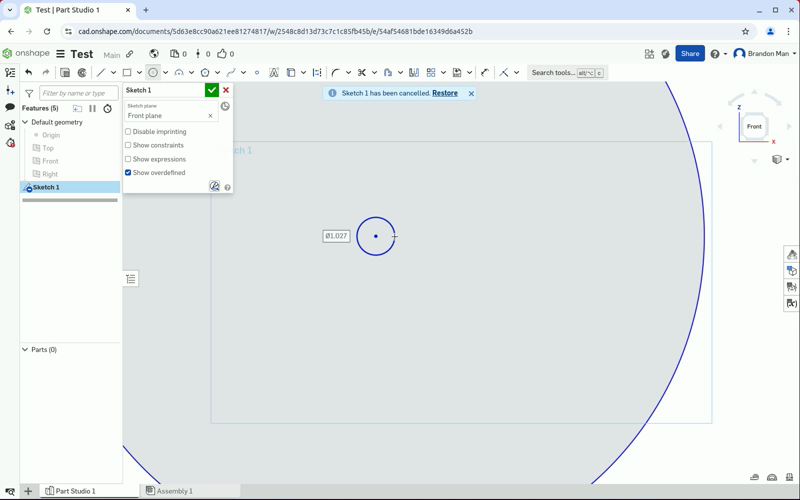
scroll(-6)
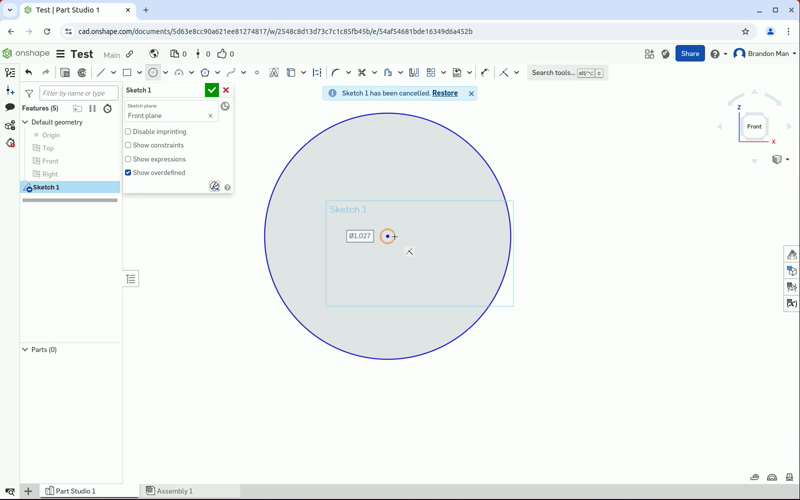
scroll(-6)
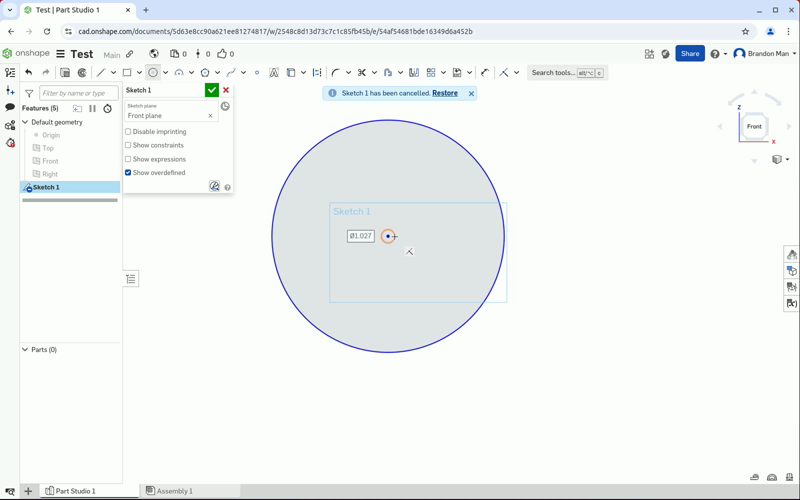
scroll(-6)
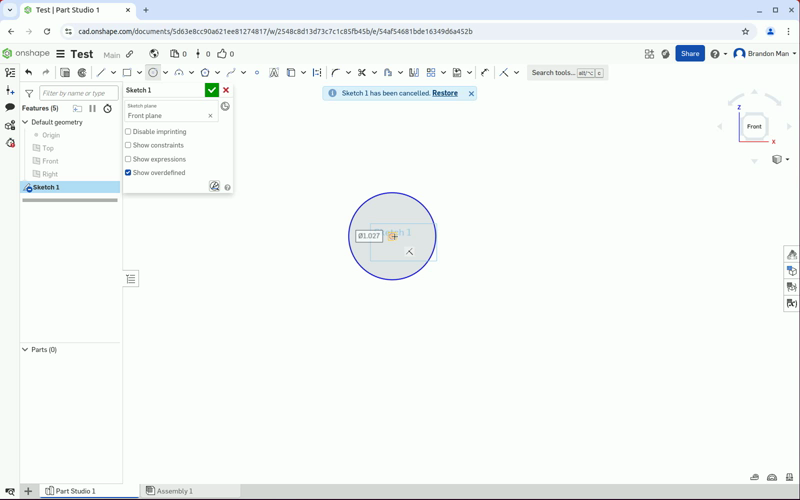
key(esc)
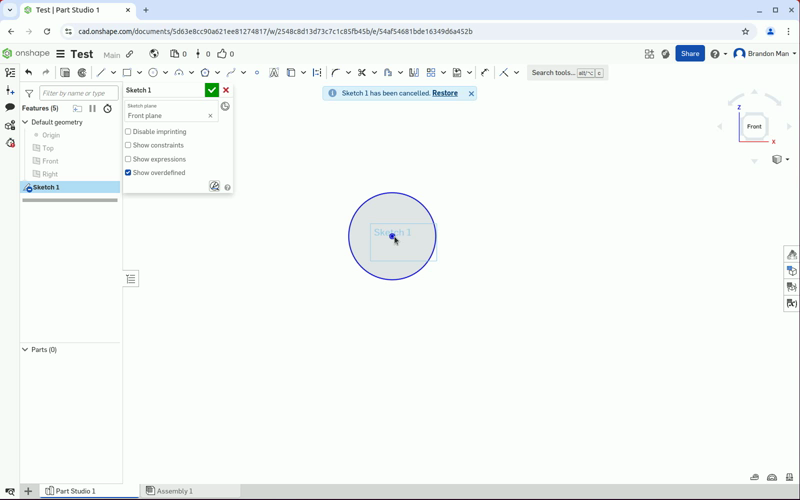
mouse_move(384, 221)
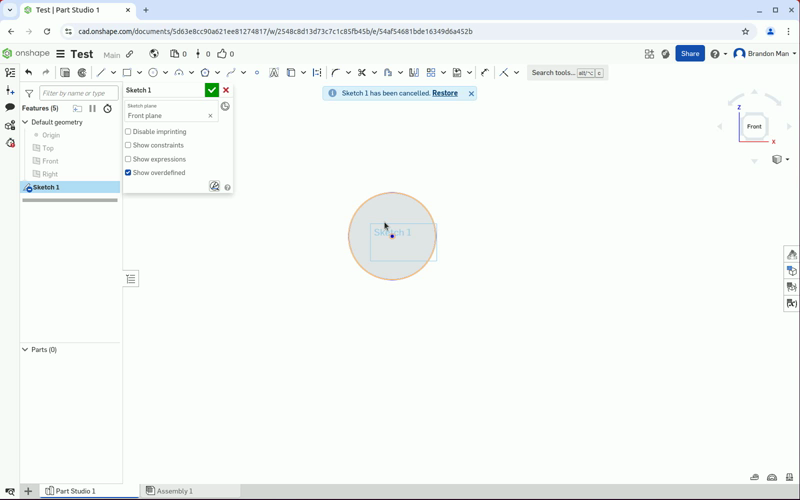
click(384, 221)
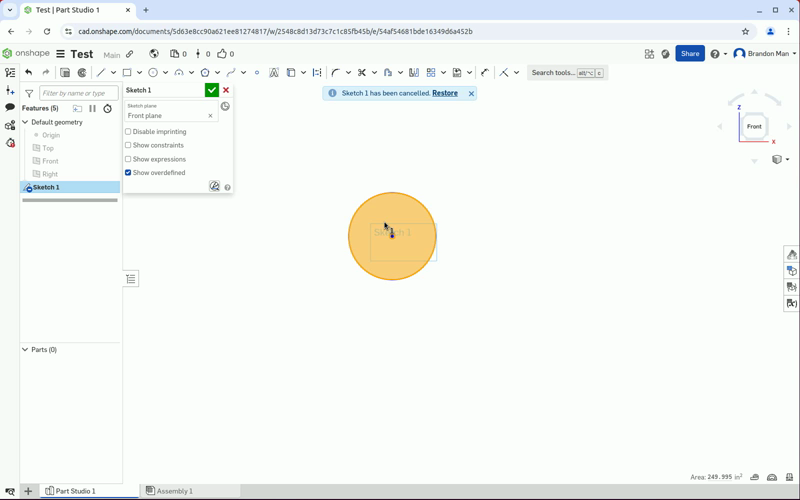
mouse_move(73, 352)
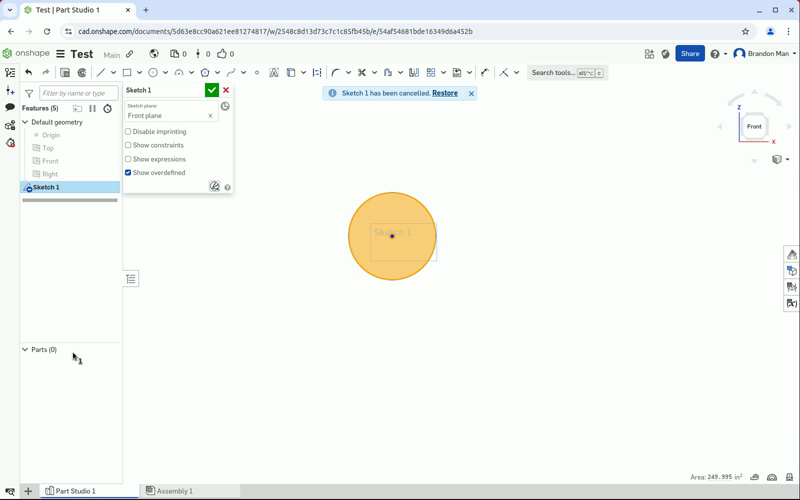
key(shift+y)
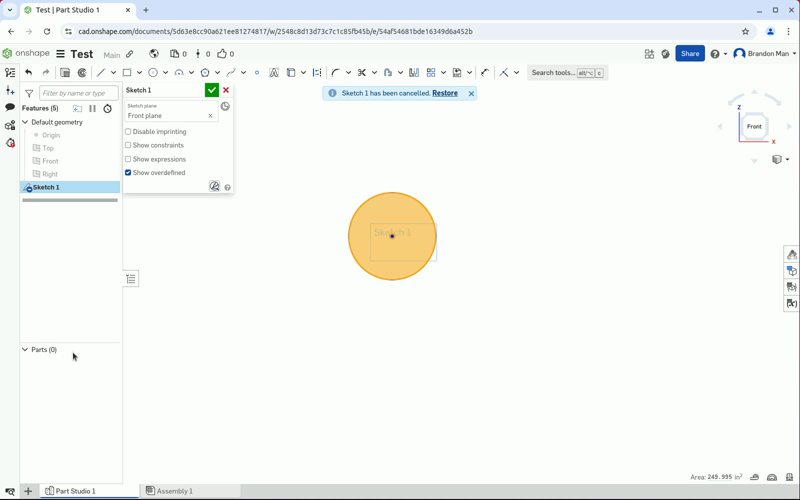
key(shift+e)
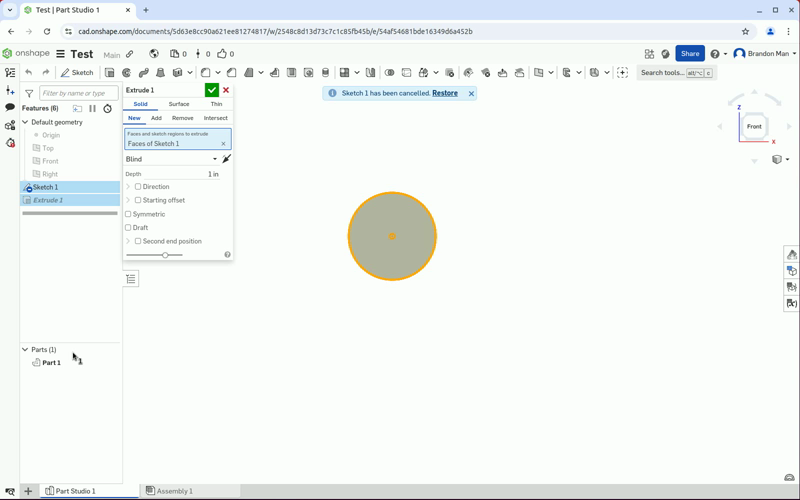
mouse_move(143, 106)
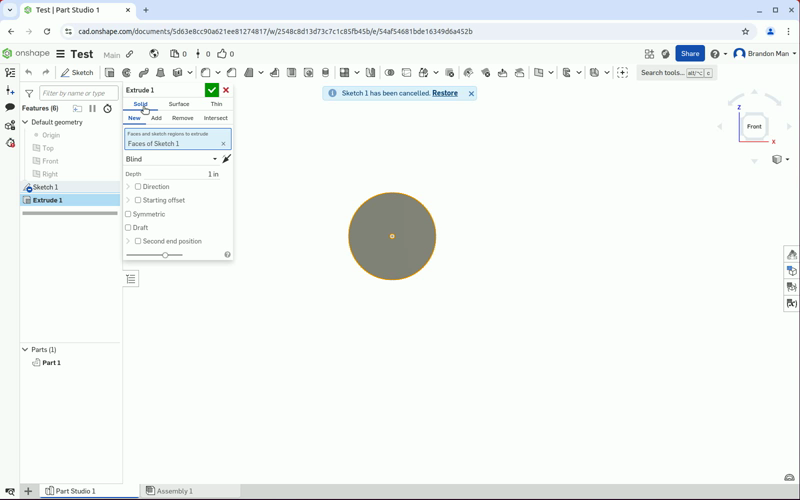
click(143, 106)
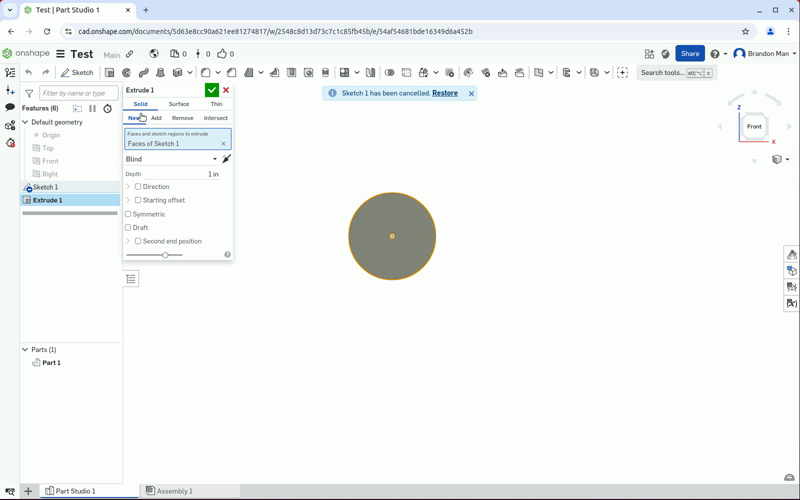
mouse_move(137, 120)
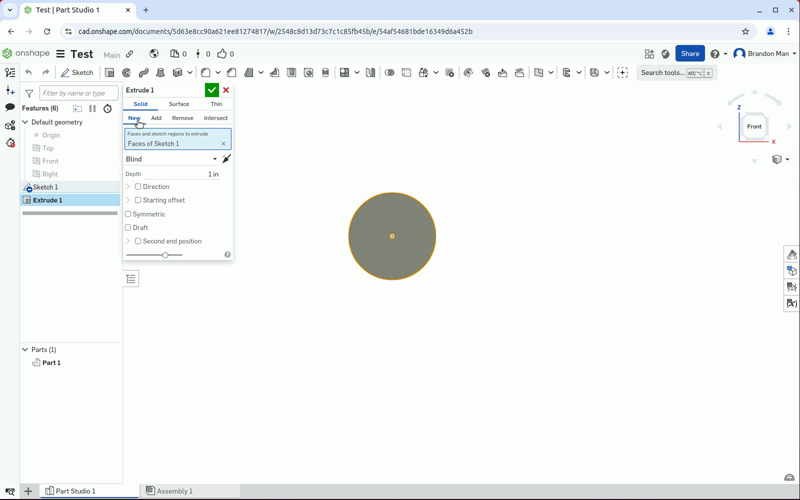
click(137, 120)
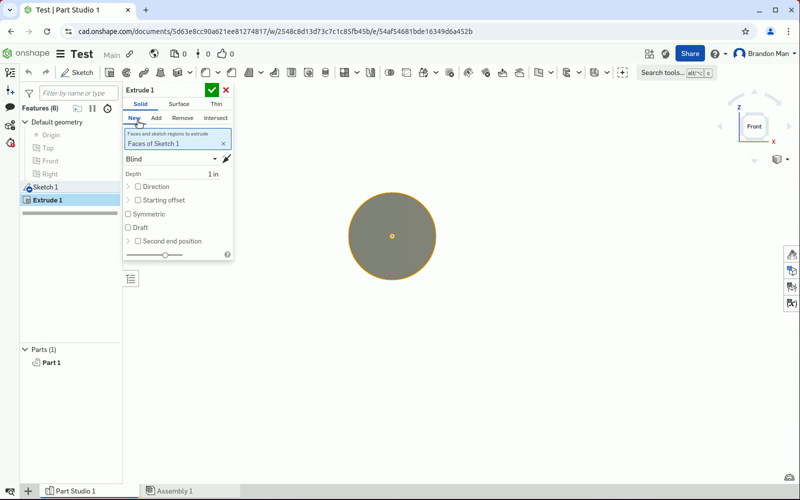
key(tab, 4)
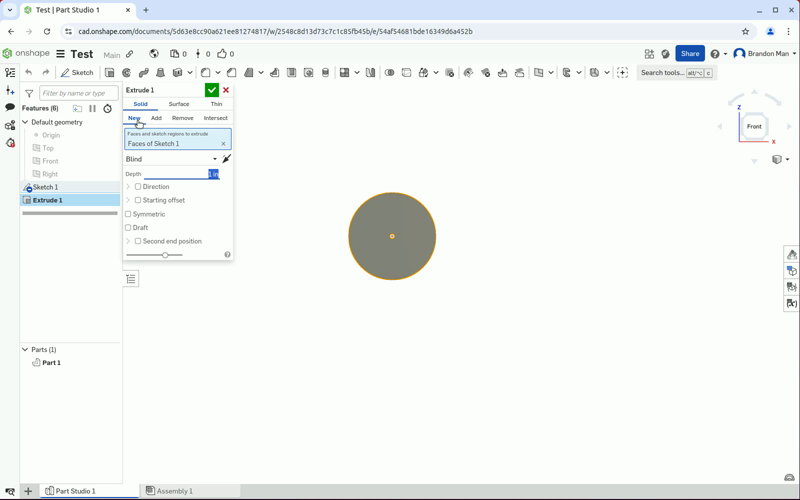
text(2.889)
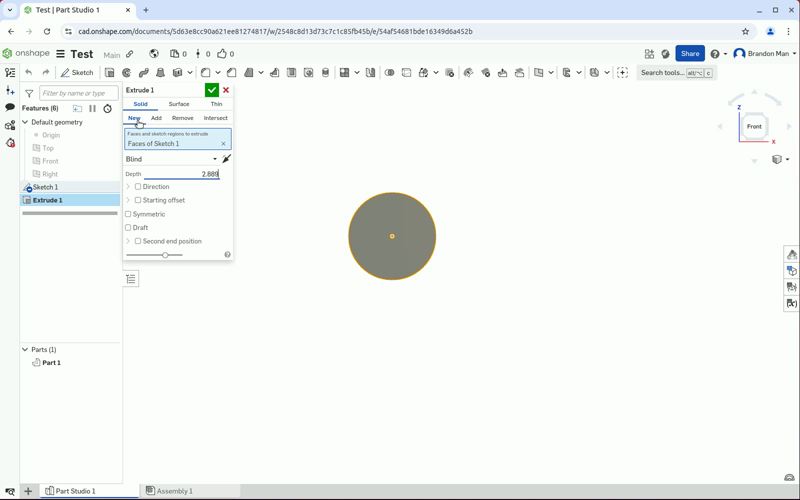
key(enter)
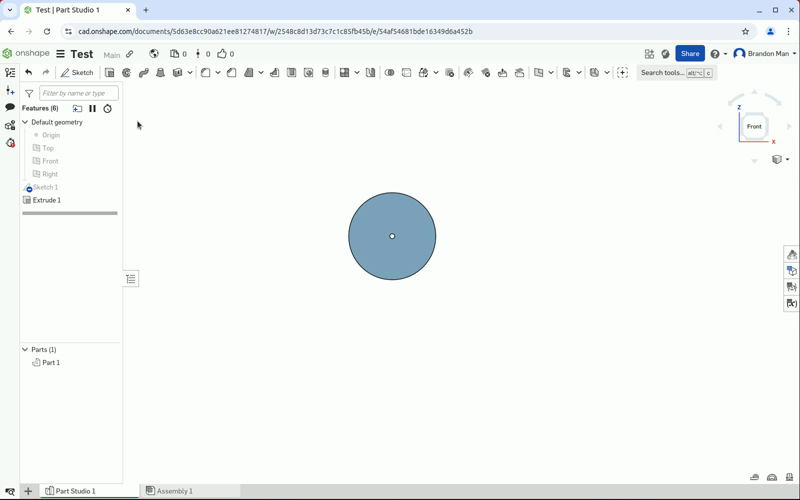
key(shift+h)
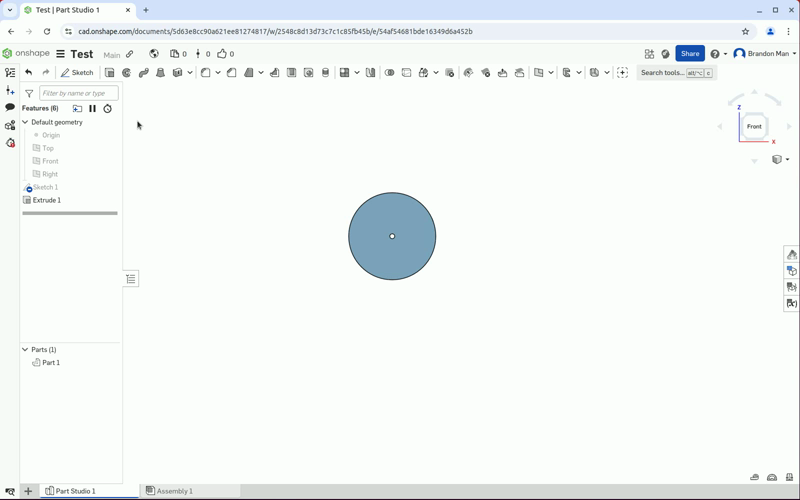
key(shift+h)
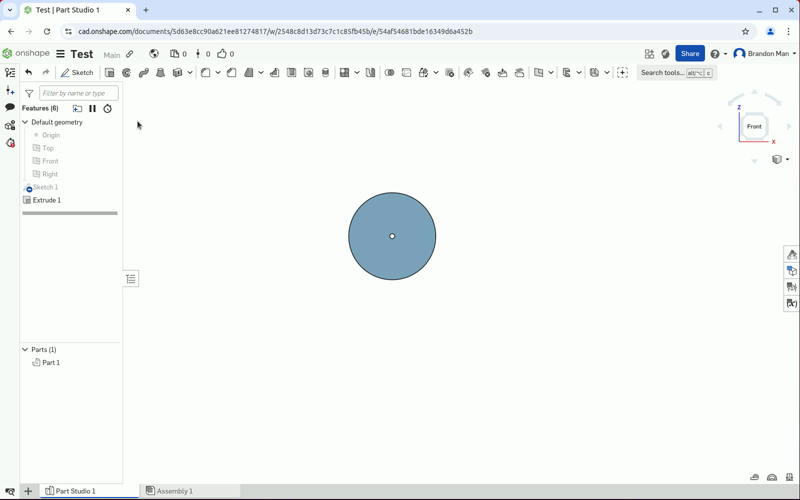
mouse_move(73, 189)
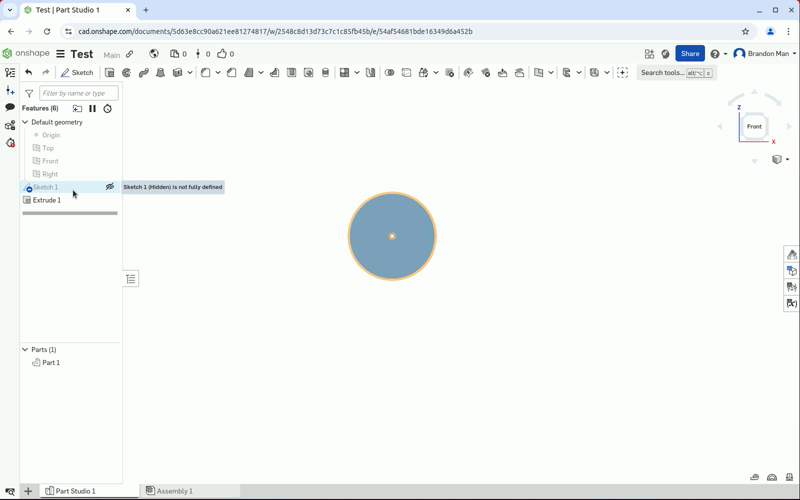
click(73, 189)
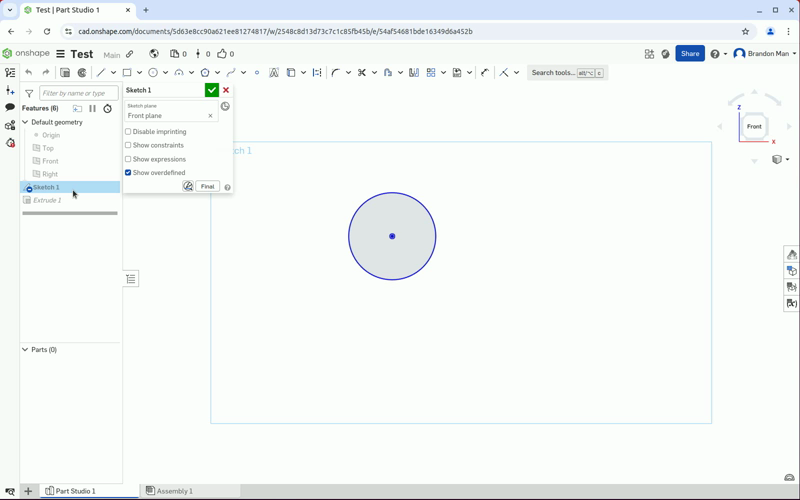
mouse_move(229, 92)
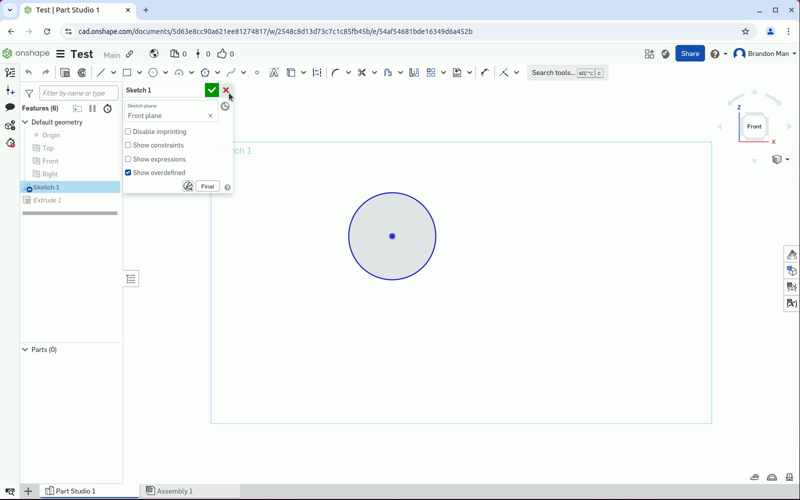
click(229, 92)
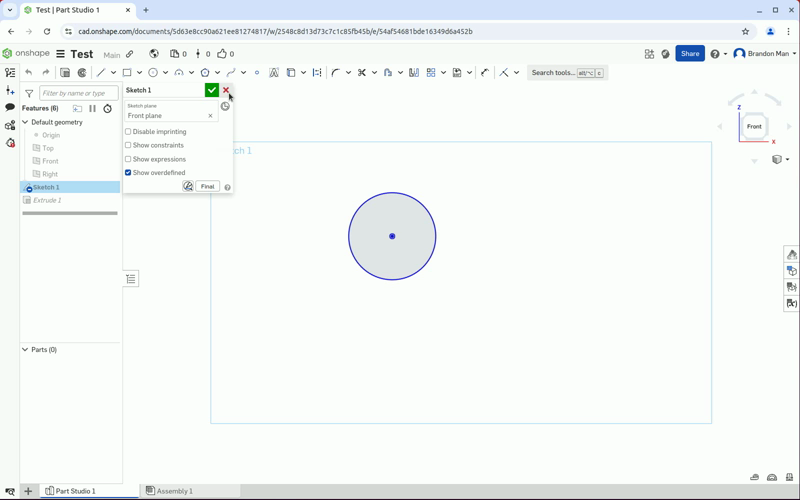
key(shift+s)
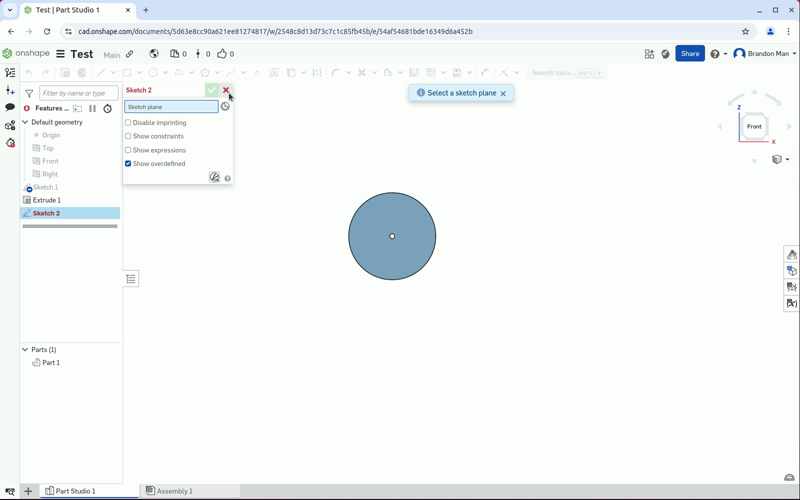
mouse_move(73, 163)
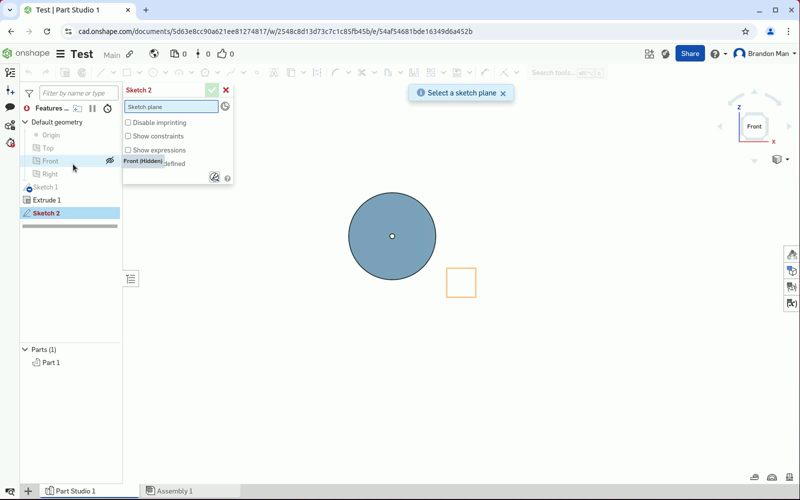
click(73, 163)
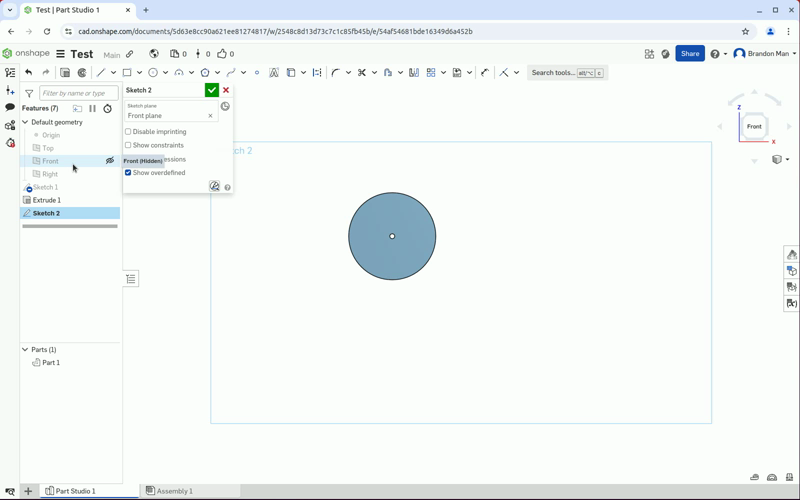
mouse_move(73, 352)
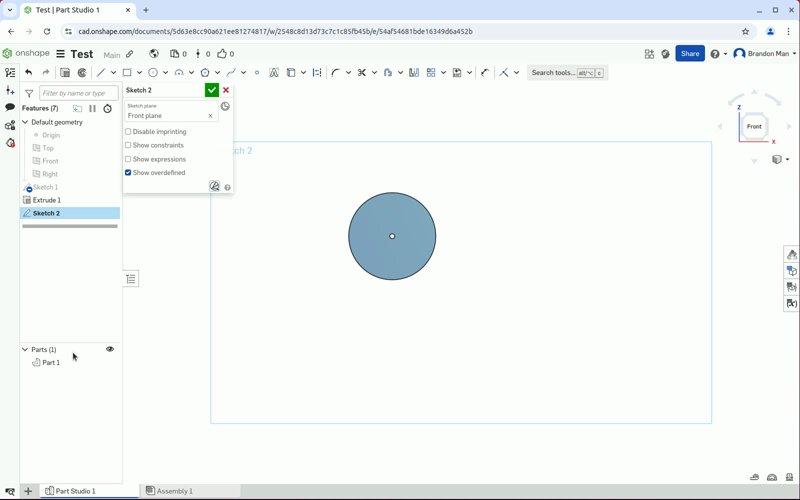
key(y)
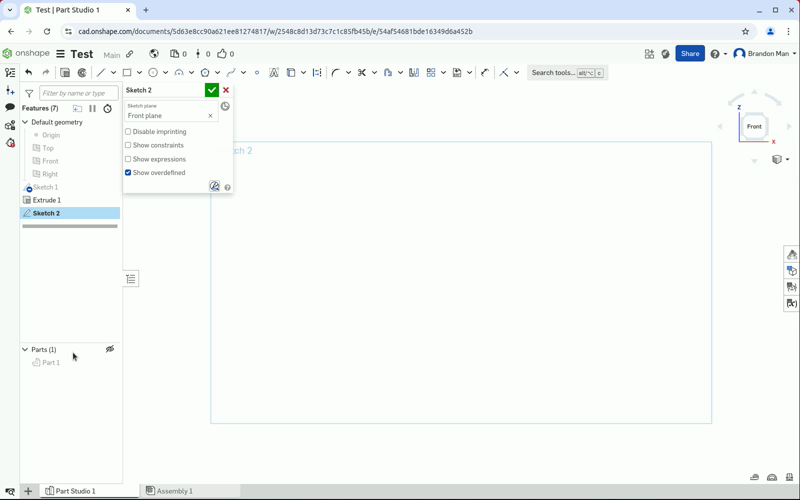
key(c)
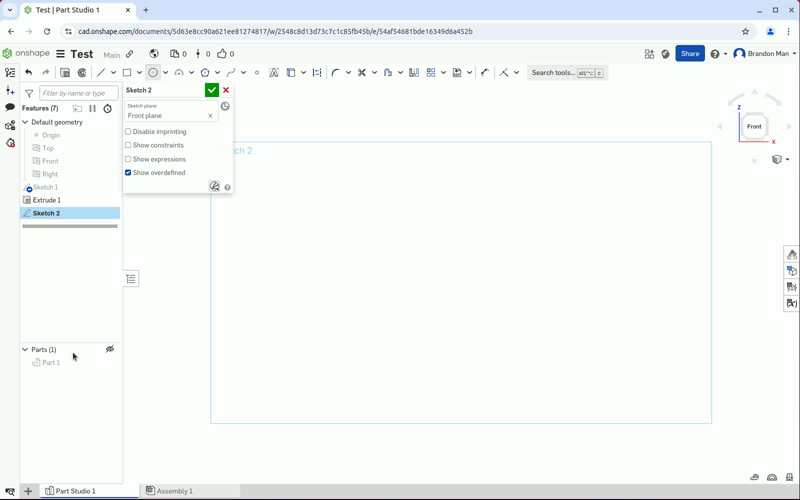
key_down(shift)
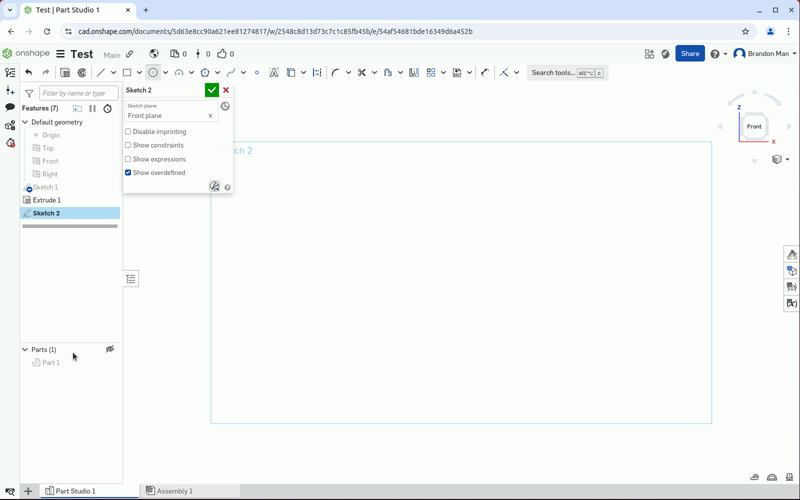
mouse_move(485, 253)
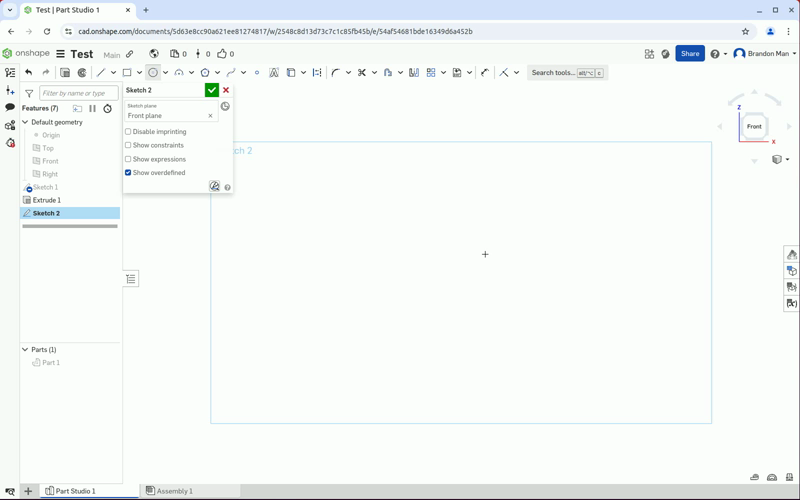
click(485, 253)
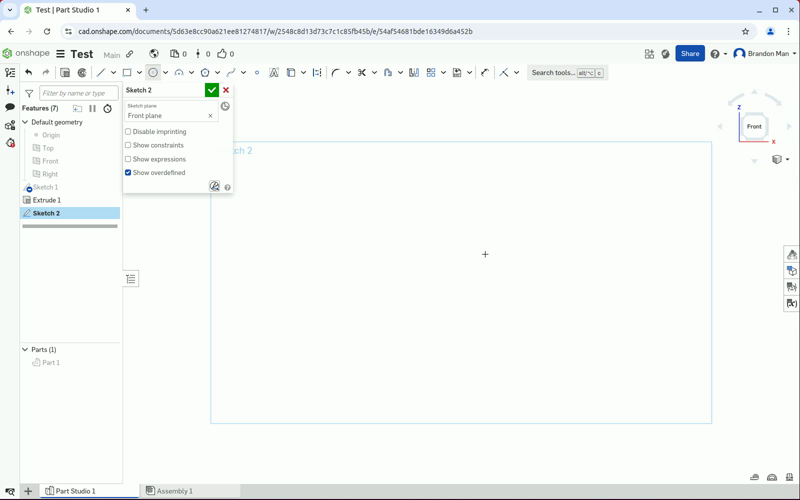
key_up(shift)
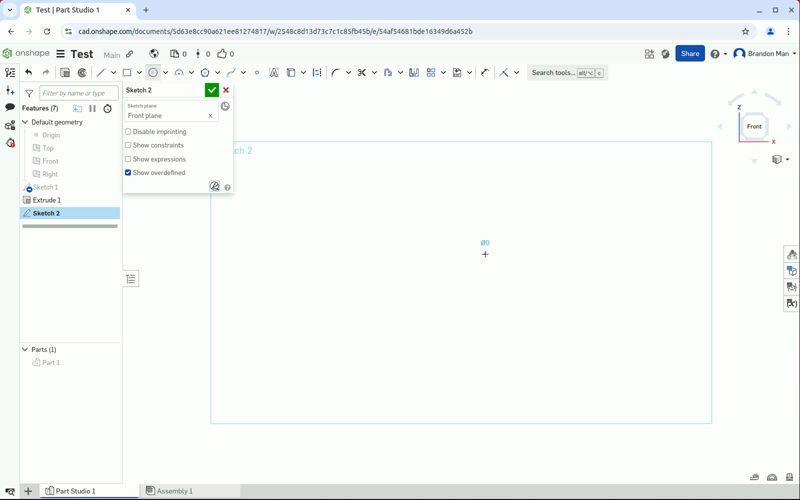
mouse_move(507, 253)
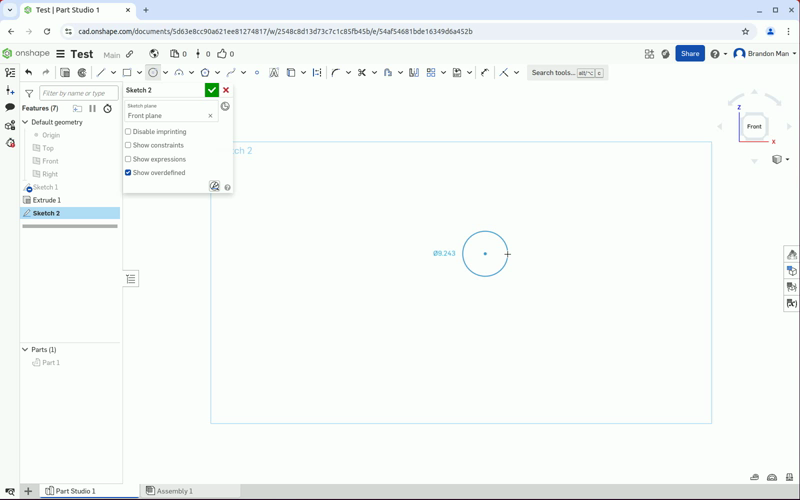
click(507, 253)
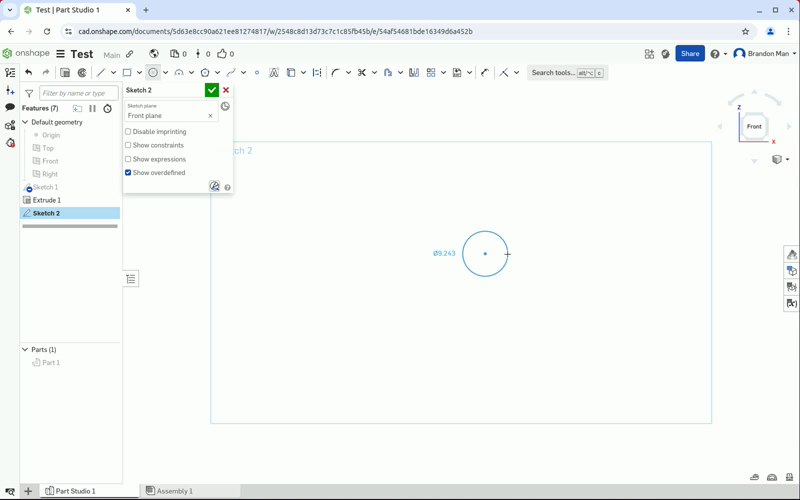
key(esc)
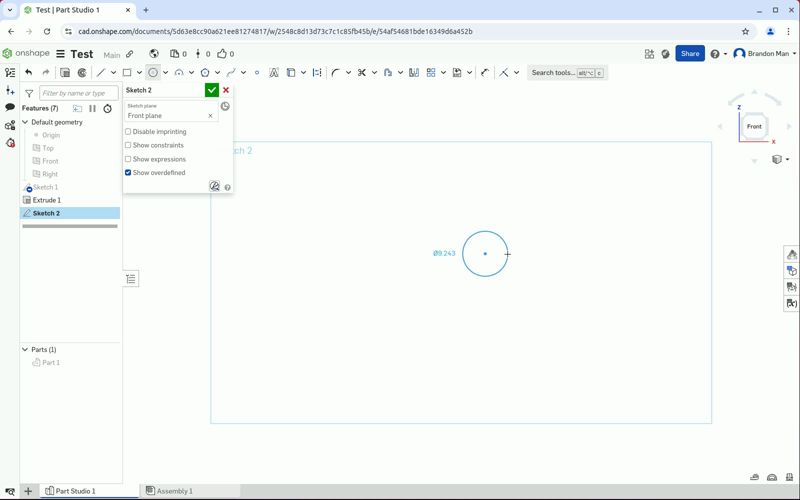
key(c)
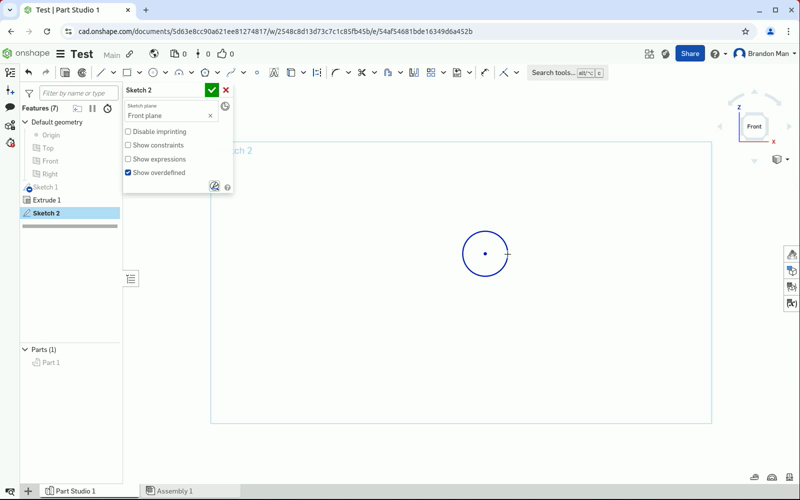
key_down(shift)
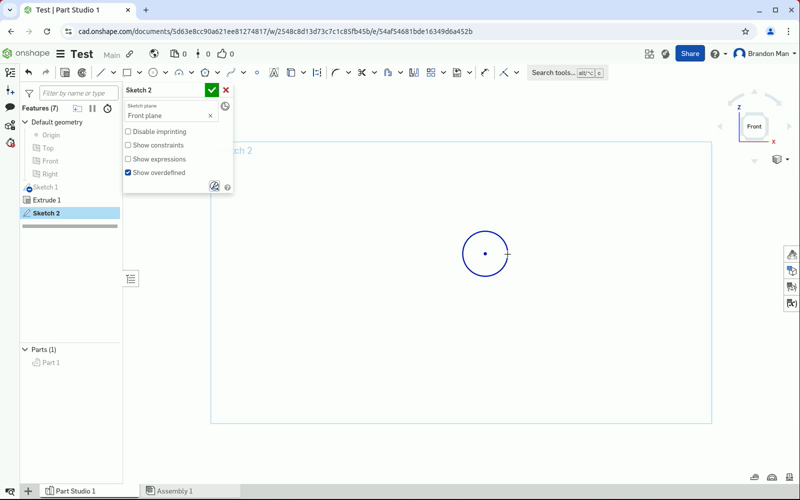
mouse_move(485, 253)
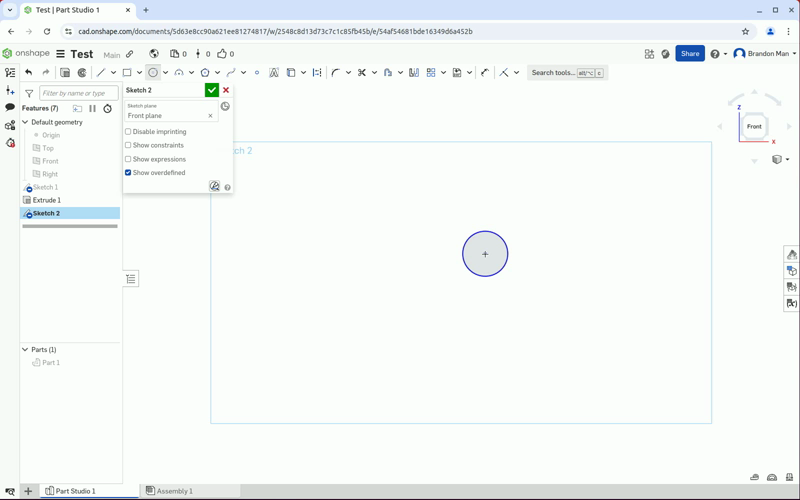
click(485, 253)
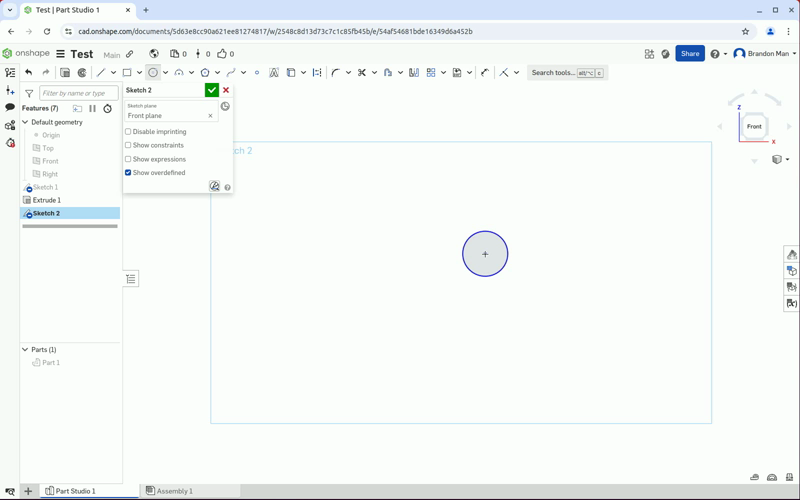
key_up(shift)
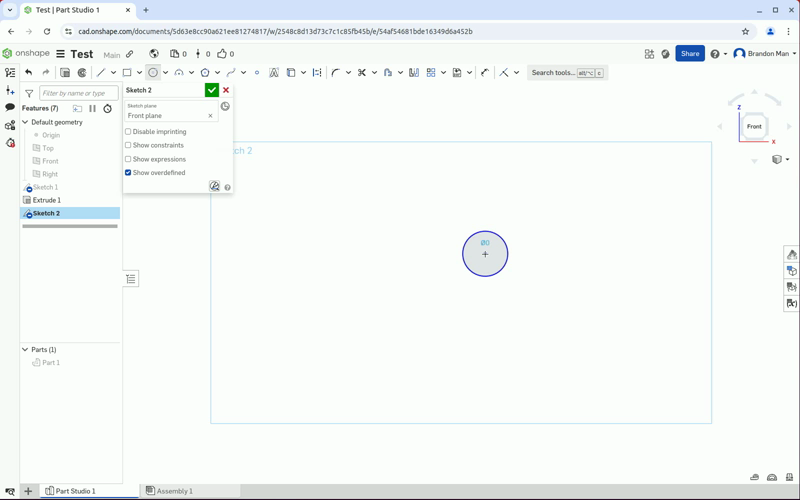
mouse_move(487, 253)
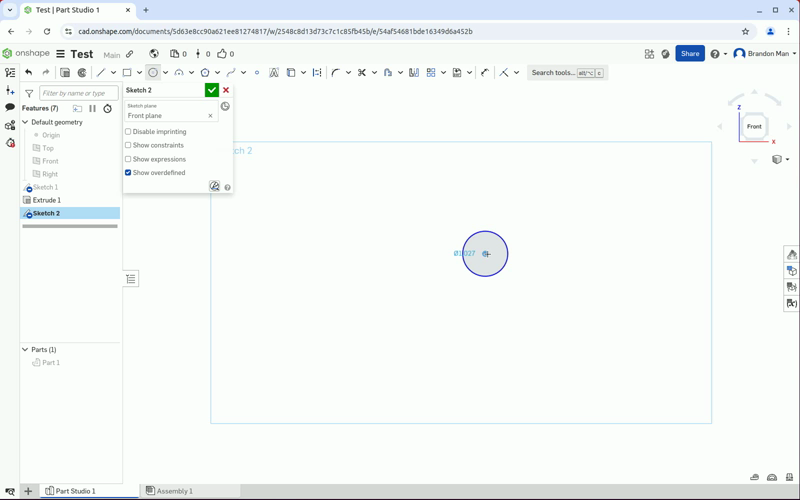
scroll(6)
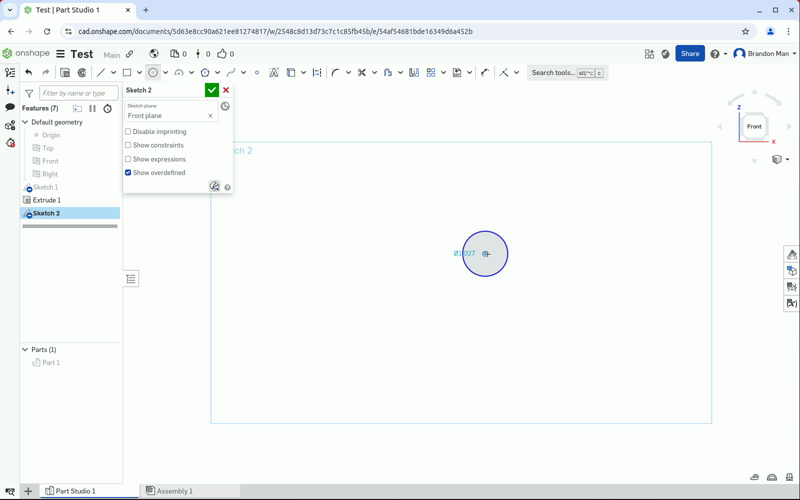
scroll(6)
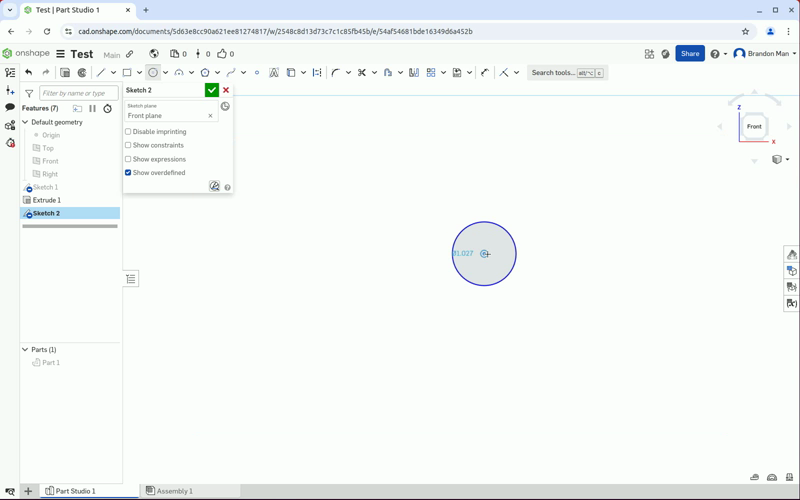
scroll(6)
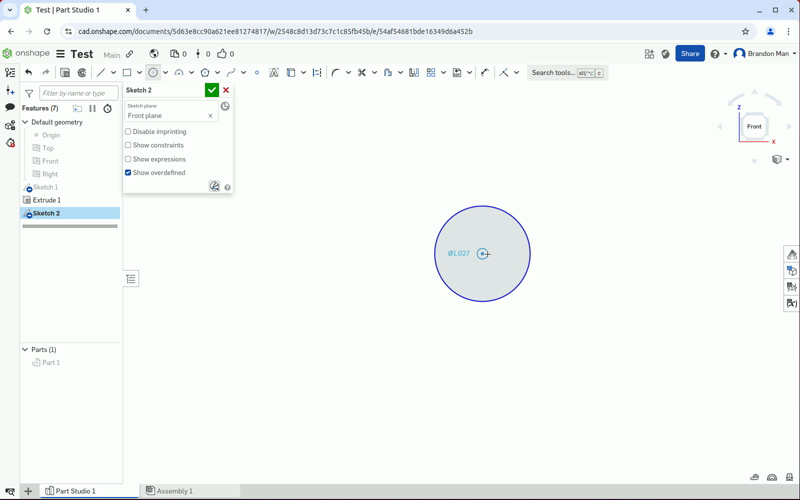
scroll(6)
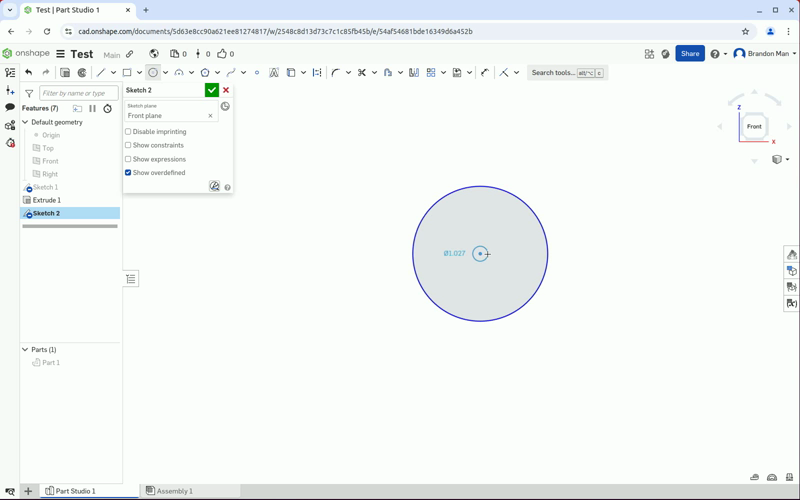
scroll(6)
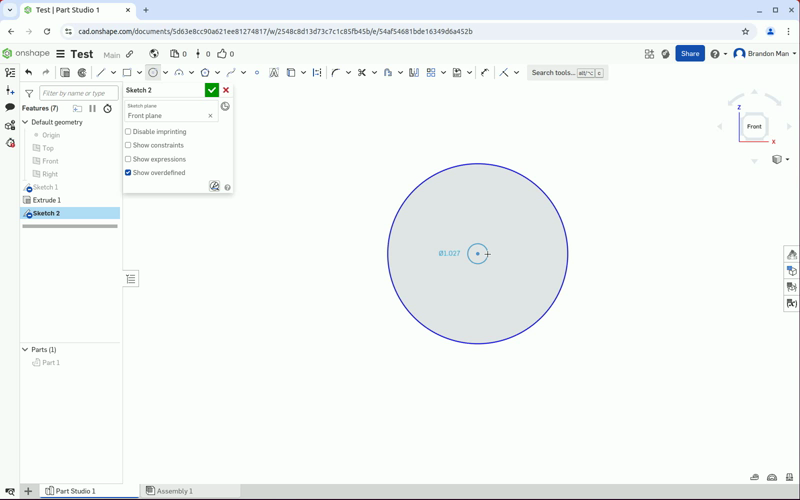
scroll(6)
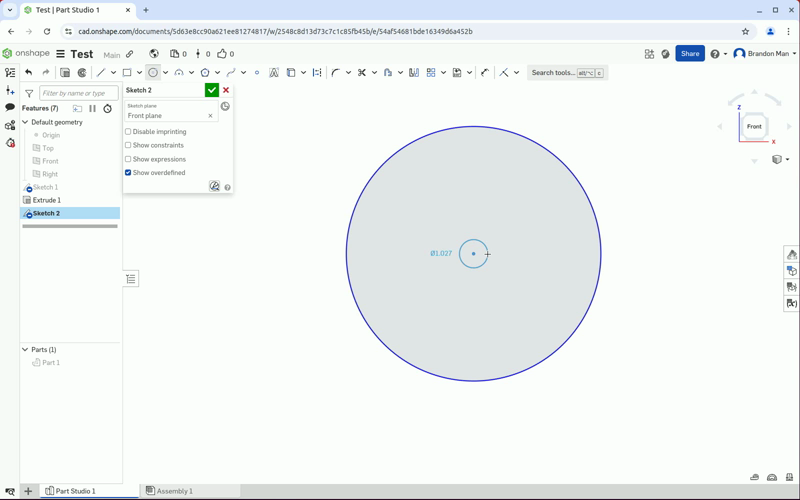
scroll(6)
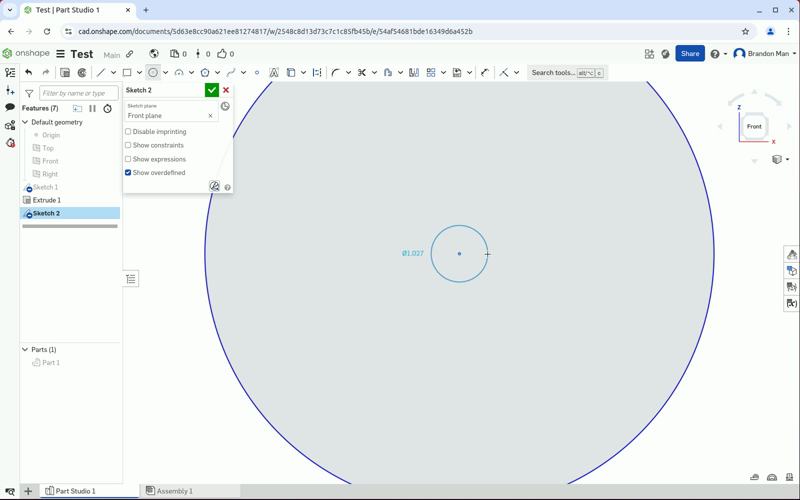
click(487, 253)
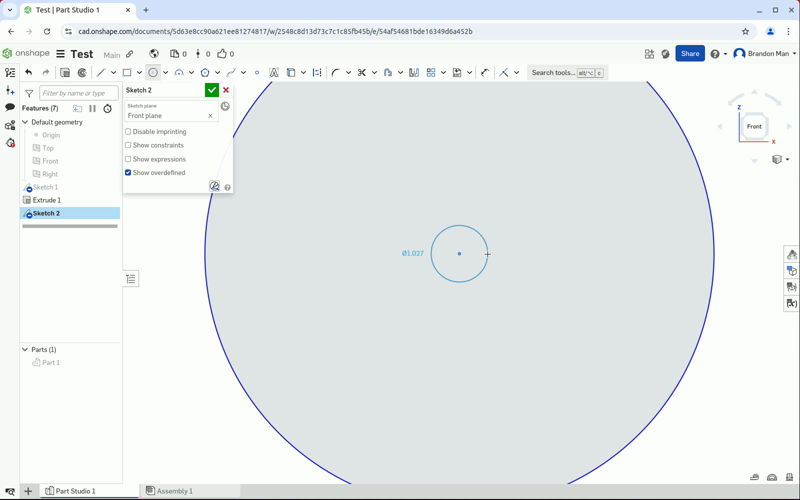
scroll(-6)
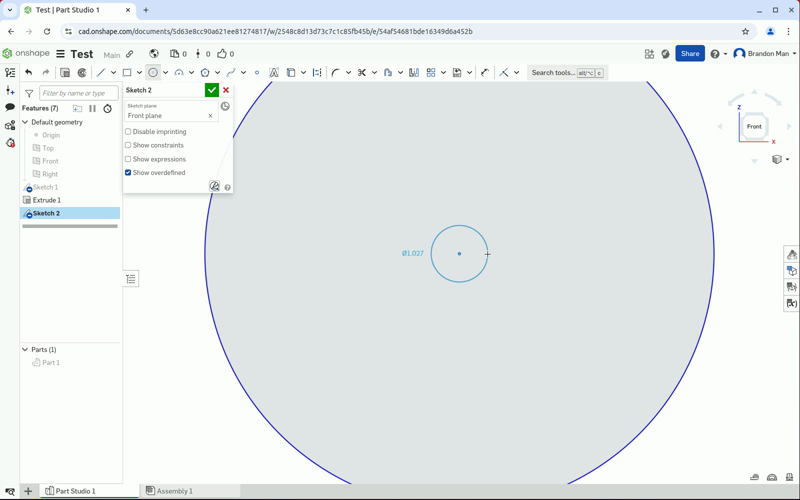
scroll(-6)
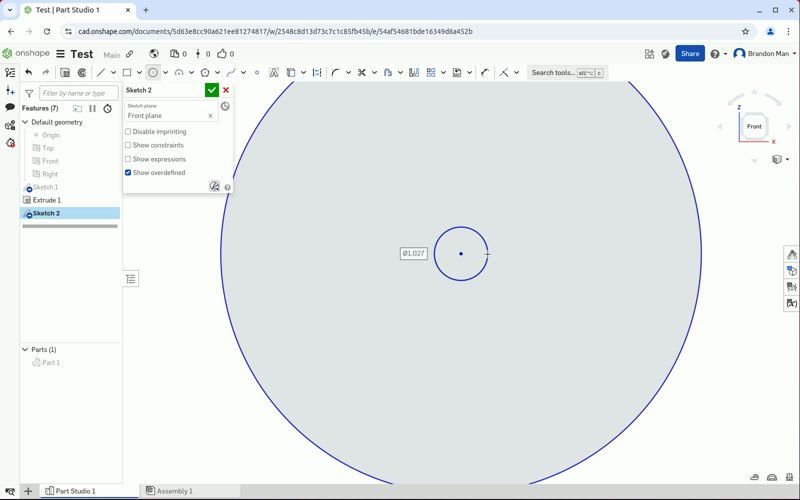
scroll(-6)
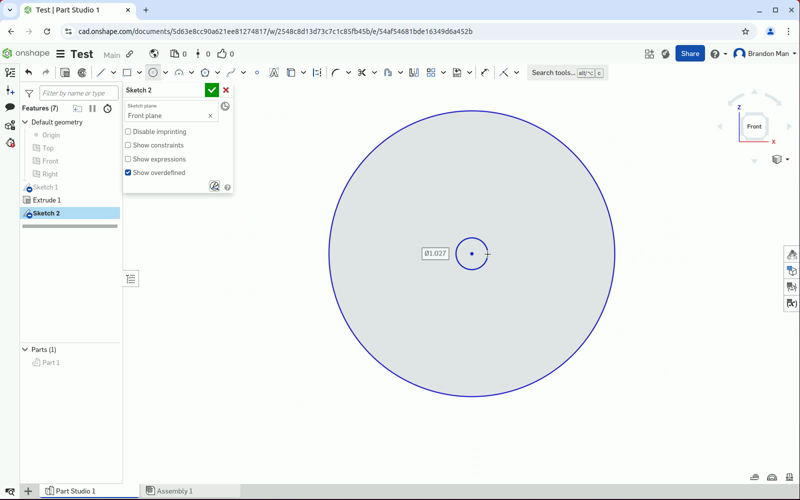
scroll(-6)
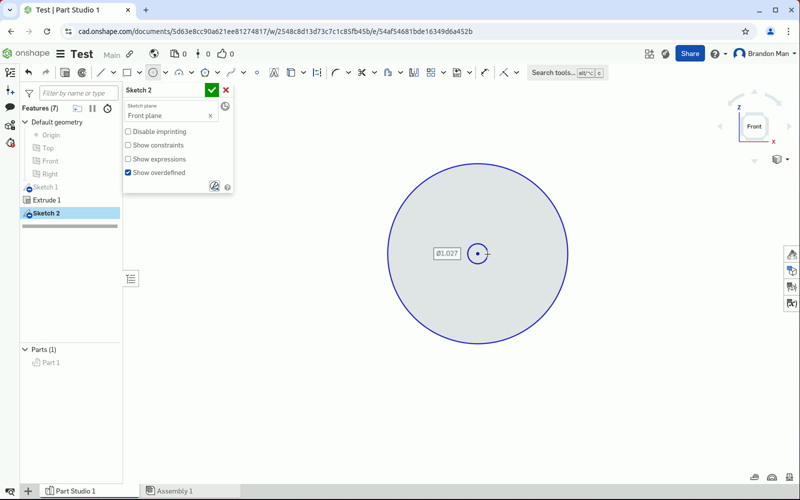
scroll(-6)
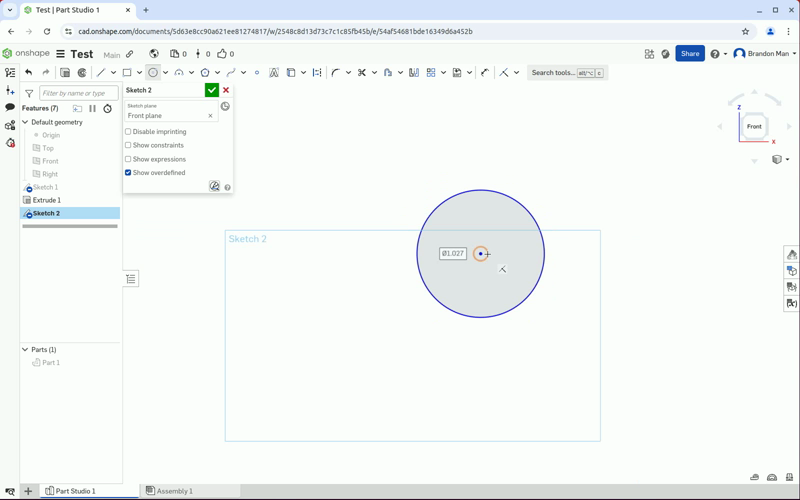
scroll(-6)
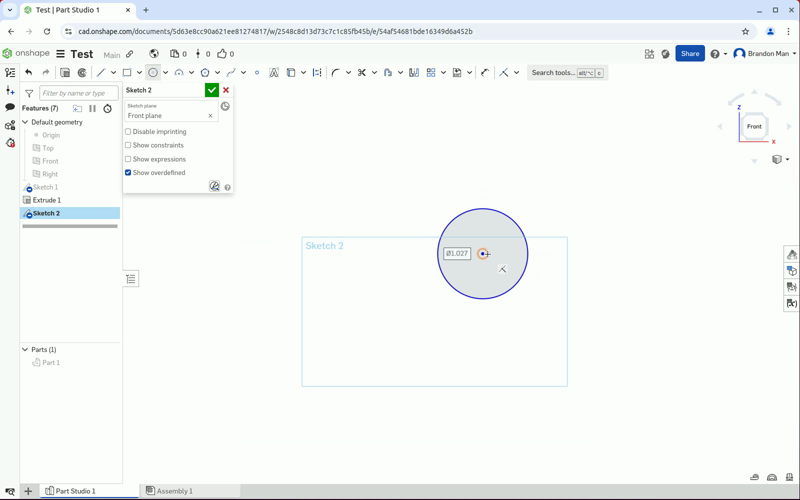
scroll(-6)
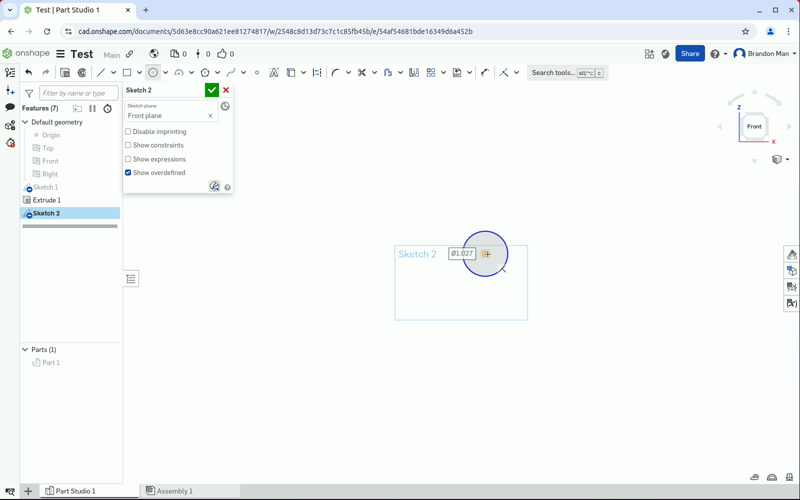
key(esc)
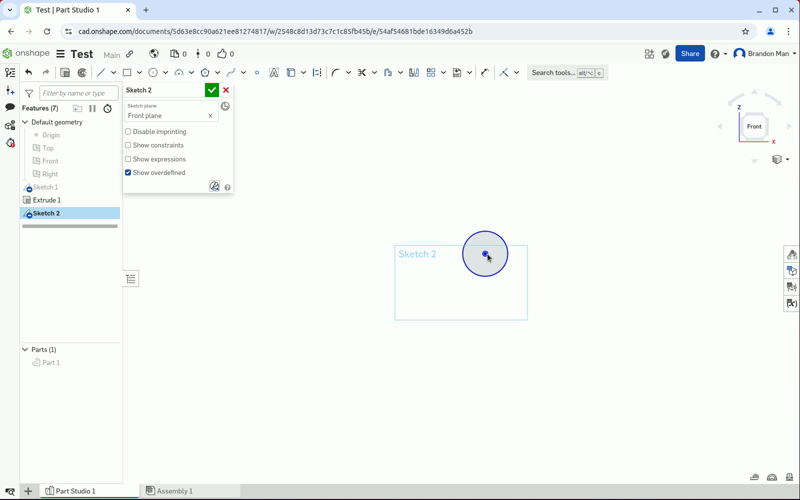
mouse_move(479, 258)
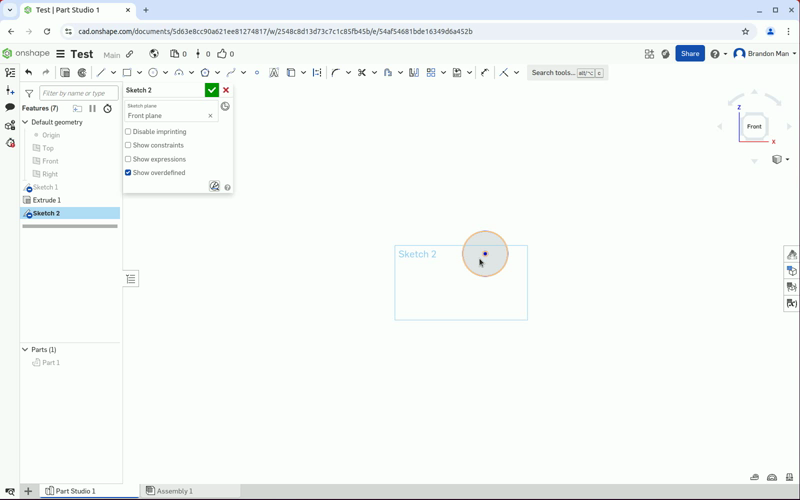
scroll(6)
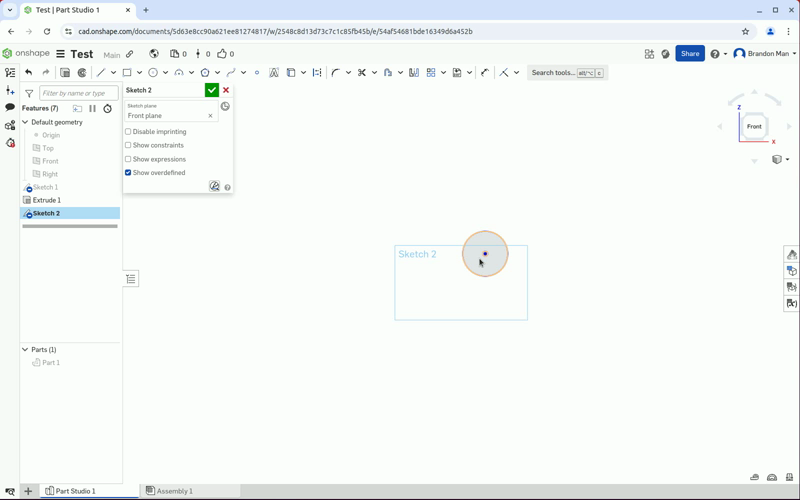
scroll(6)
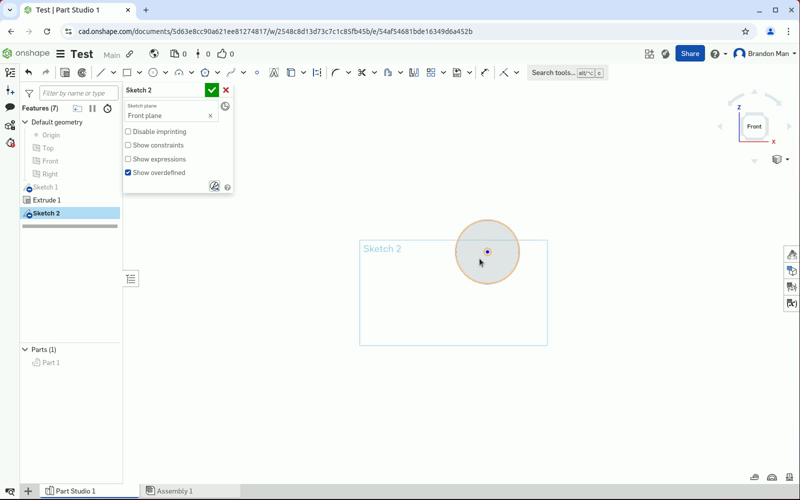
scroll(6)
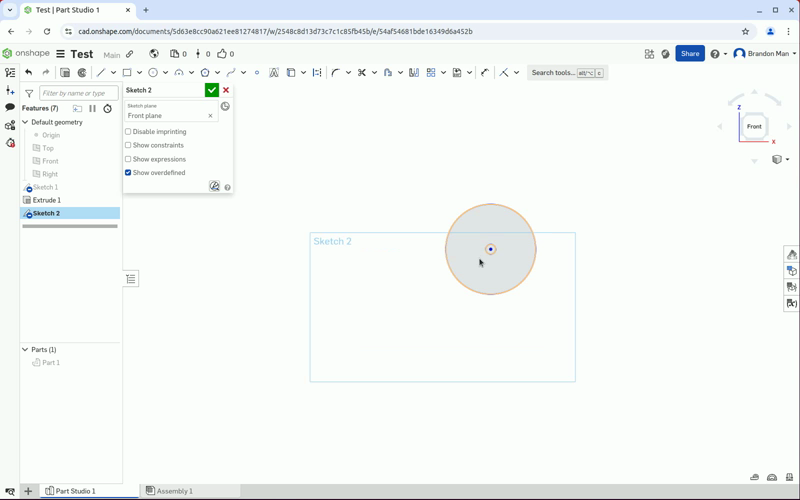
scroll(6)
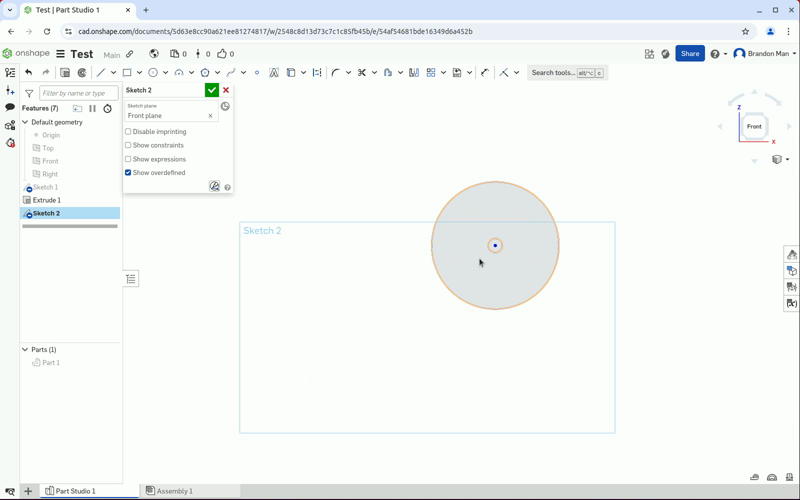
scroll(6)
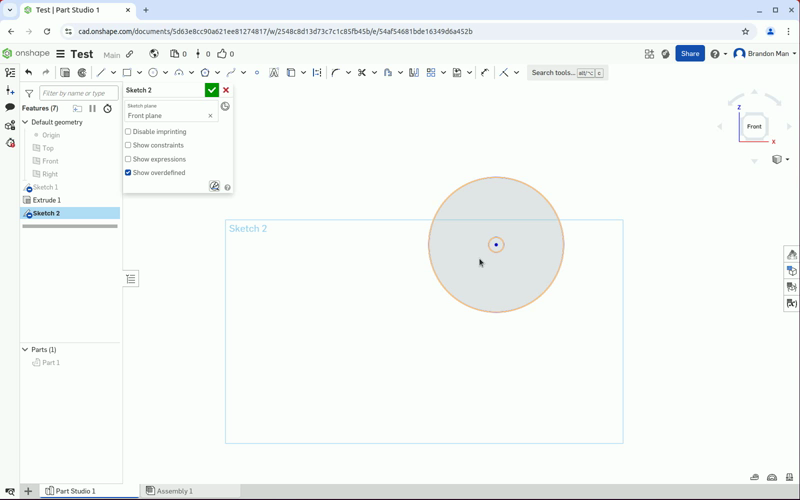
scroll(6)
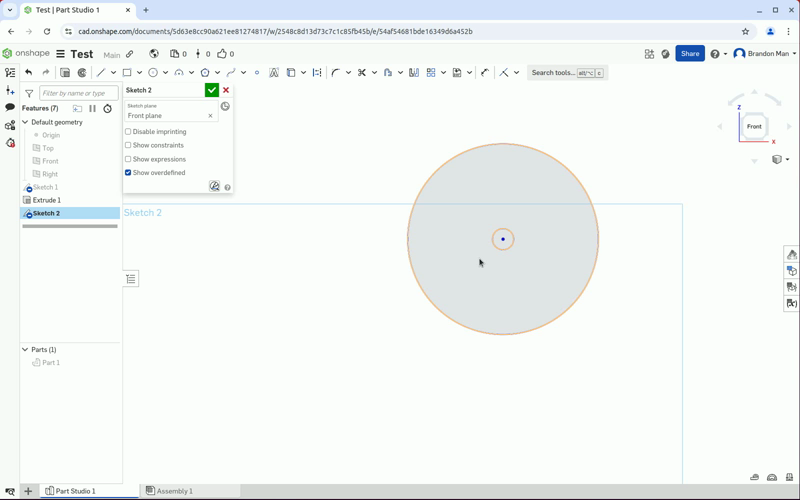
scroll(6)
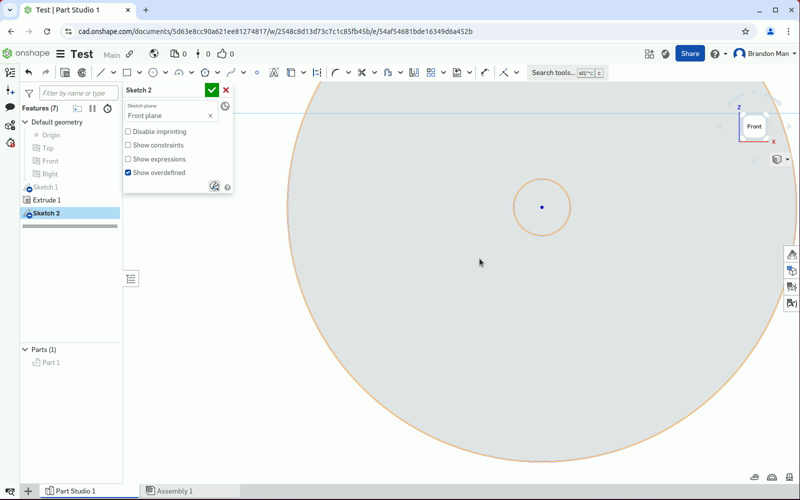
click(479, 258)
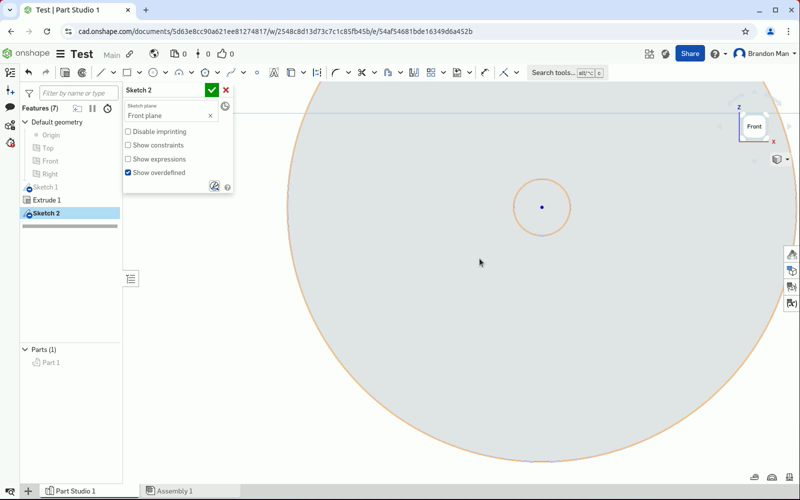
scroll(-6)
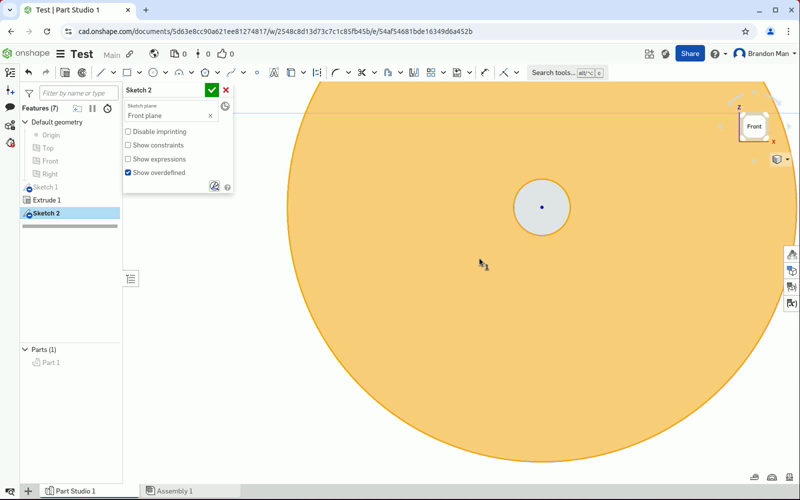
scroll(-6)
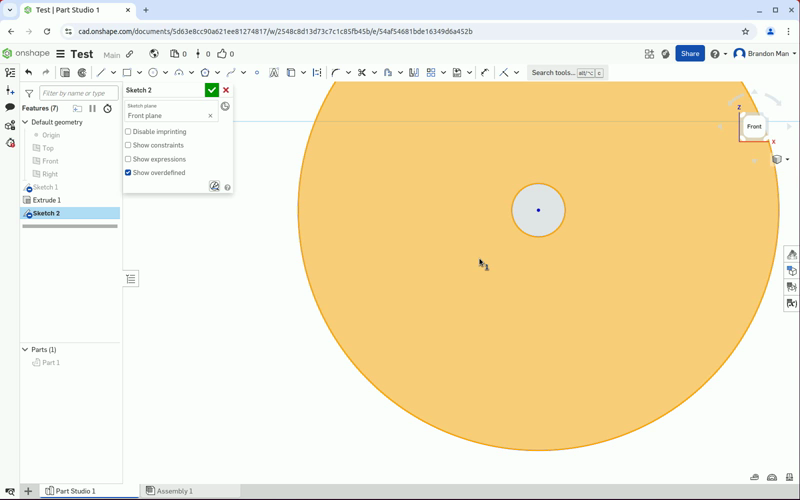
scroll(-6)
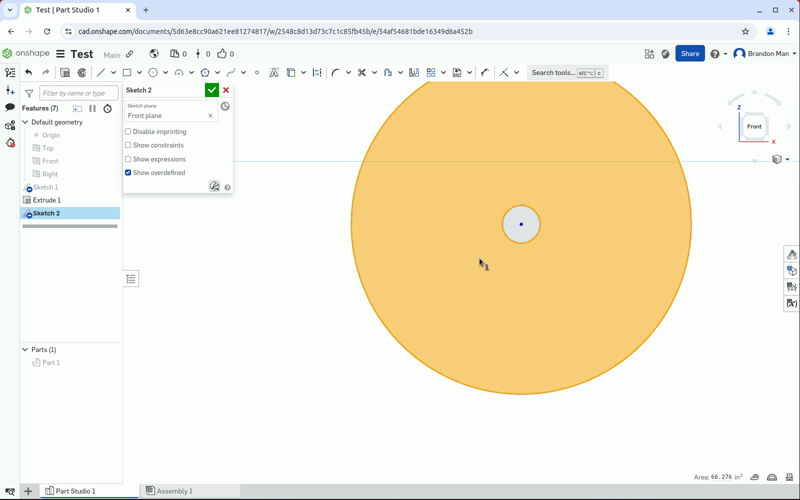
scroll(-6)
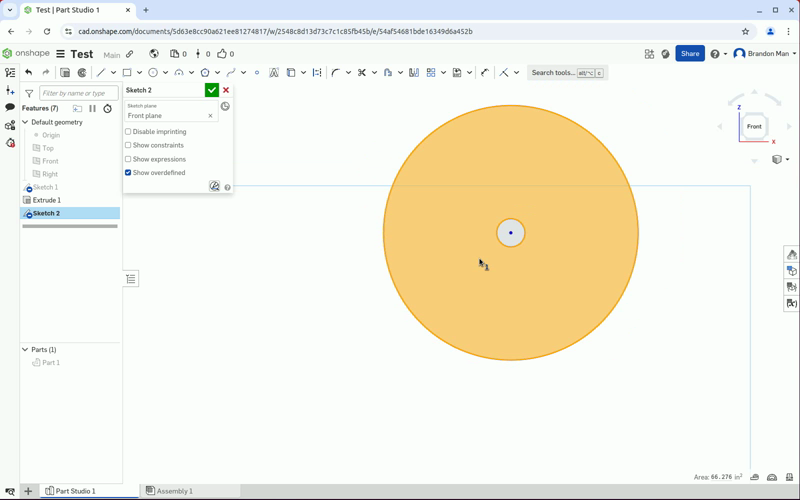
scroll(-6)
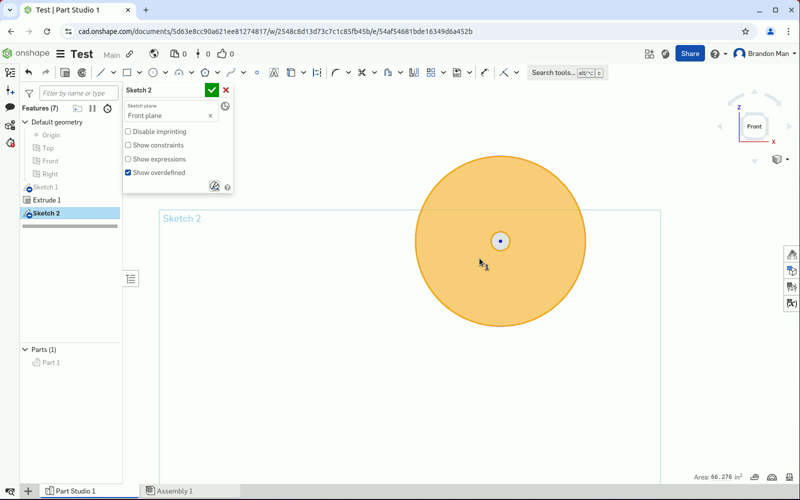
scroll(-6)
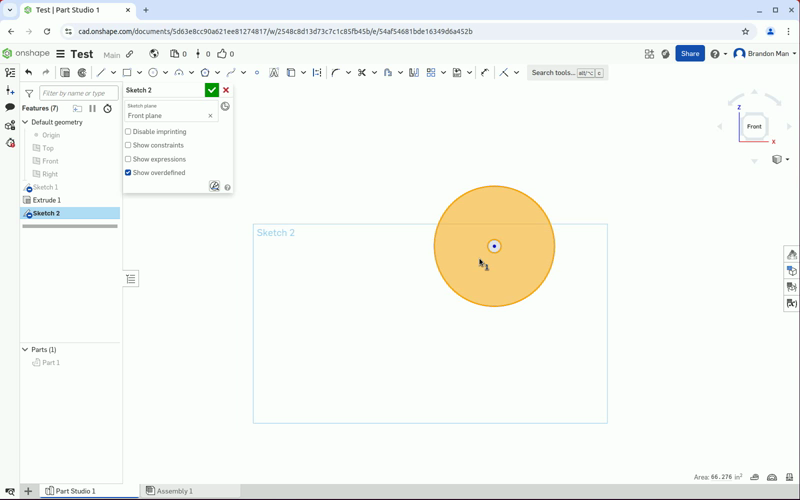
scroll(-6)
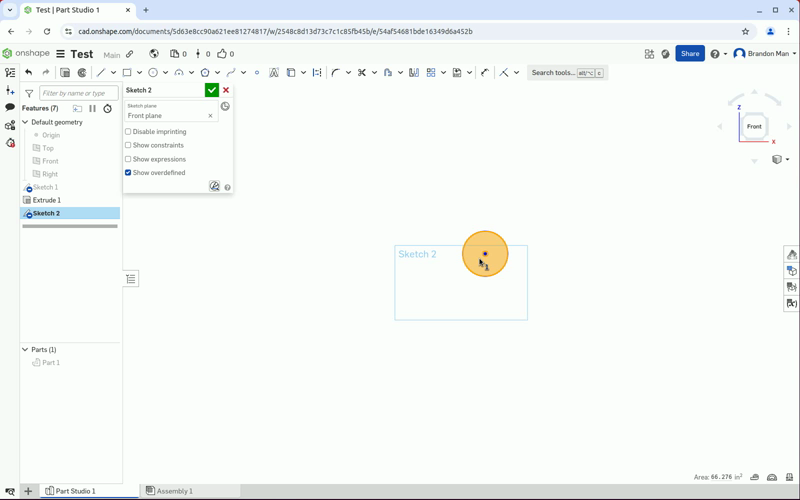
mouse_move(73, 352)
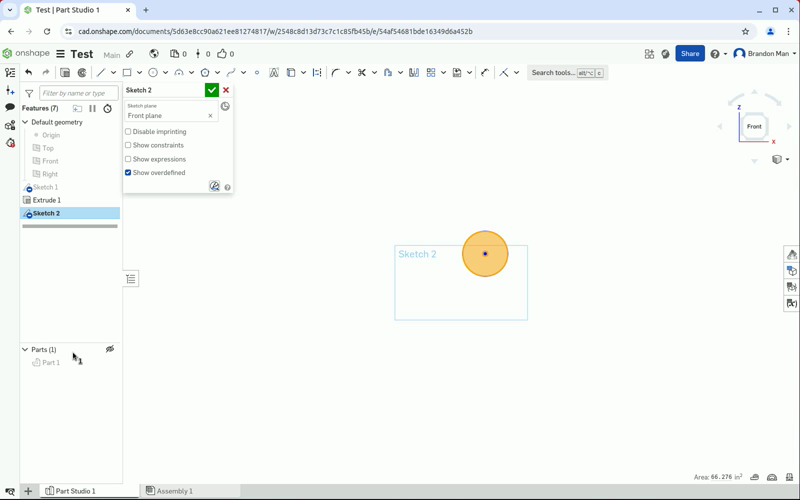
key(shift+y)
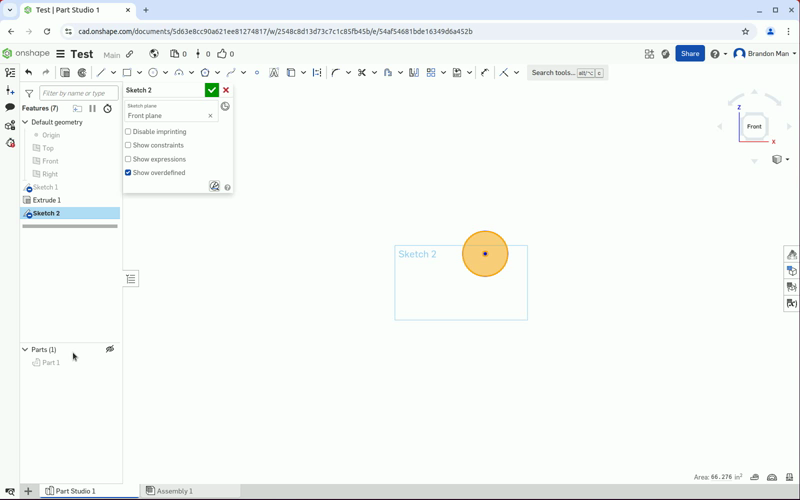
key(shift+e)
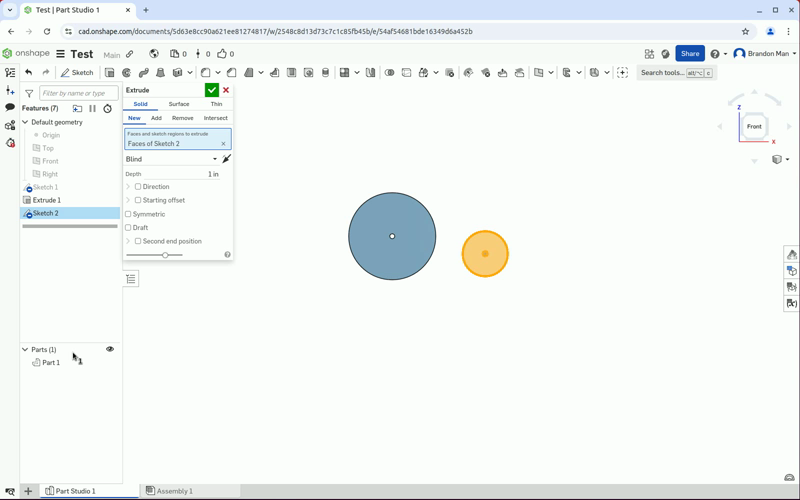
mouse_move(143, 106)
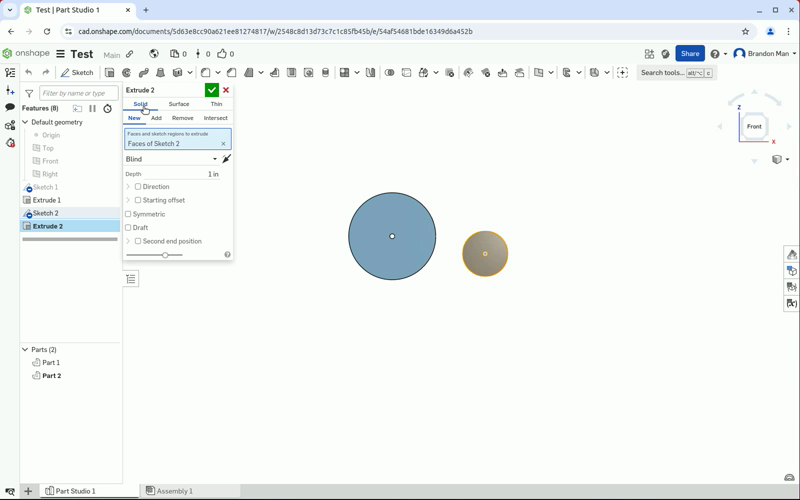
click(143, 106)
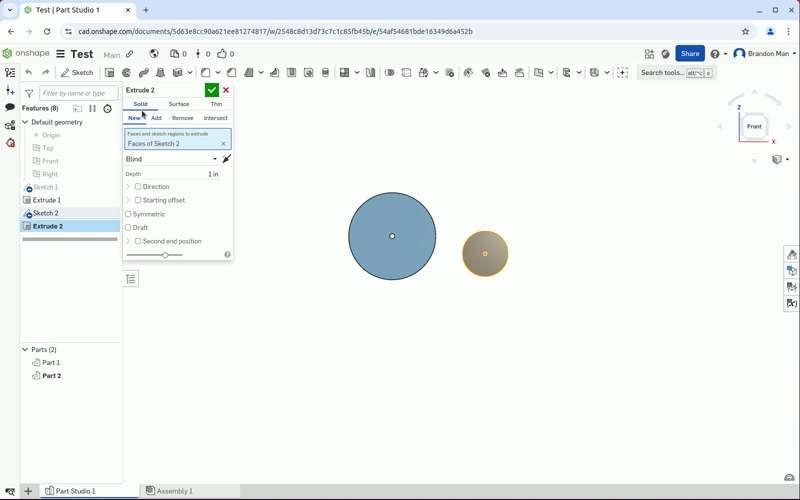
mouse_move(137, 120)
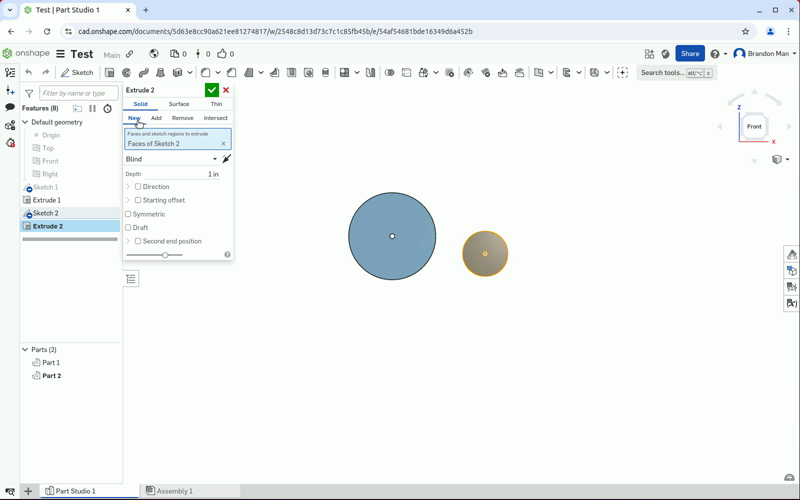
click(137, 120)
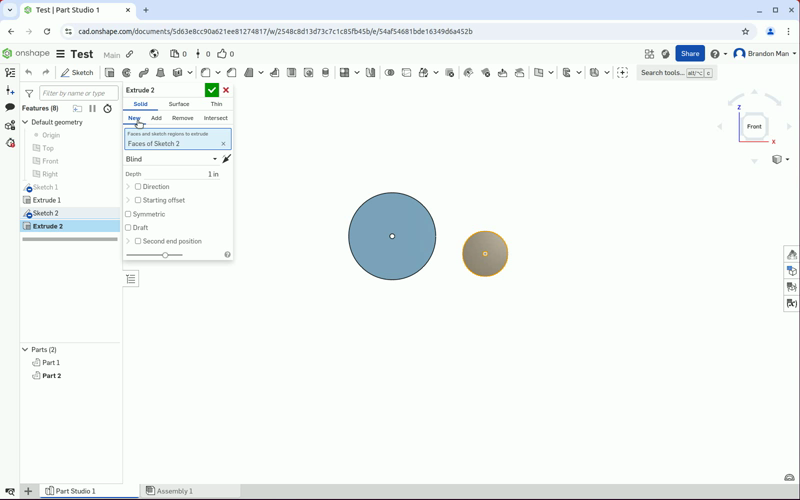
key(tab, 4)
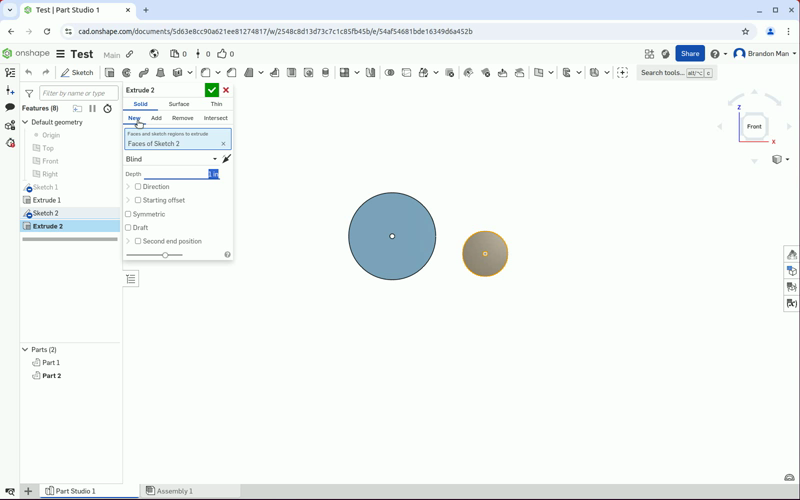
text(2.889)
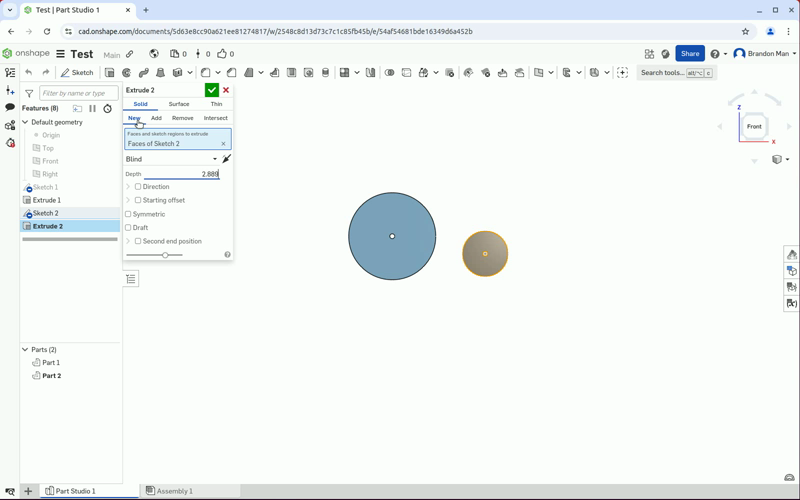
key(enter)
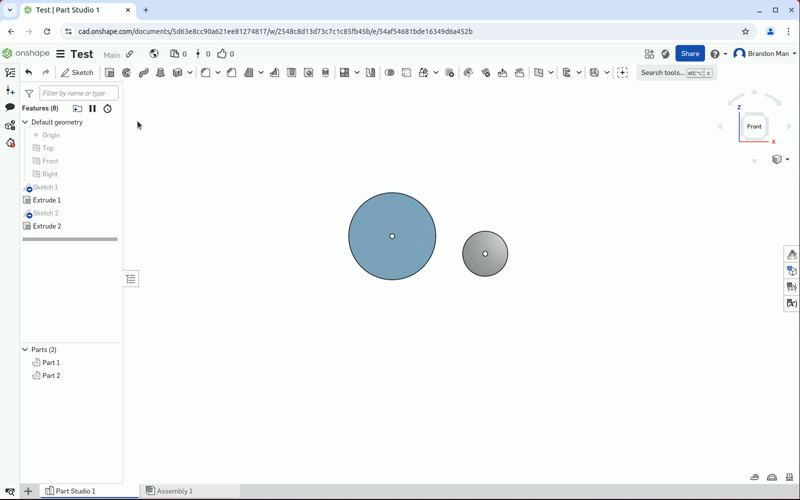
key(shift+h)
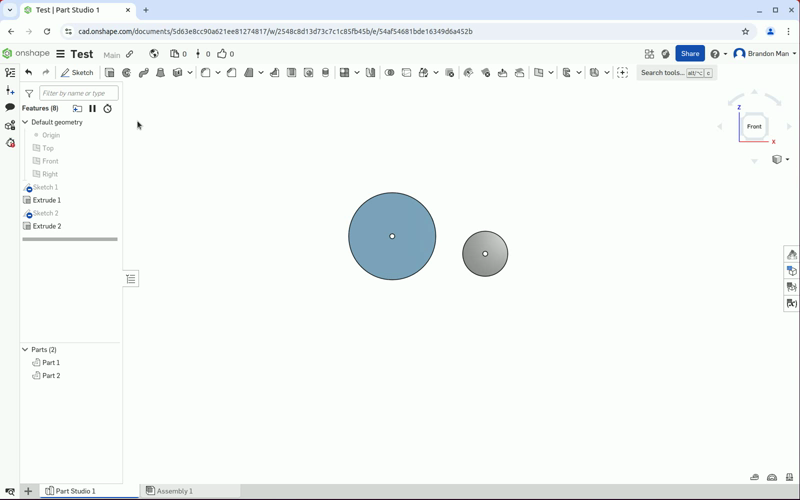
key(shift+h)
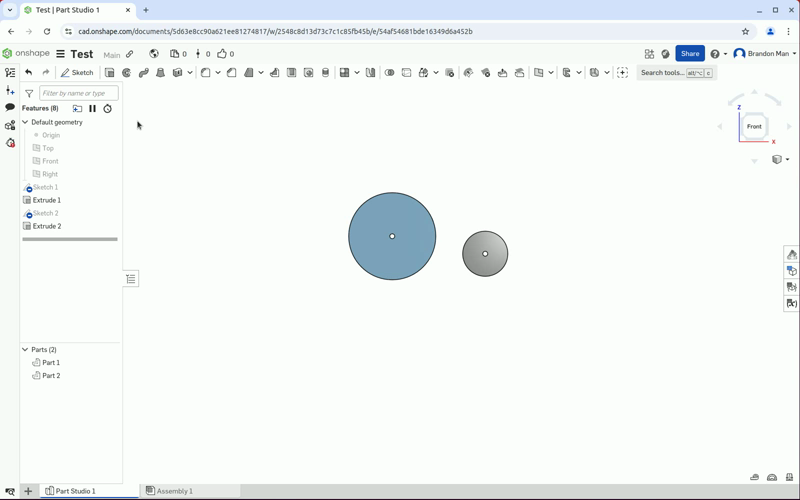
mouse_move(73, 189)
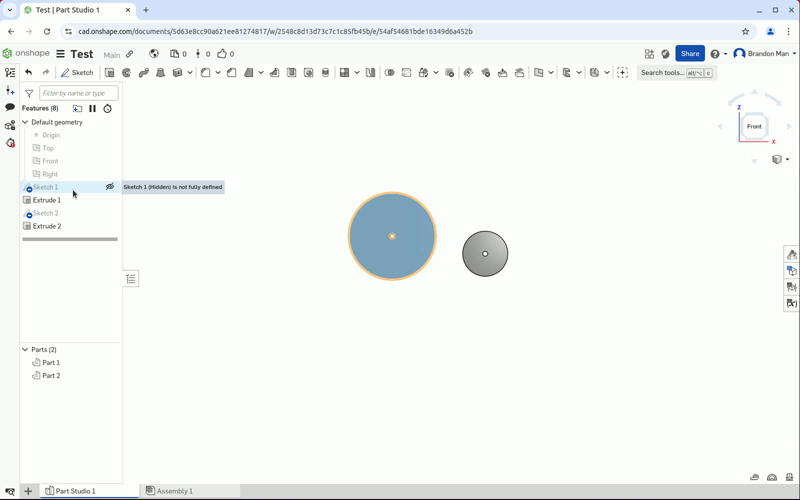
click(73, 189)
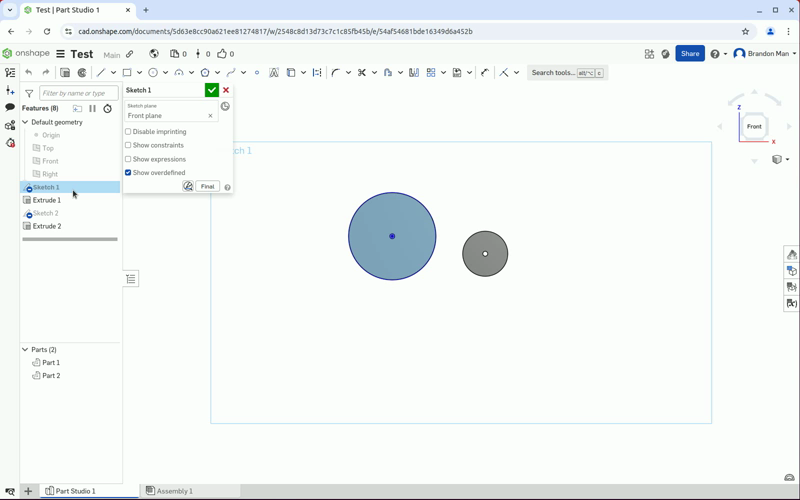
mouse_move(229, 92)
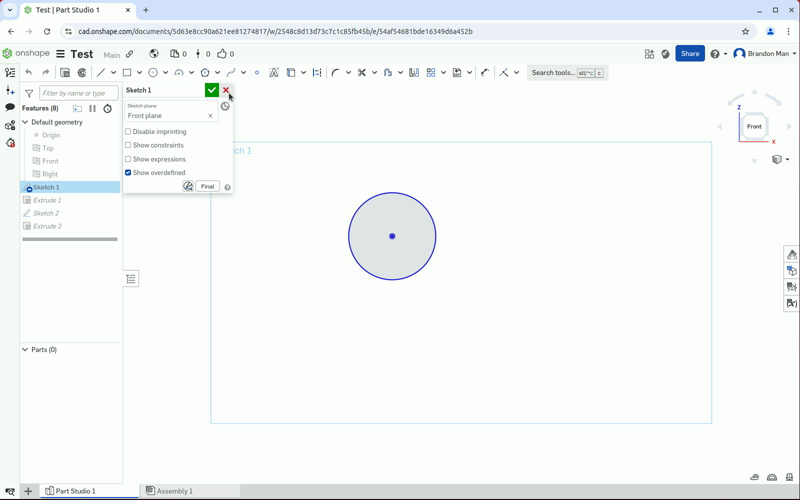
click(229, 92)
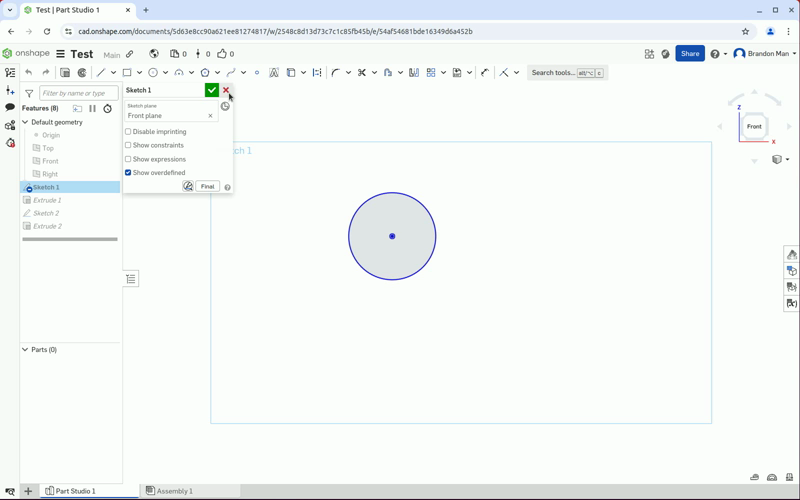
key(shift+s)
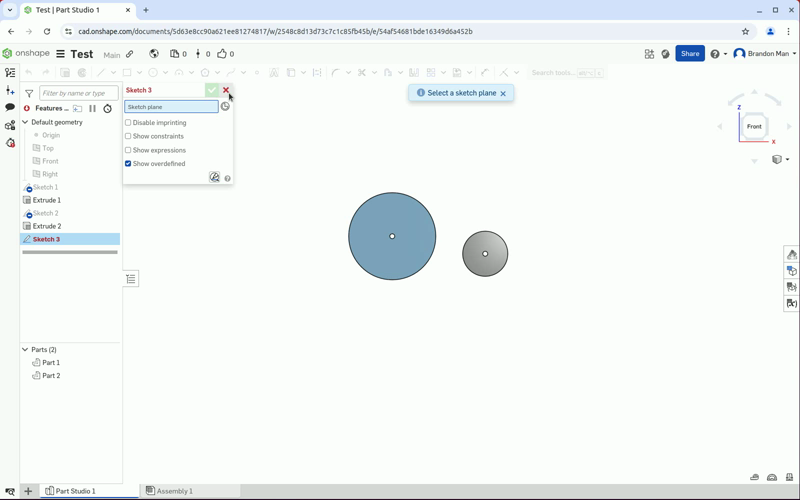
mouse_move(73, 163)
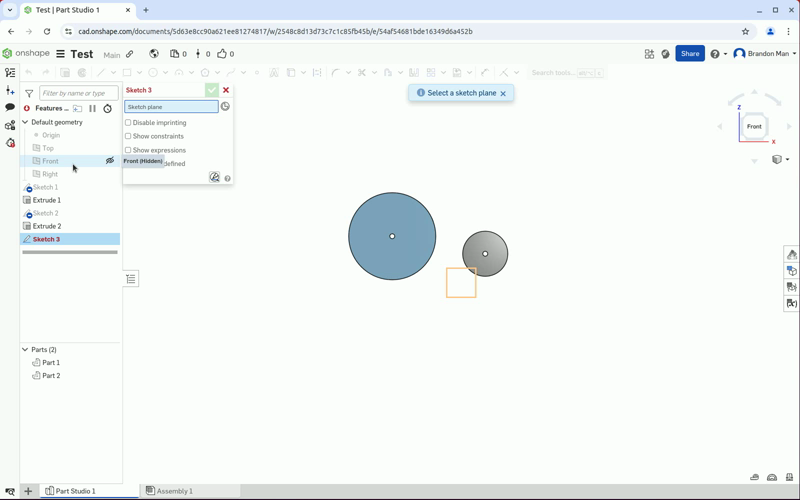
click(73, 163)
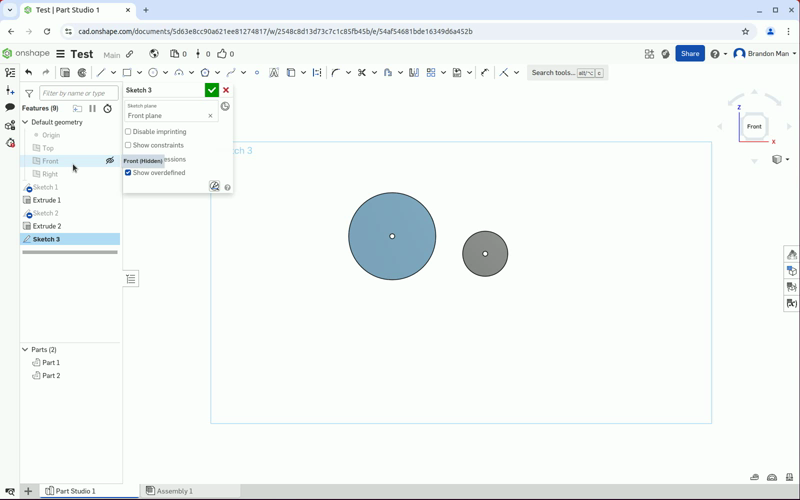
mouse_move(73, 352)
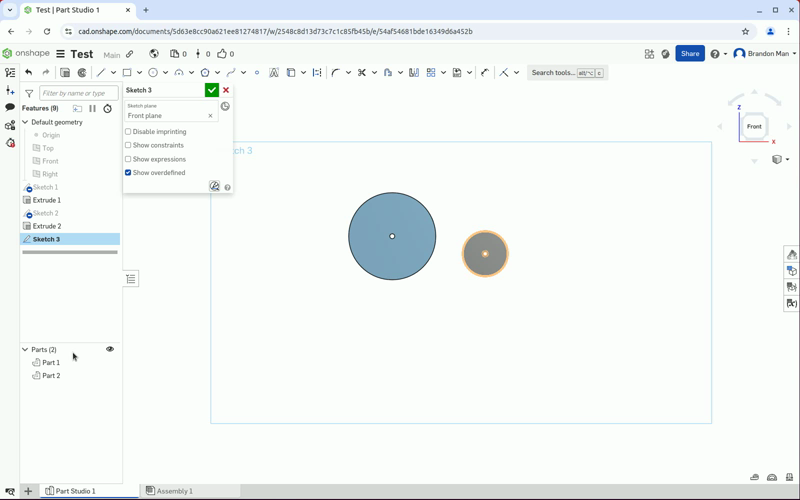
key(y)
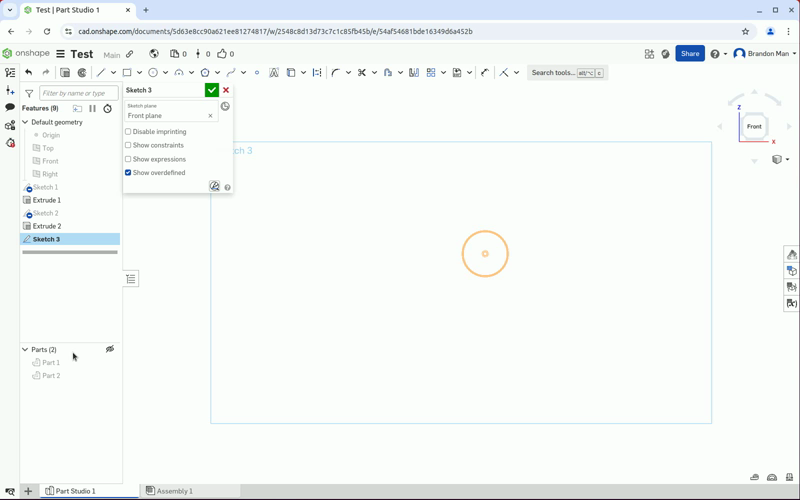
key(c)
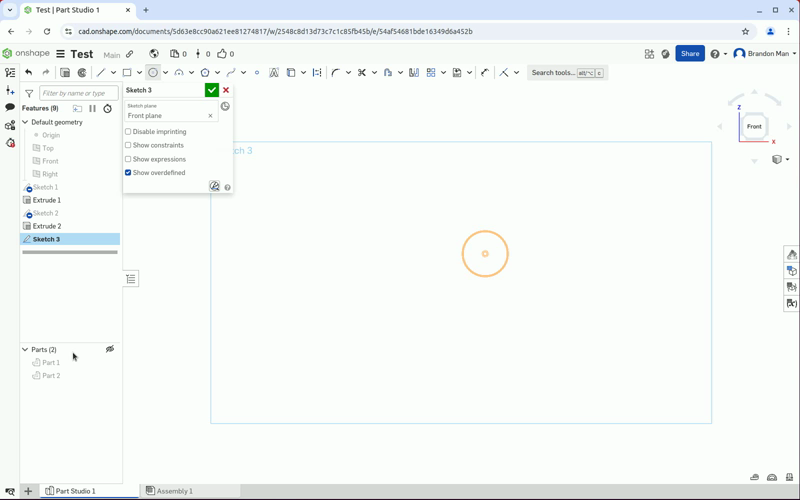
key_down(shift)
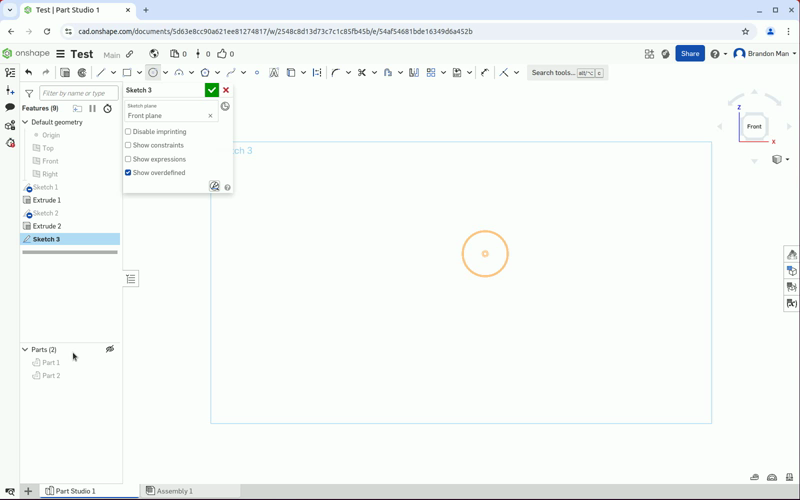
mouse_move(448, 259)
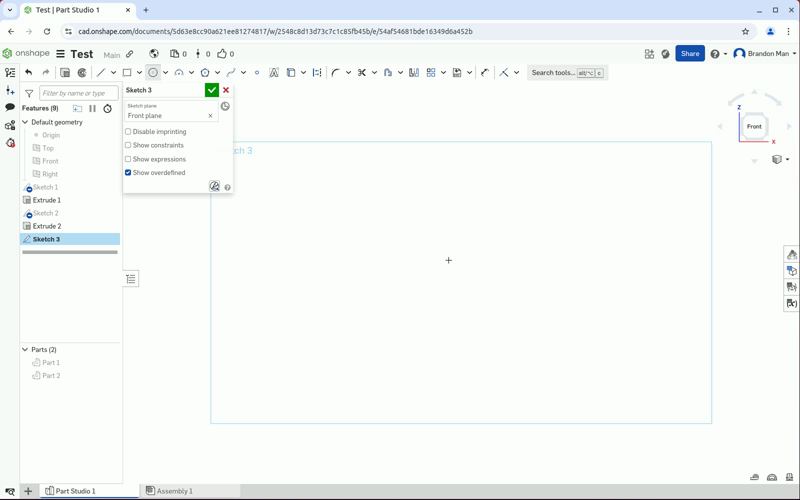
click(448, 259)
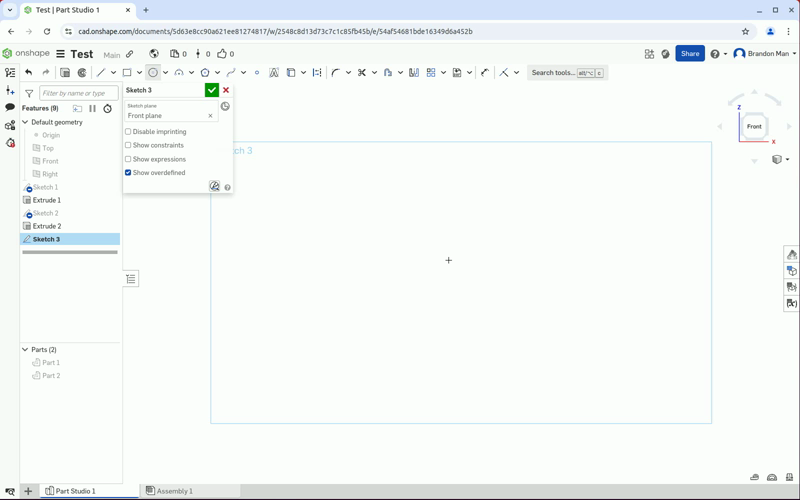
key_up(shift)
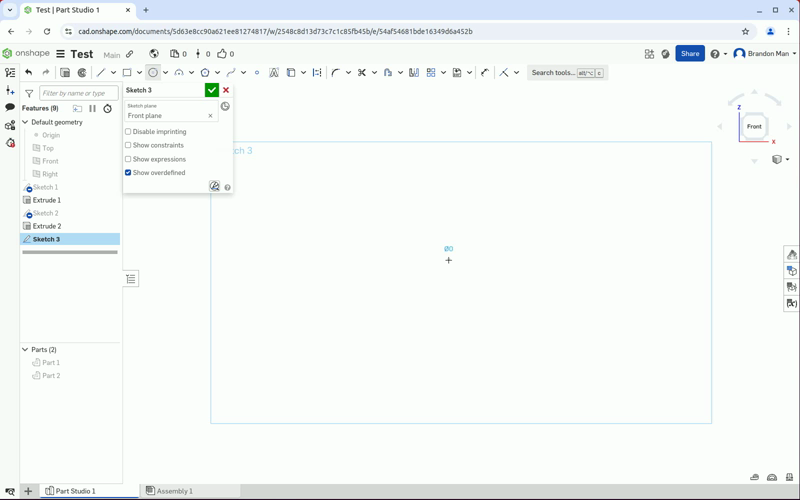
mouse_move(456, 259)
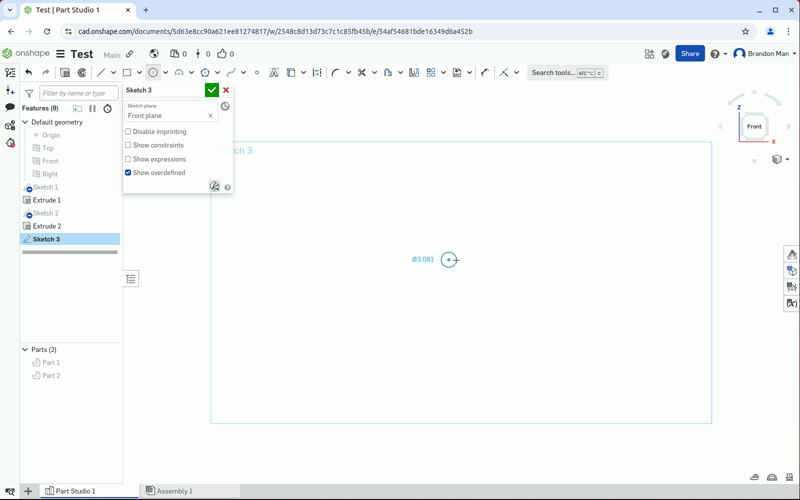
click(456, 259)
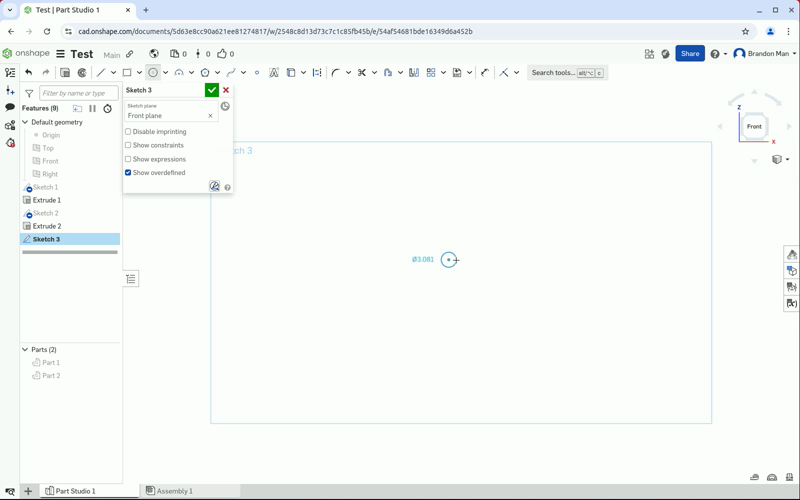
key(esc)
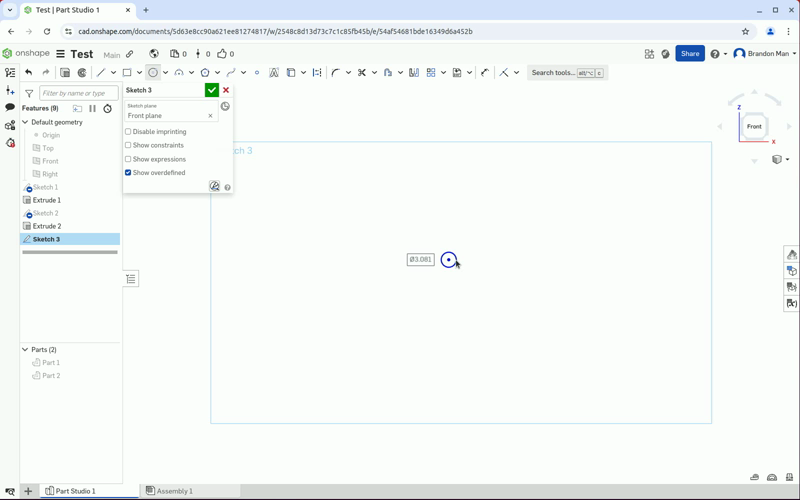
key(c)
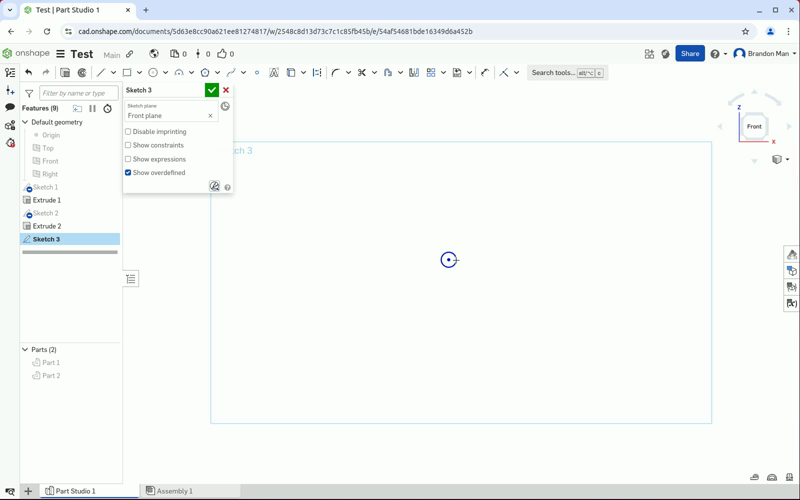
key_down(shift)
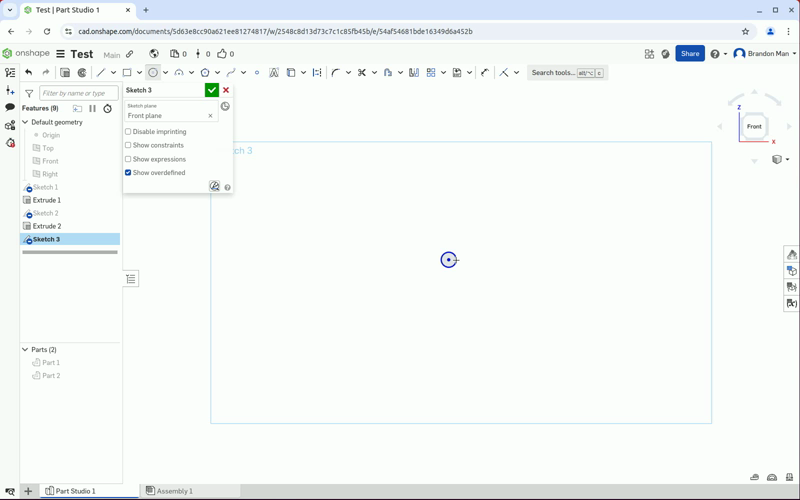
mouse_move(448, 259)
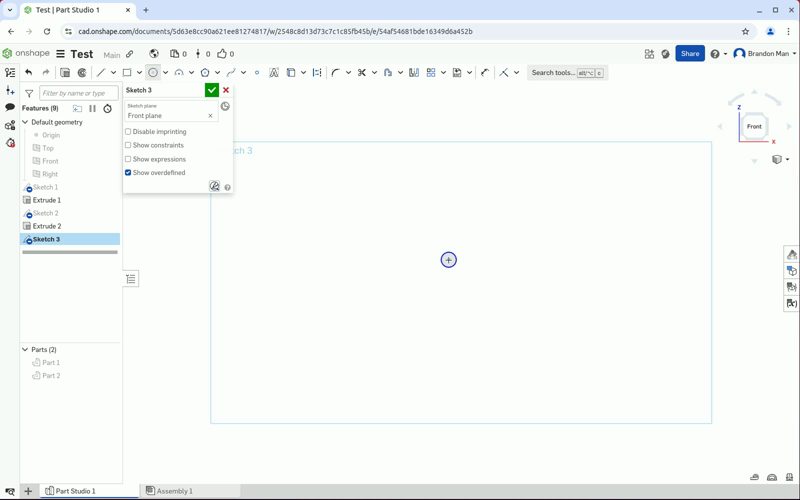
click(448, 259)
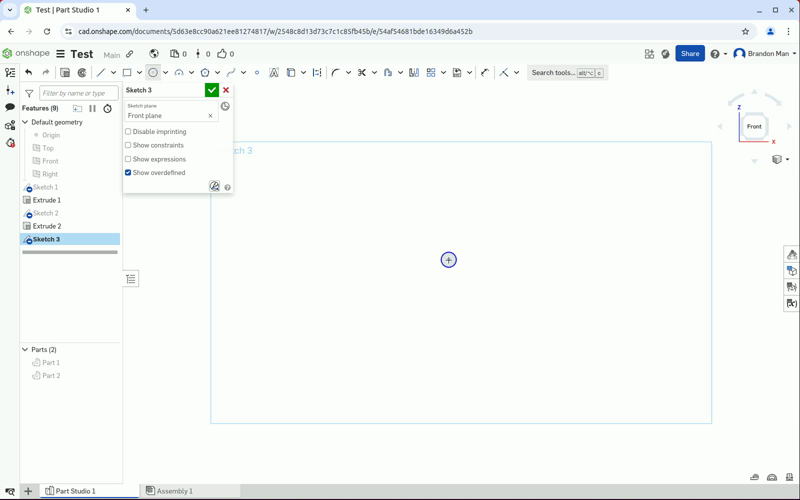
key_up(shift)
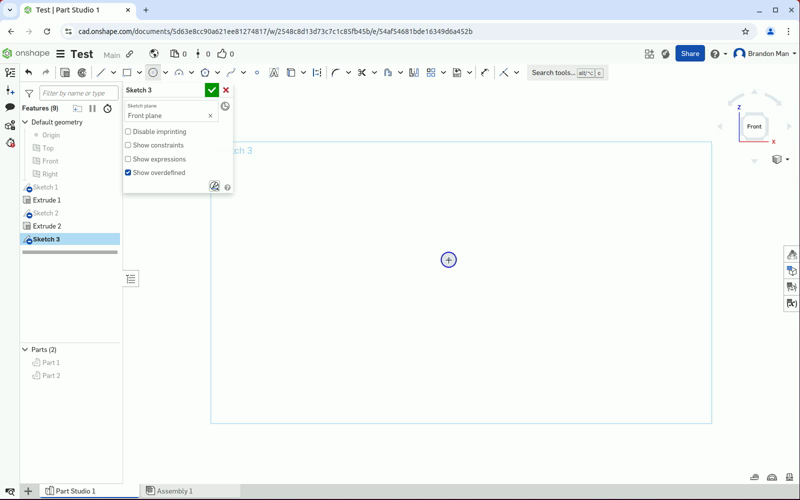
mouse_move(450, 259)
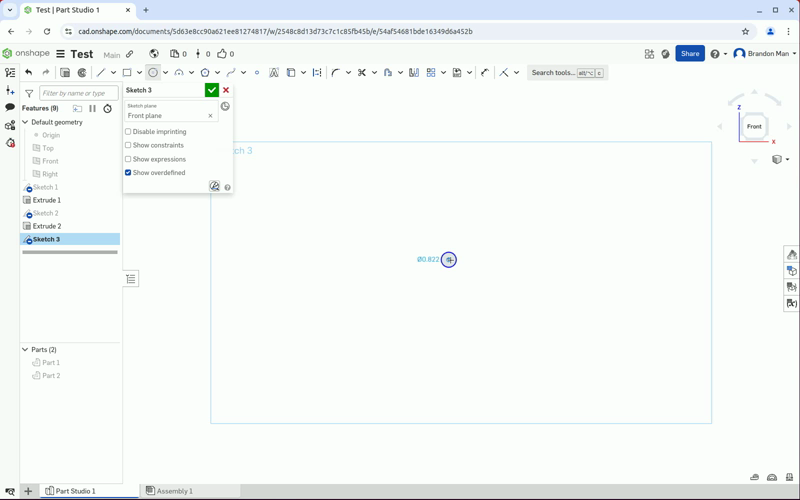
scroll(6)
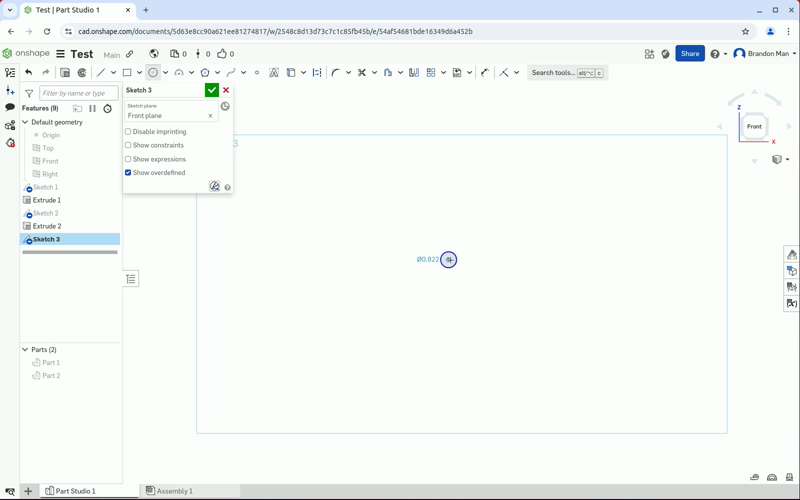
scroll(6)
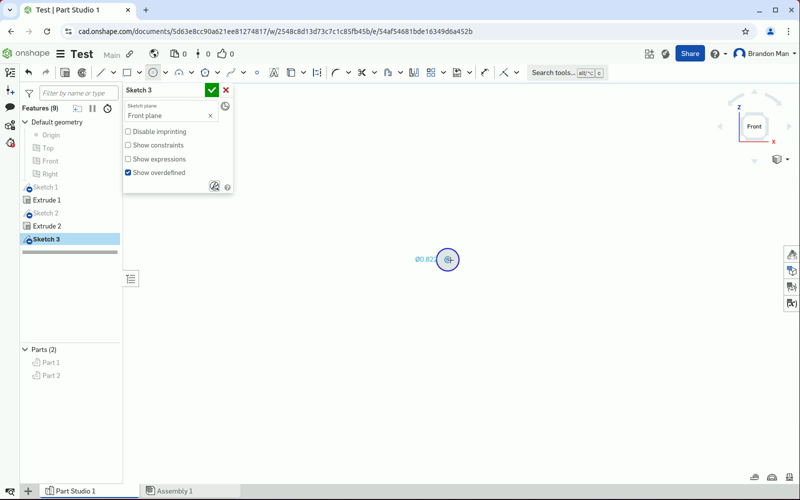
scroll(6)
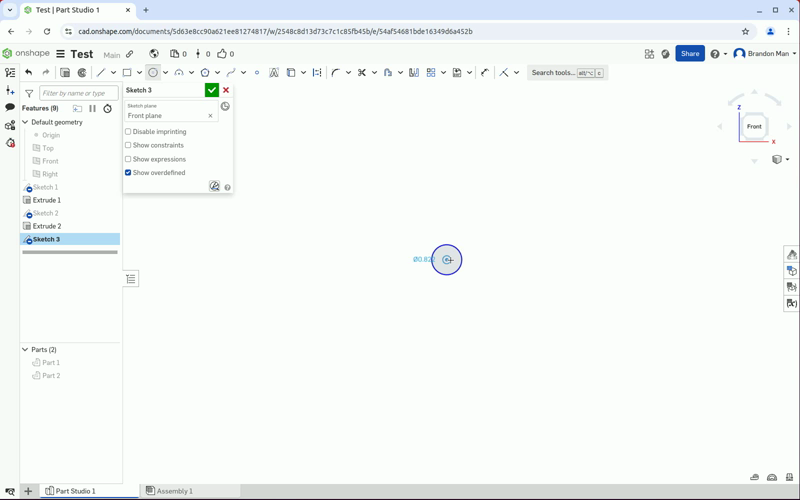
scroll(6)
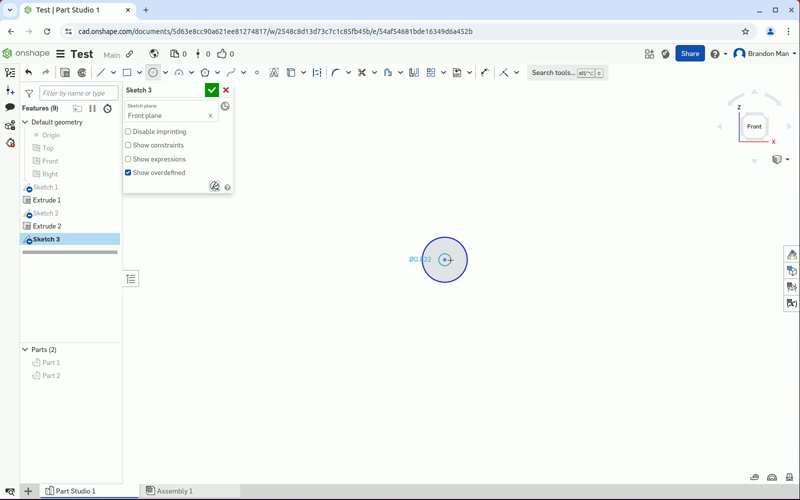
scroll(6)
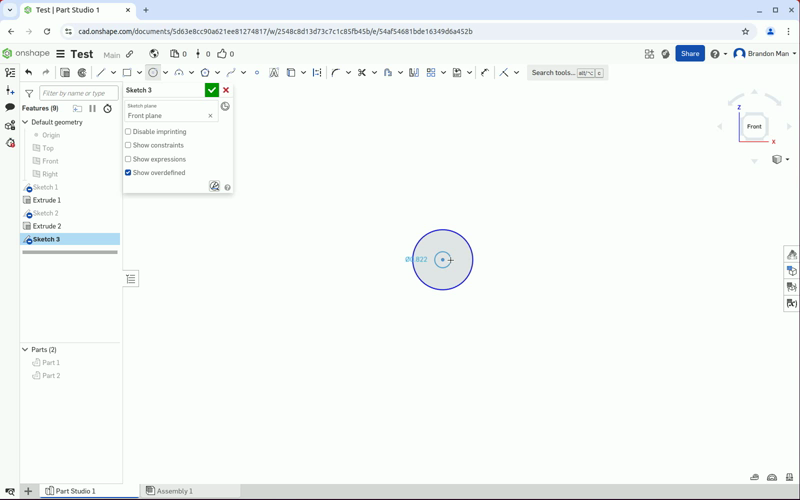
scroll(6)
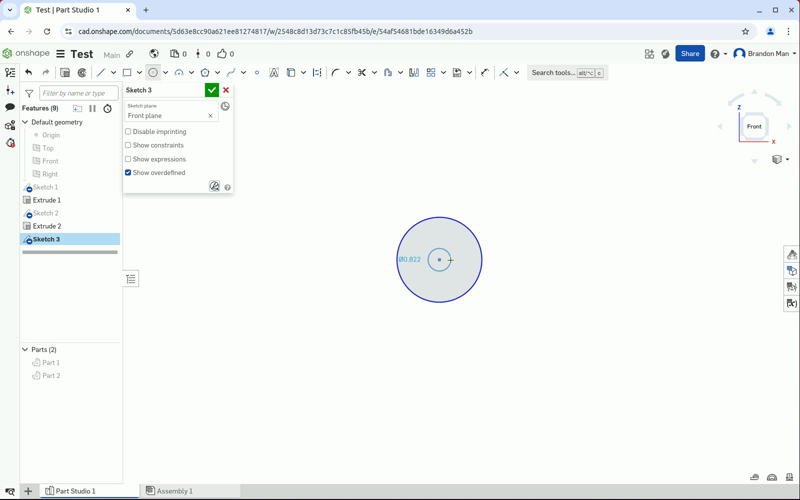
scroll(6)
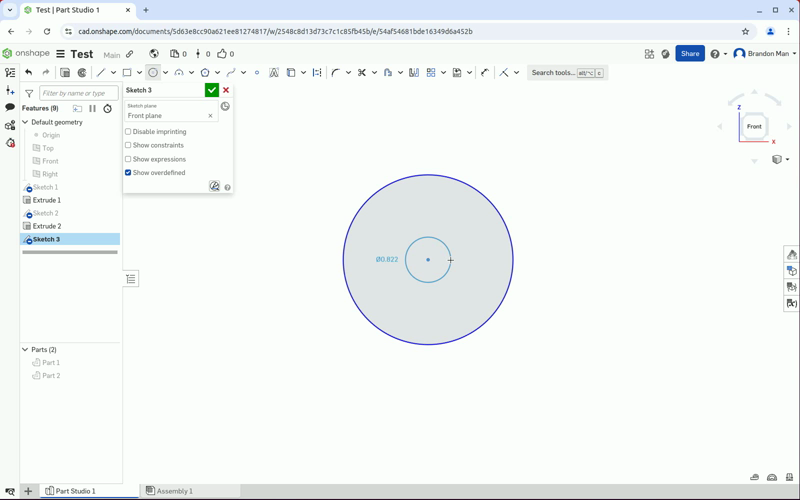
click(450, 259)
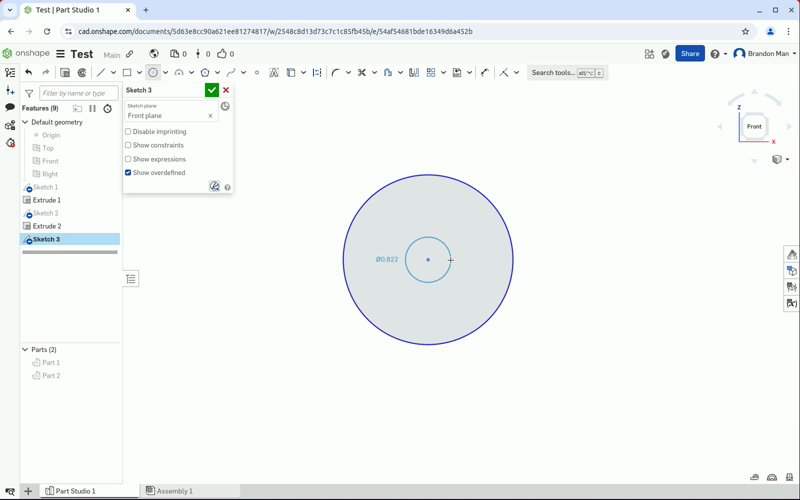
scroll(-6)
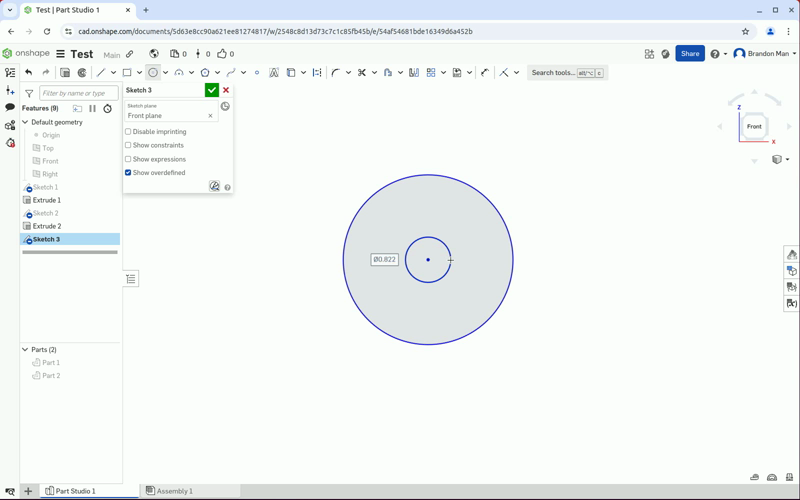
scroll(-6)
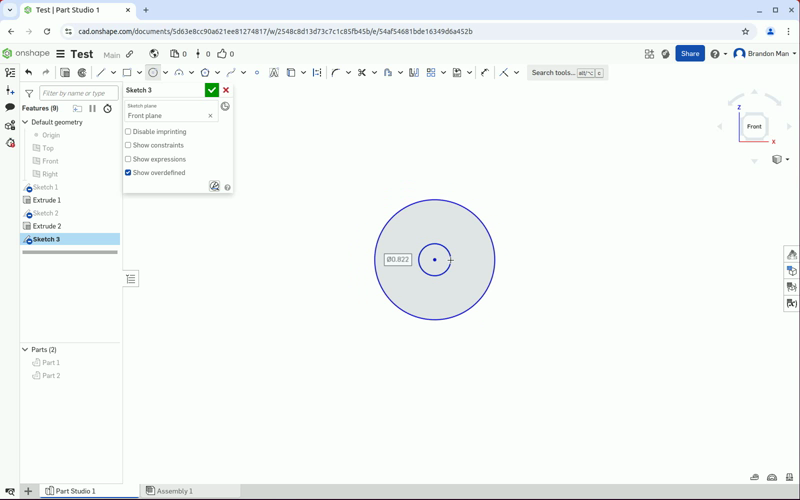
scroll(-6)
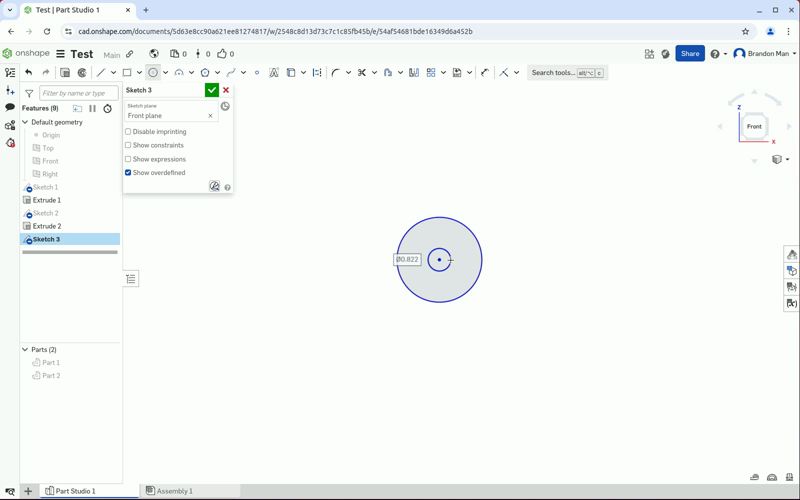
scroll(-6)
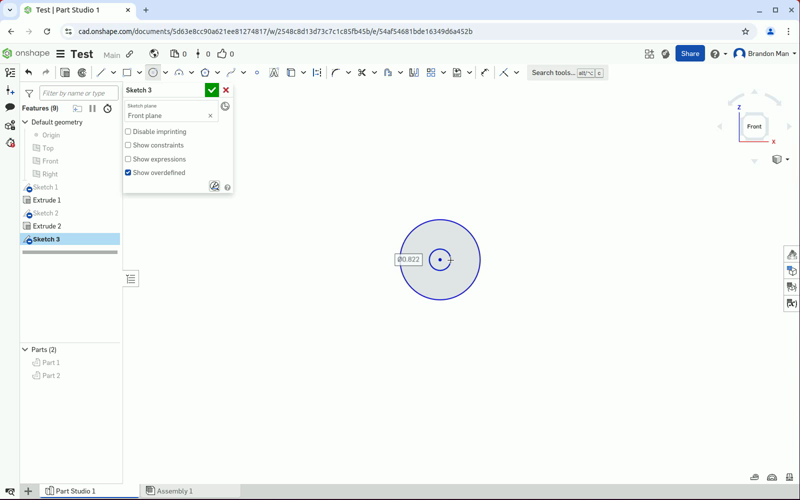
scroll(-6)
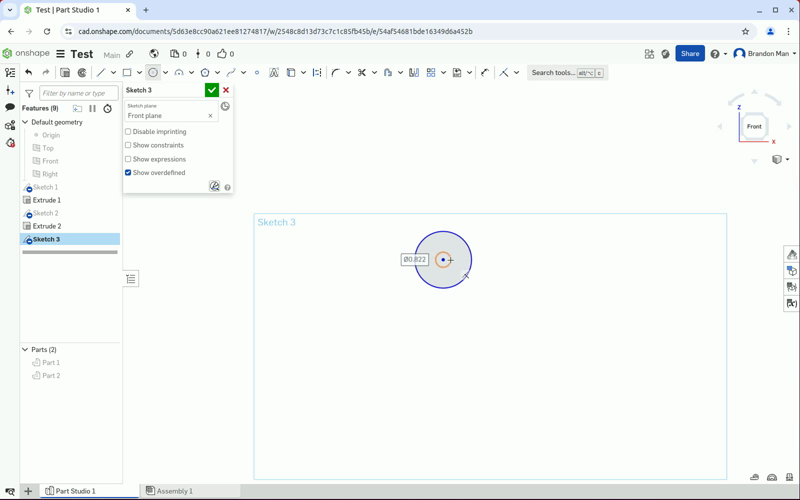
scroll(-6)
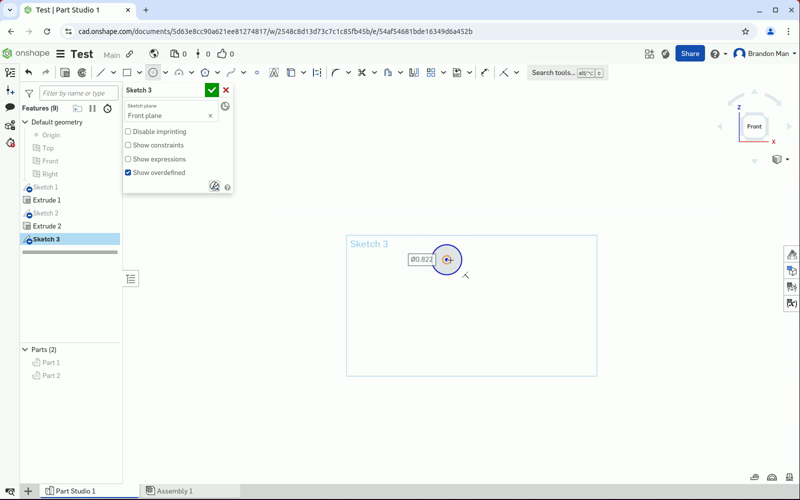
scroll(-6)
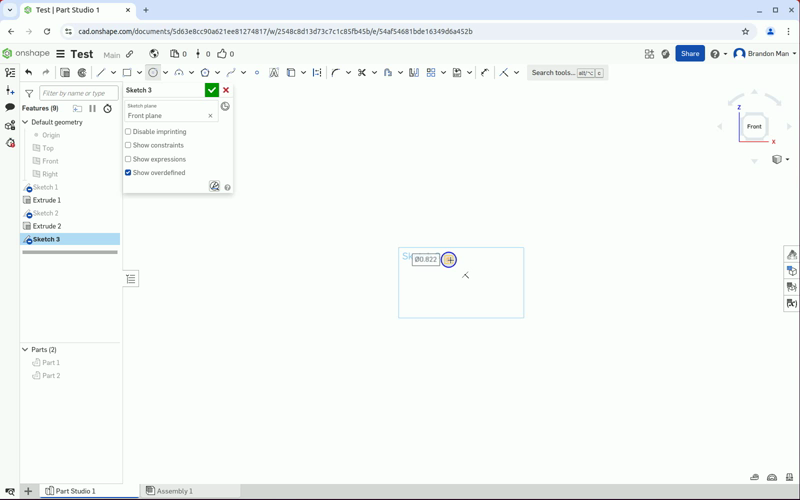
key(esc)
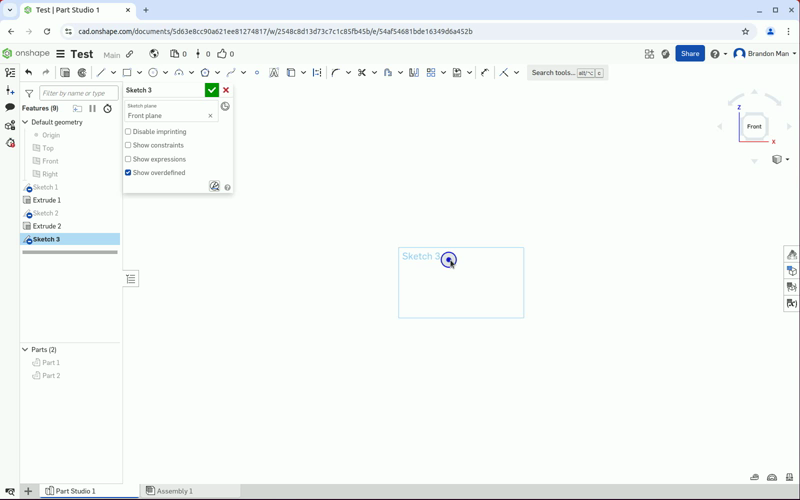
mouse_move(454, 256)
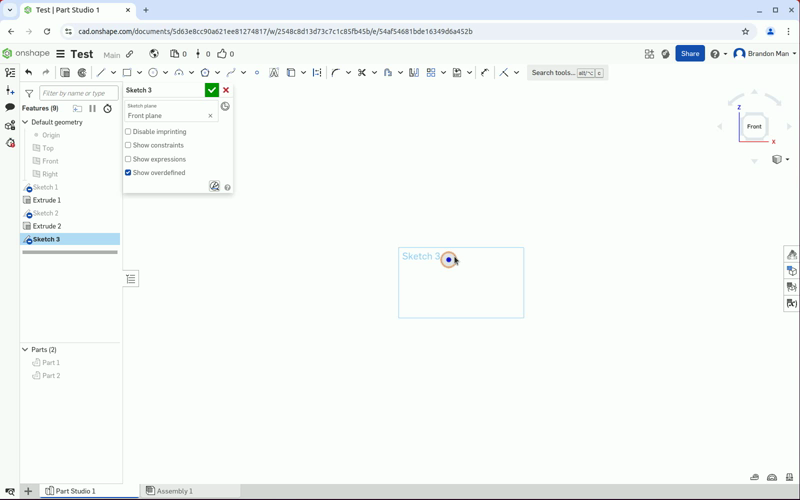
scroll(6)
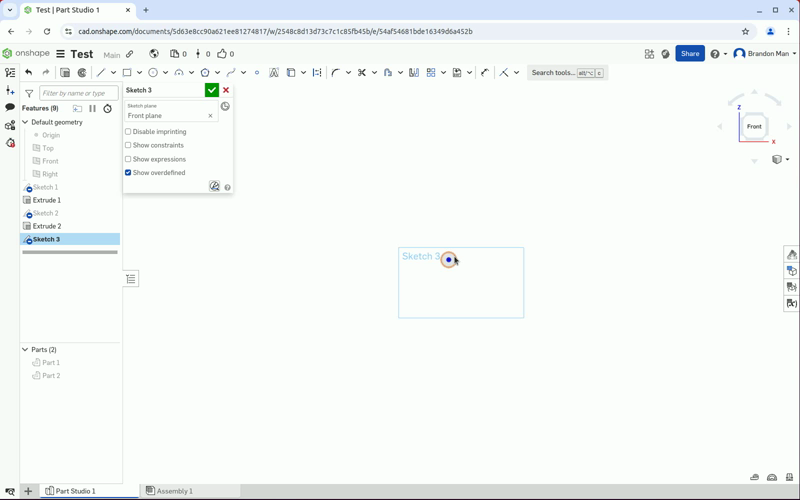
scroll(6)
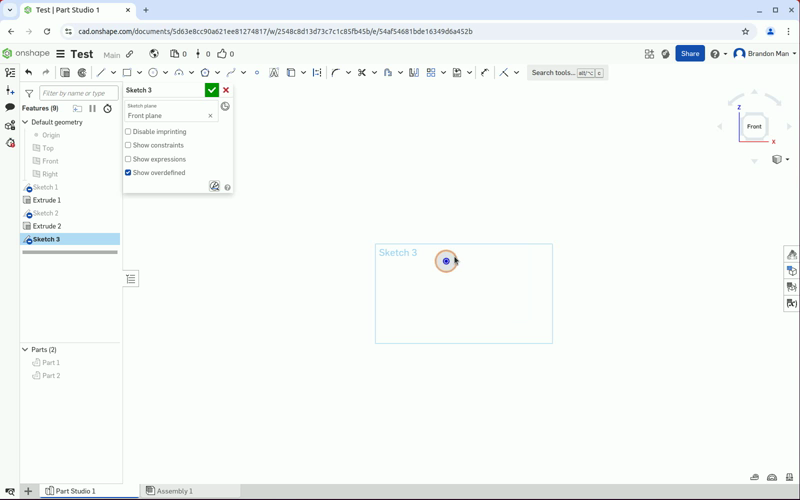
scroll(6)
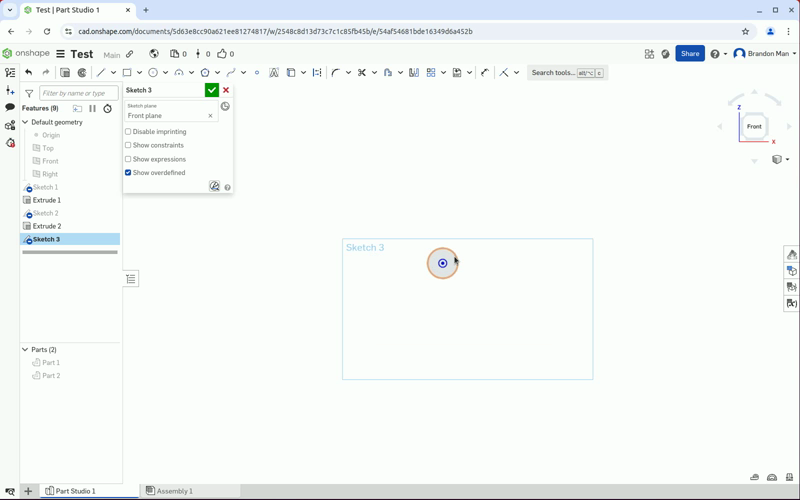
scroll(6)
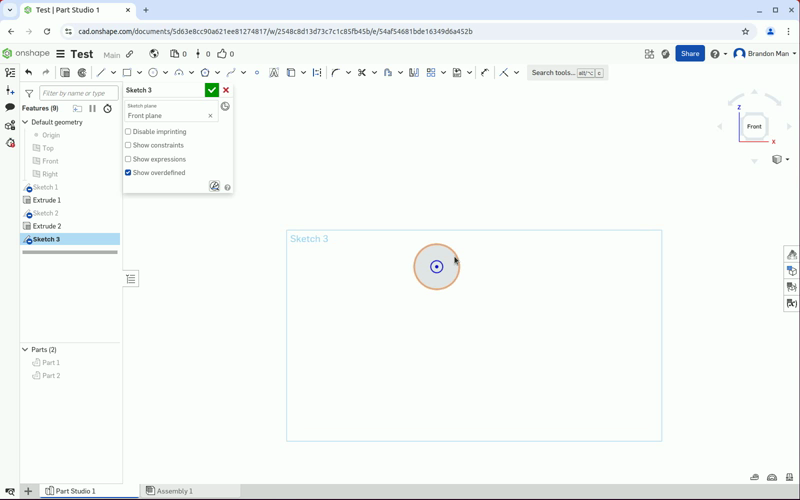
scroll(6)
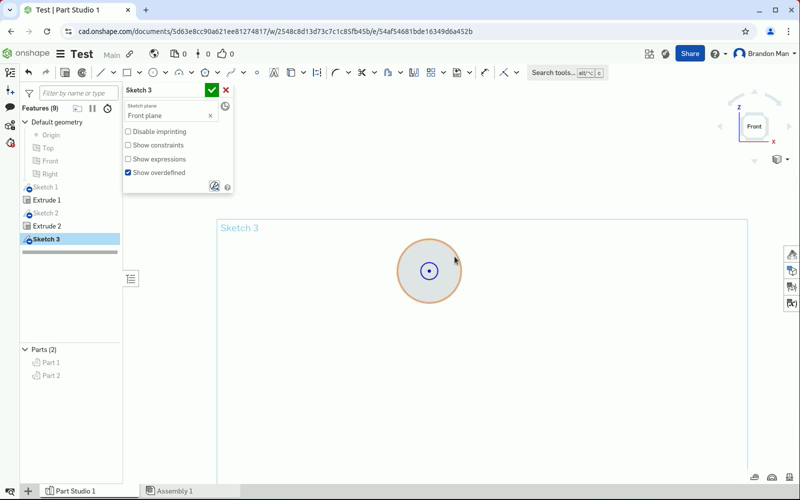
scroll(6)
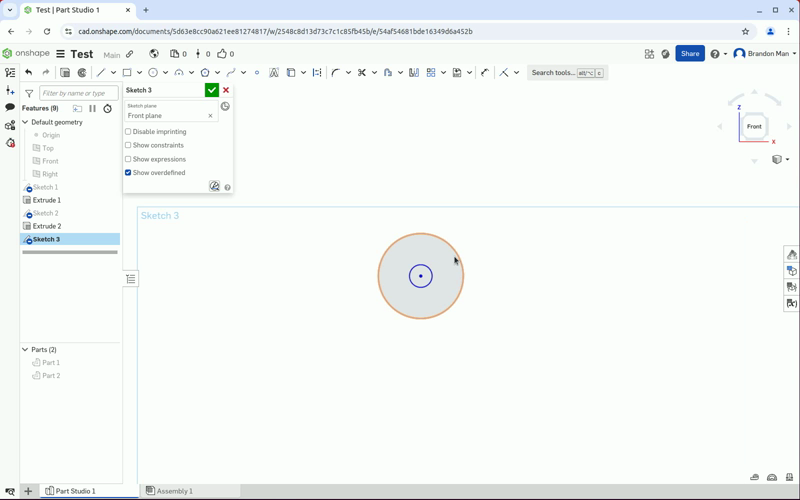
scroll(6)
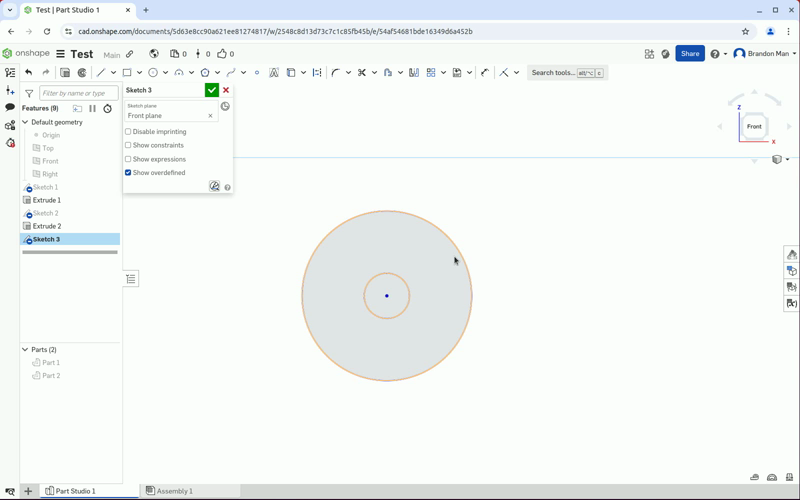
click(454, 256)
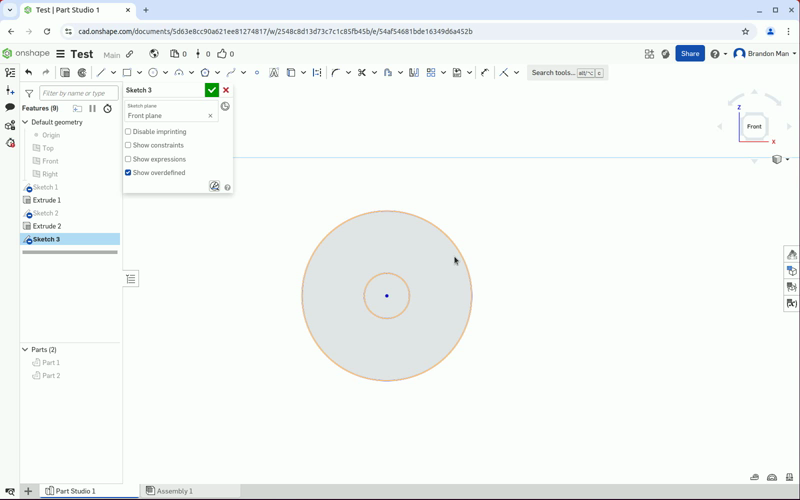
scroll(-6)
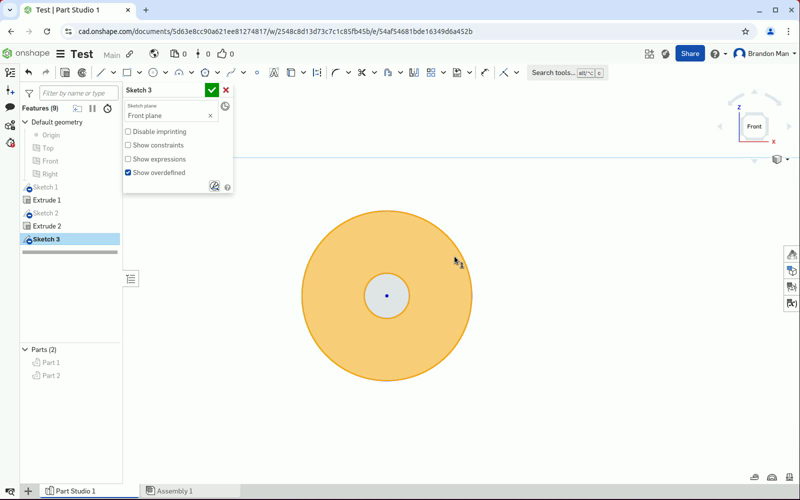
scroll(-6)
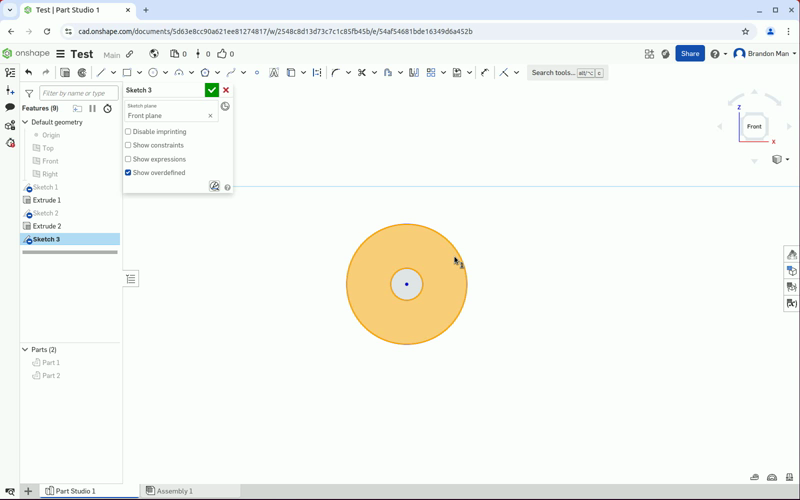
scroll(-6)
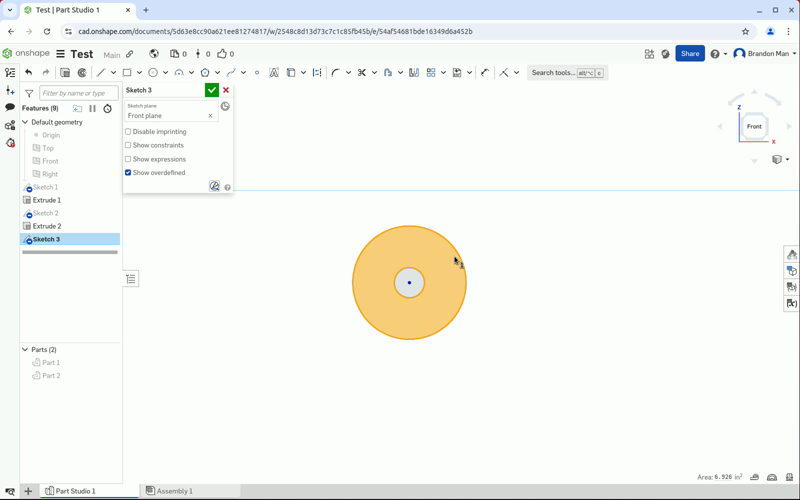
scroll(-6)
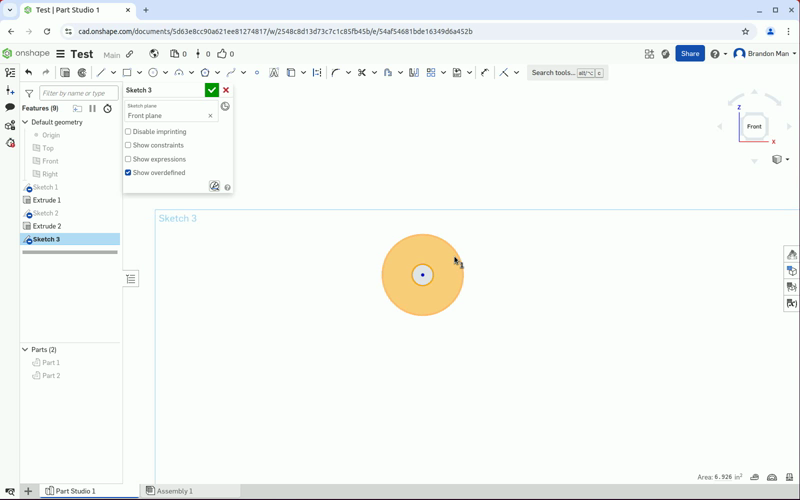
scroll(-6)
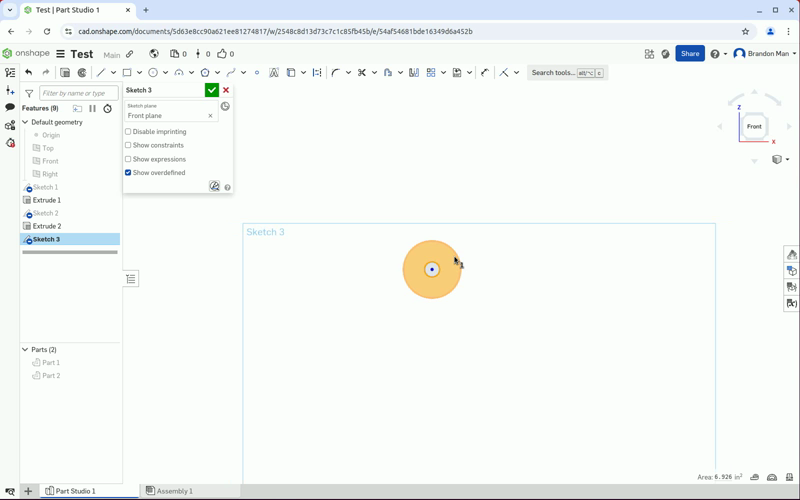
scroll(-6)
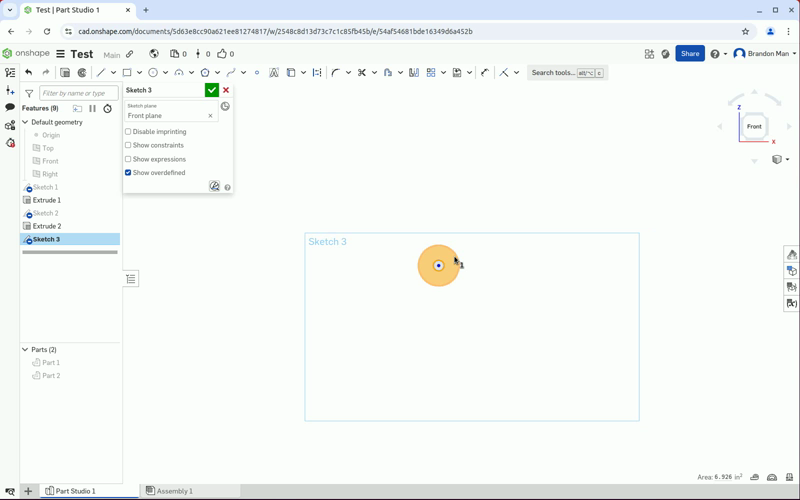
scroll(-6)
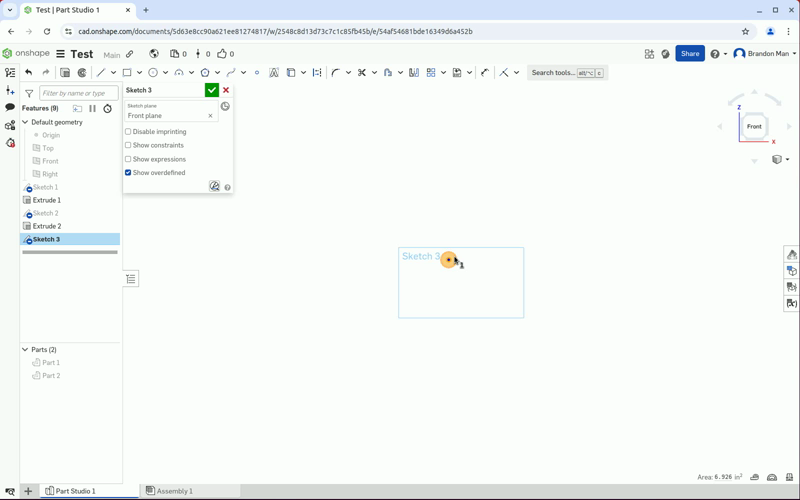
mouse_move(73, 352)
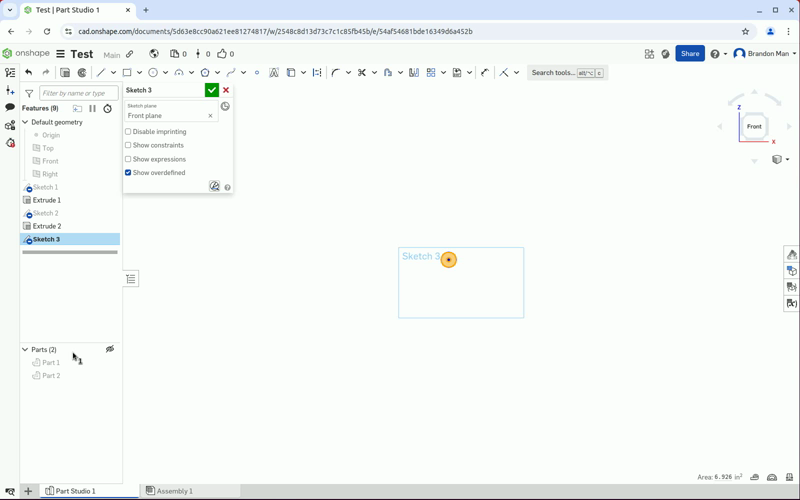
key(shift+y)
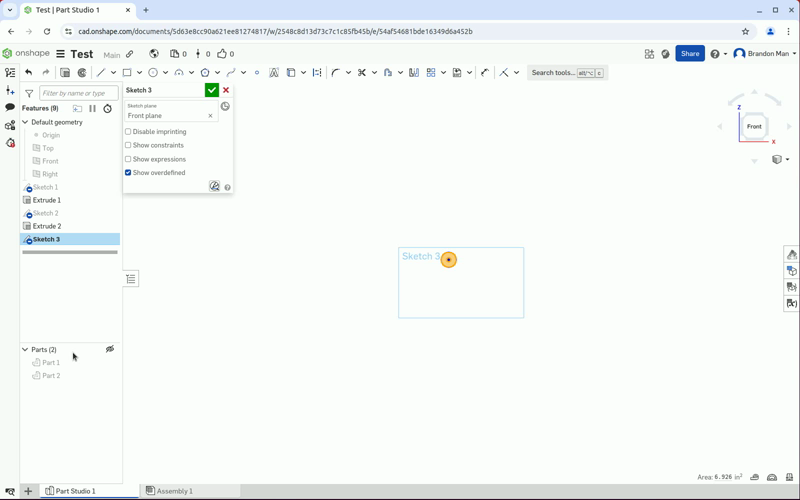
key(shift+e)
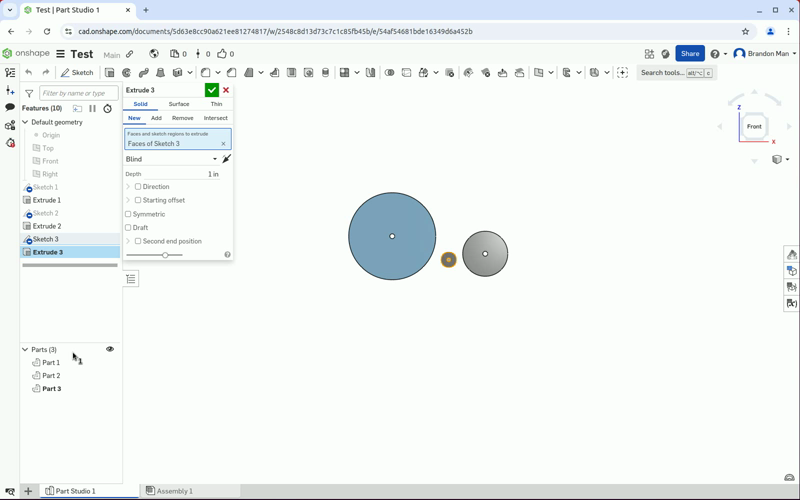
mouse_move(143, 106)
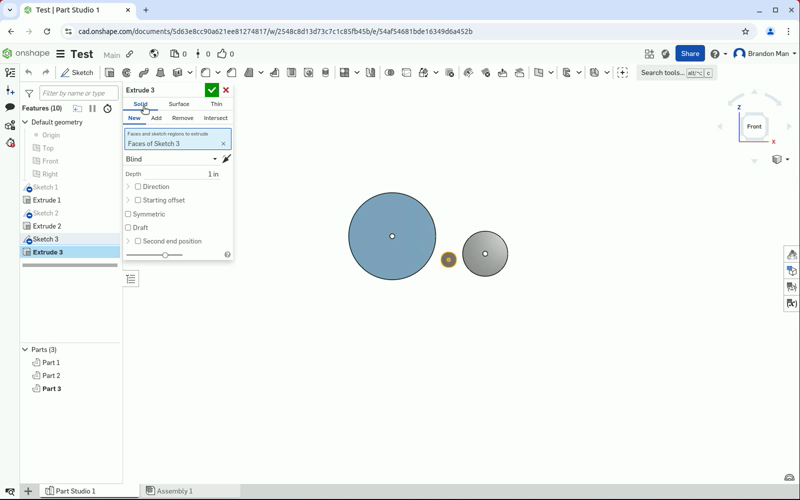
click(143, 106)
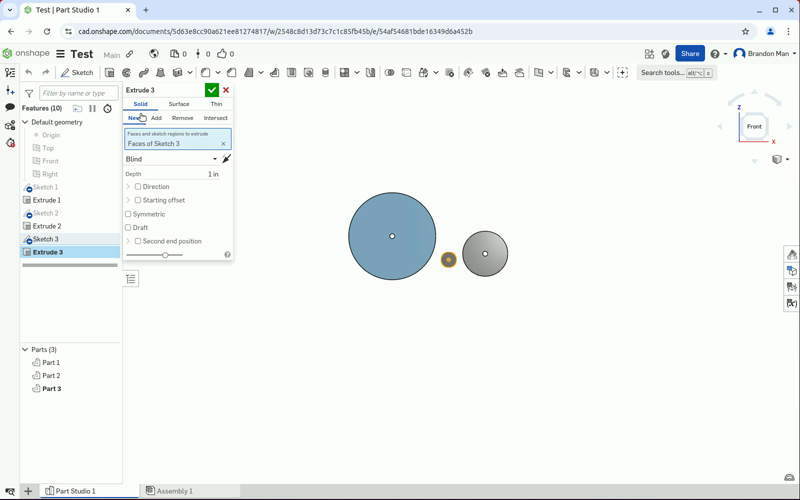
mouse_move(137, 120)
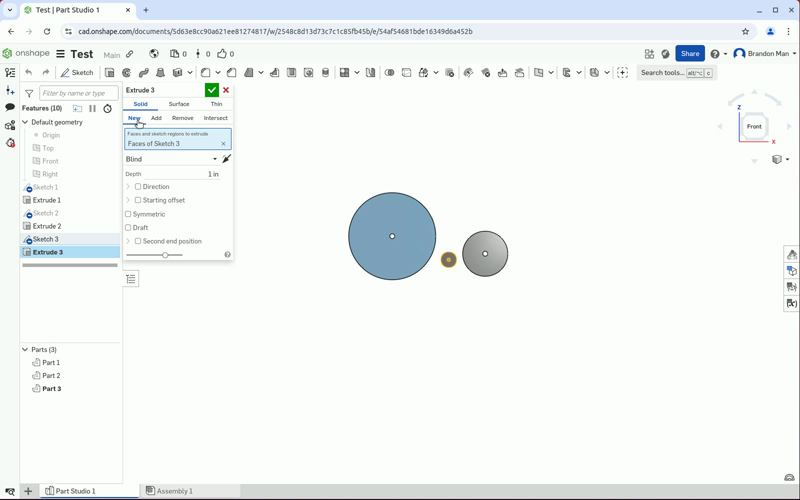
click(137, 120)
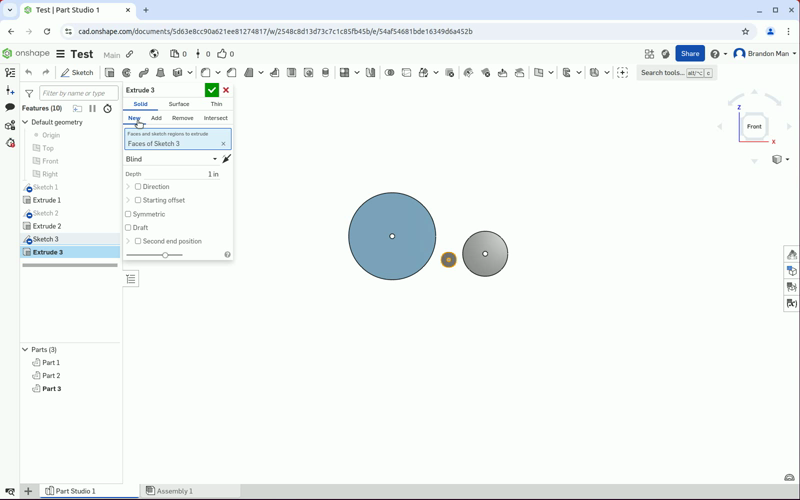
key(tab, 4)
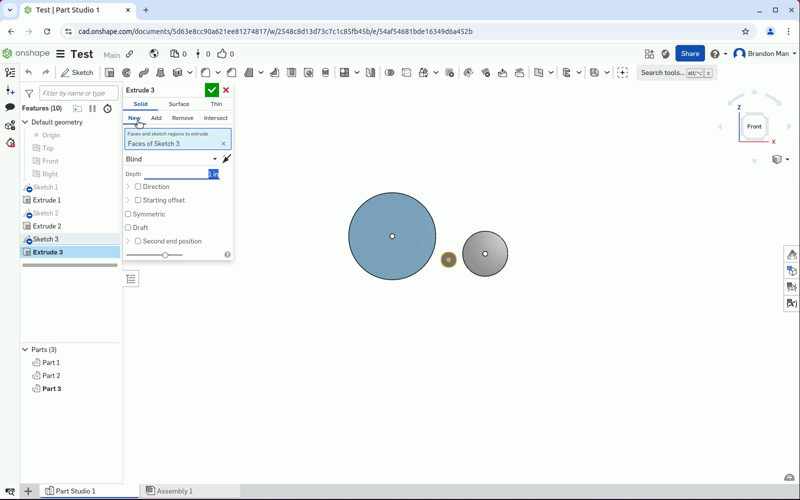
text(2.889)
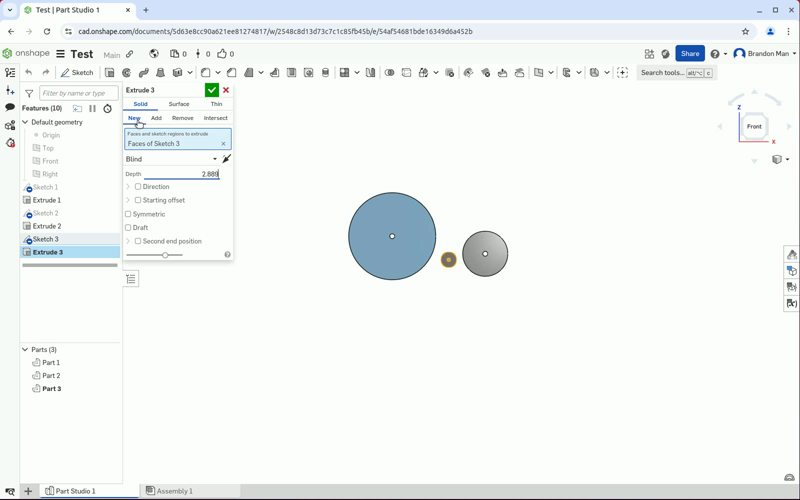
key(enter)
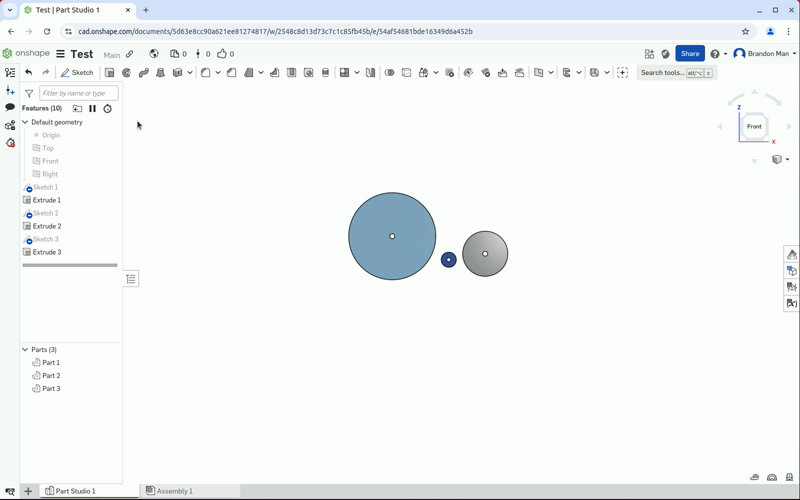
key(shift+h)
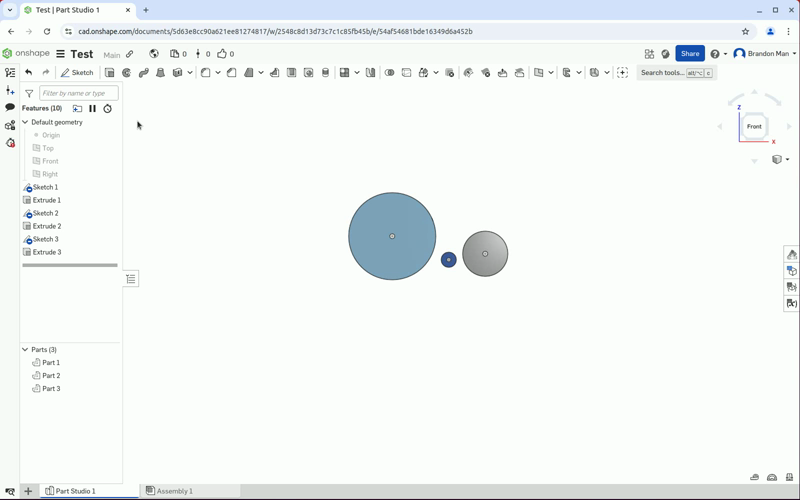
key(shift+h)
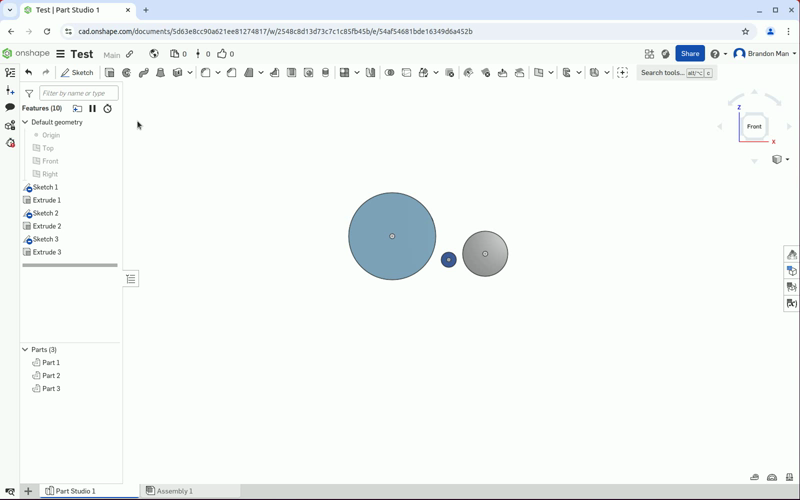
key(shift+7)
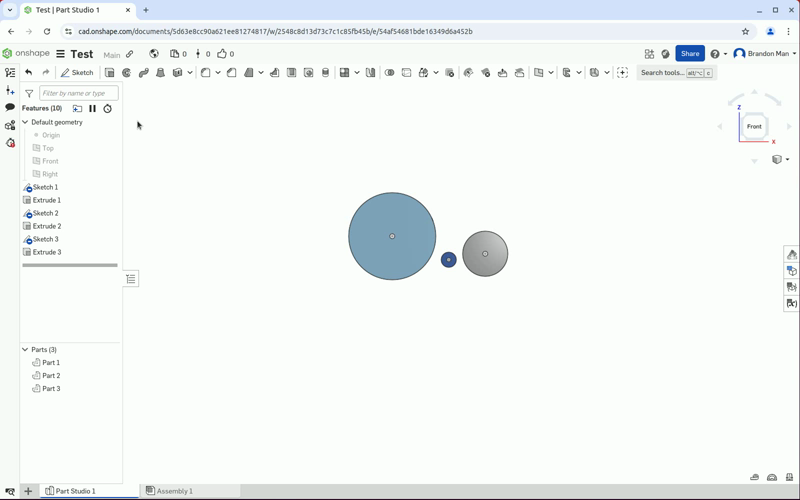
key(left, 2)
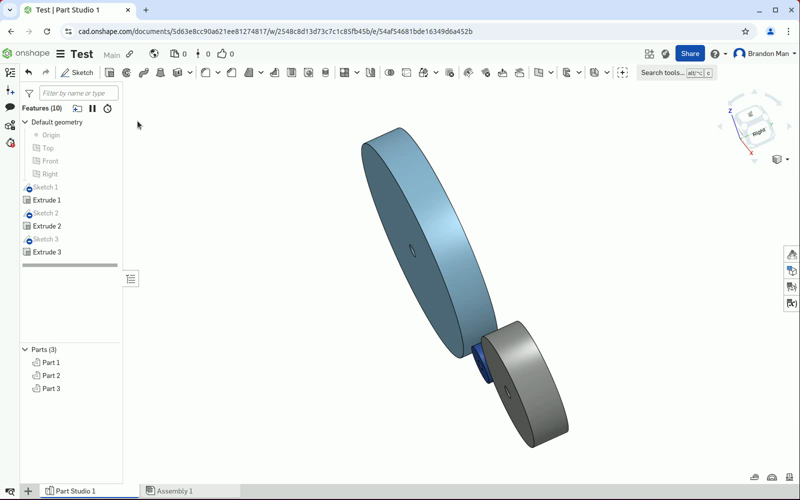
key(down, 2)
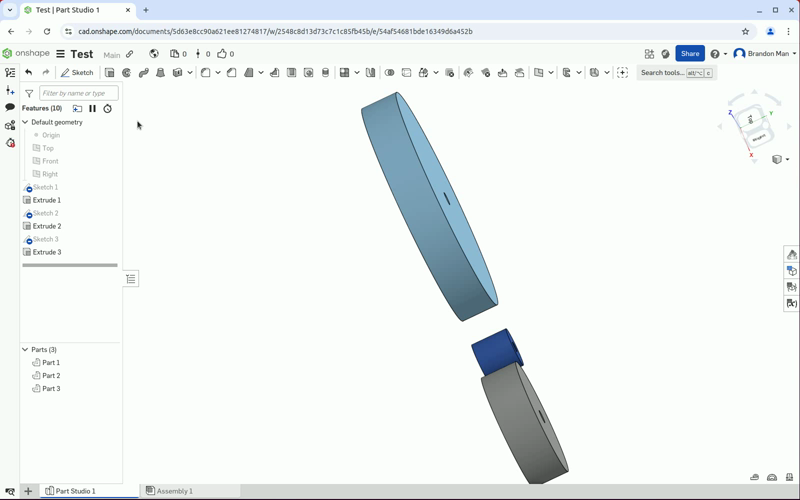
key(up, 2)
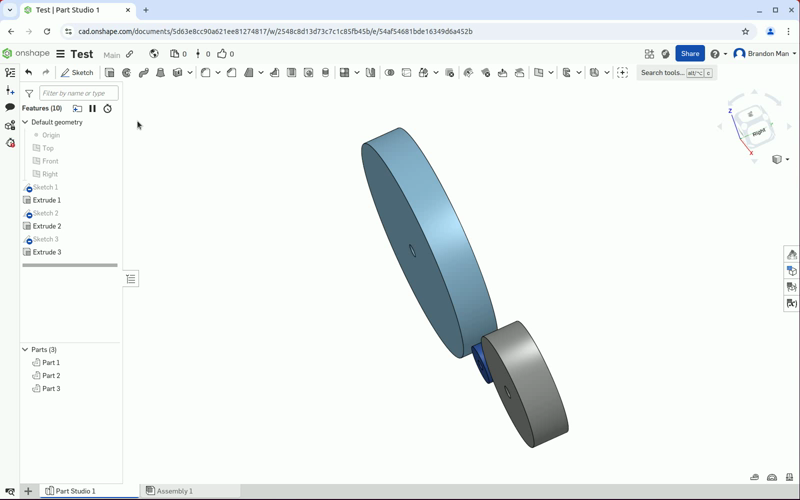
key(right, 2)
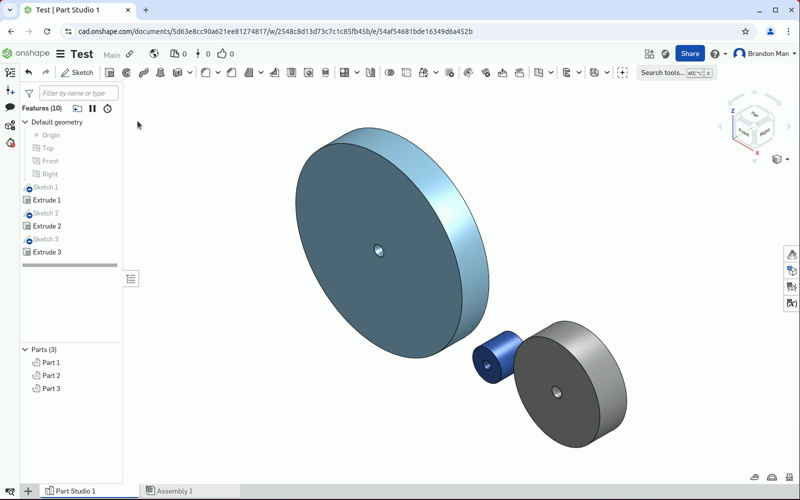
mouse_move(73, 189)
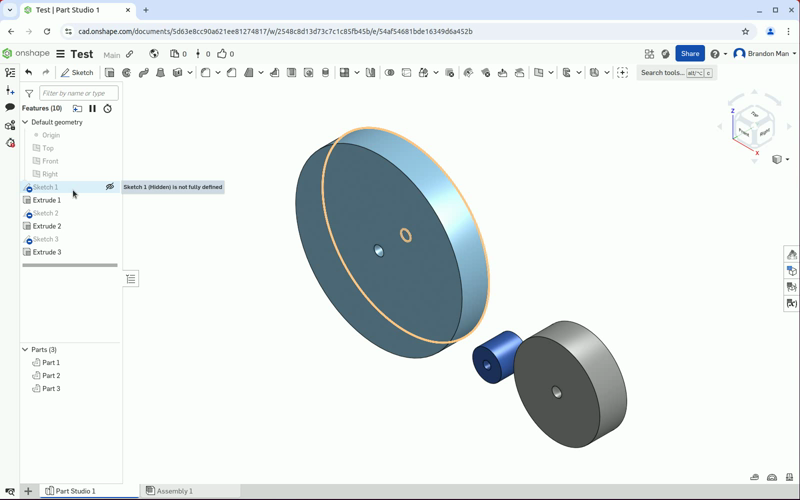
click(73, 189)